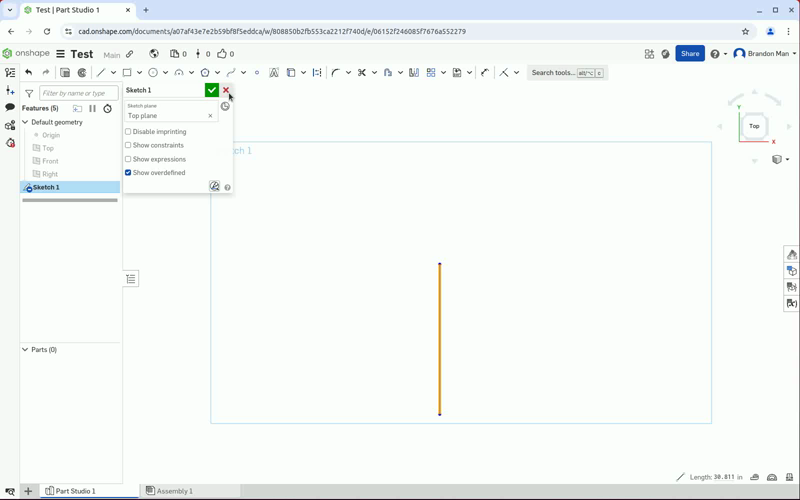
key(shift+h)
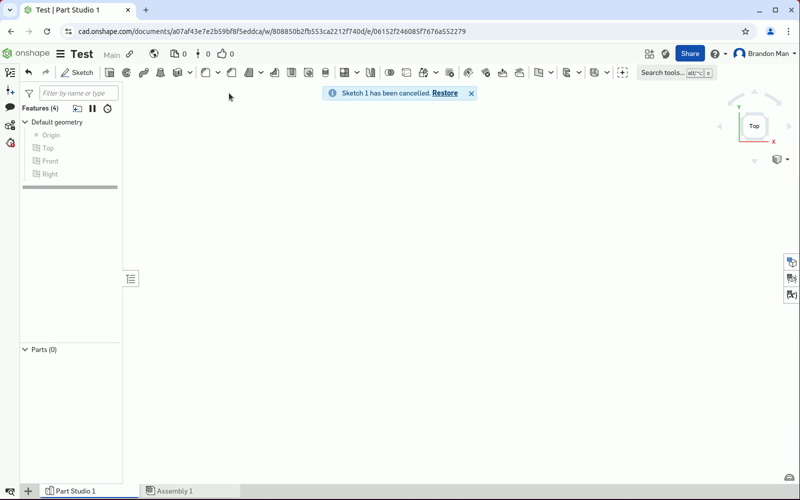
mouse_move(73, 352)
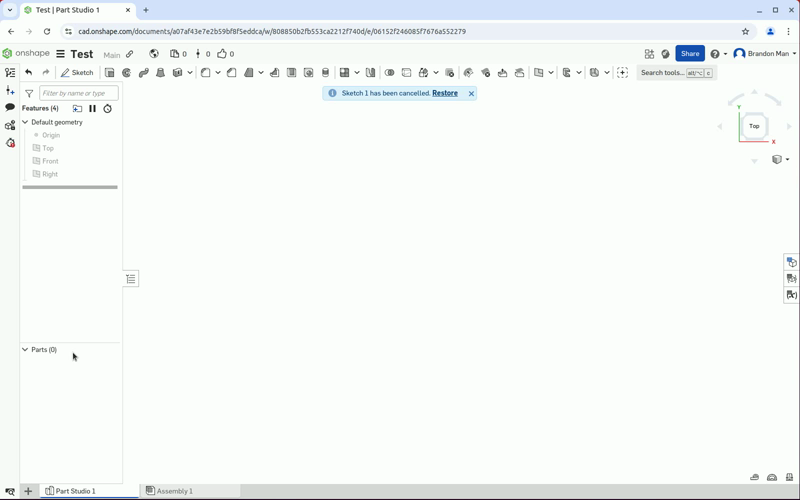
key(y)
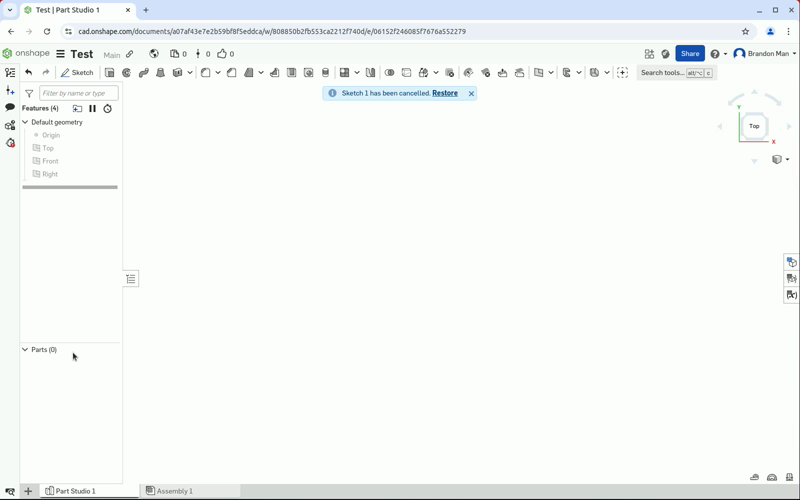
key(shift+p)
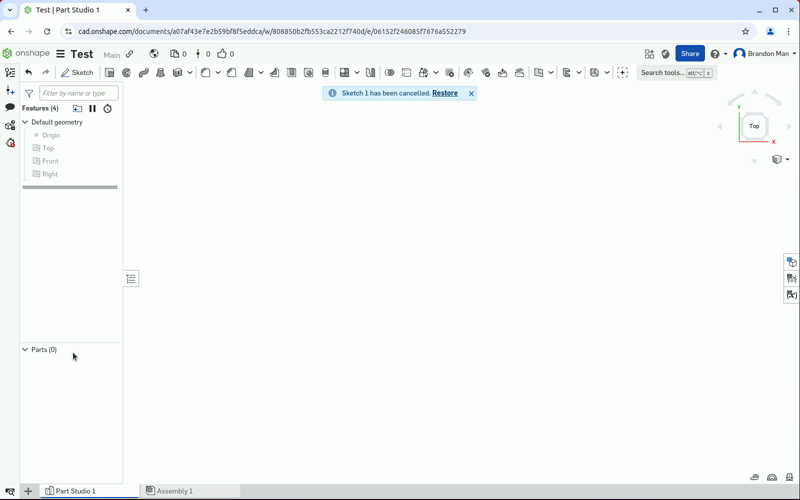
key(space)
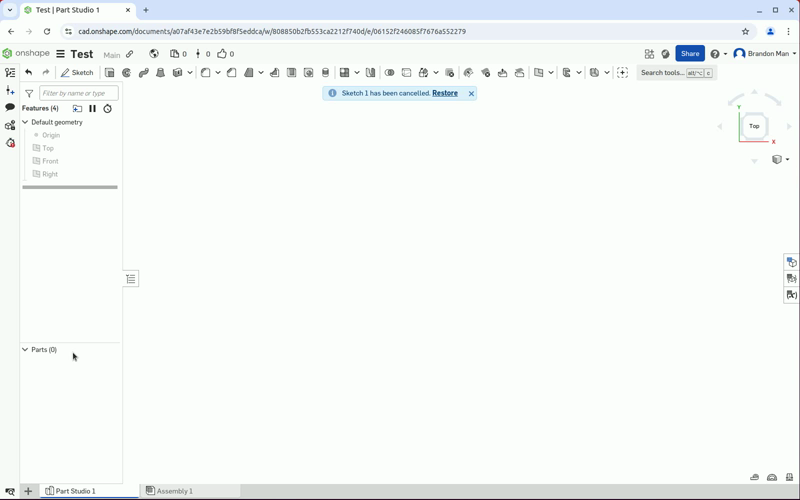
key_down(shift)
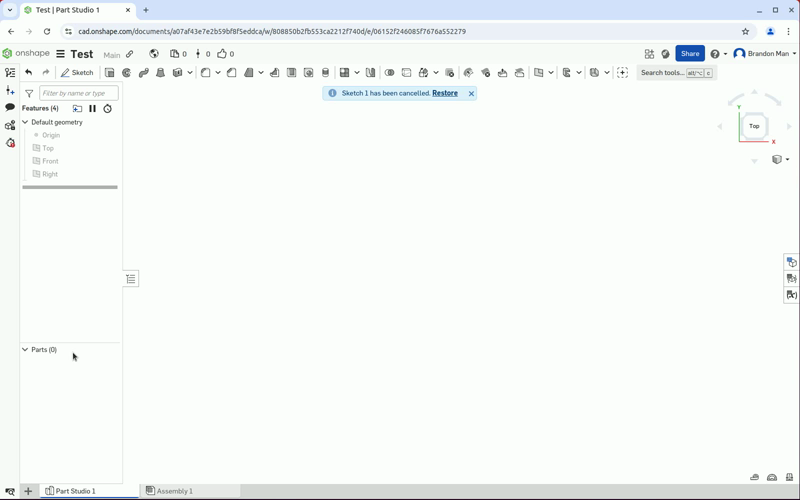
key(up)
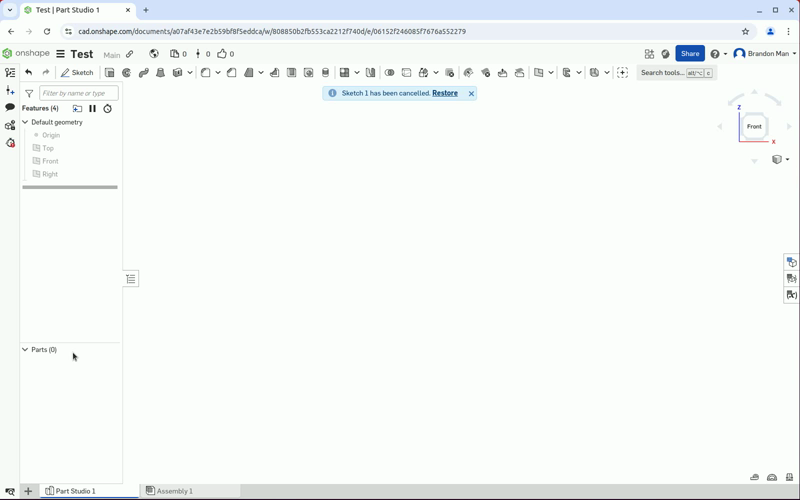
key_up(shift)
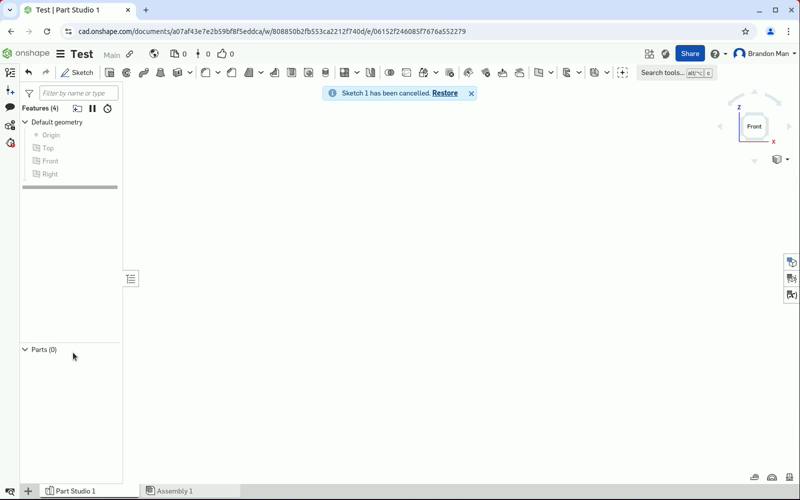
key(space)
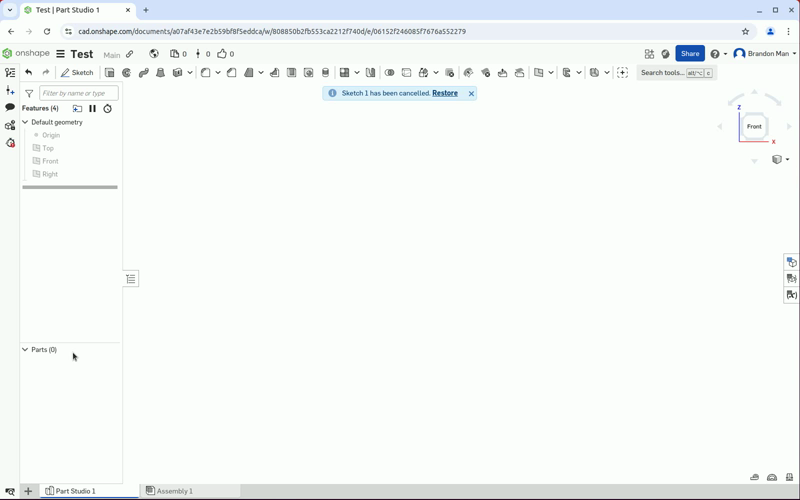
key_down(shift)
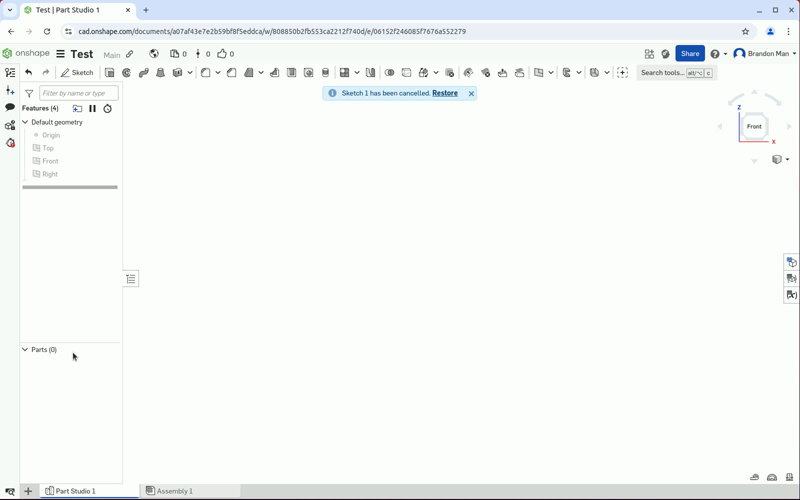
key(left)
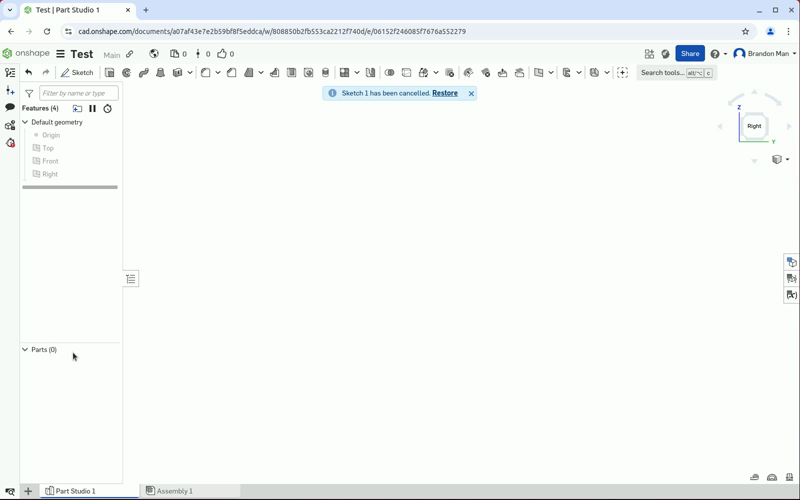
key_up(shift)
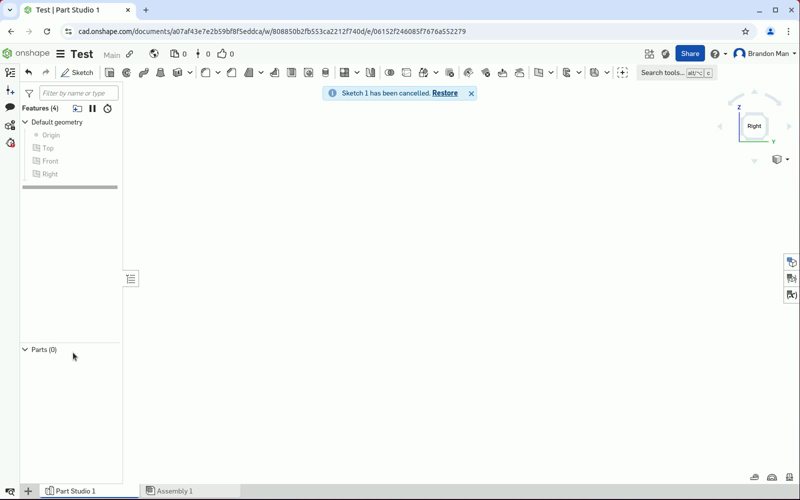
mouse_move(73, 352)
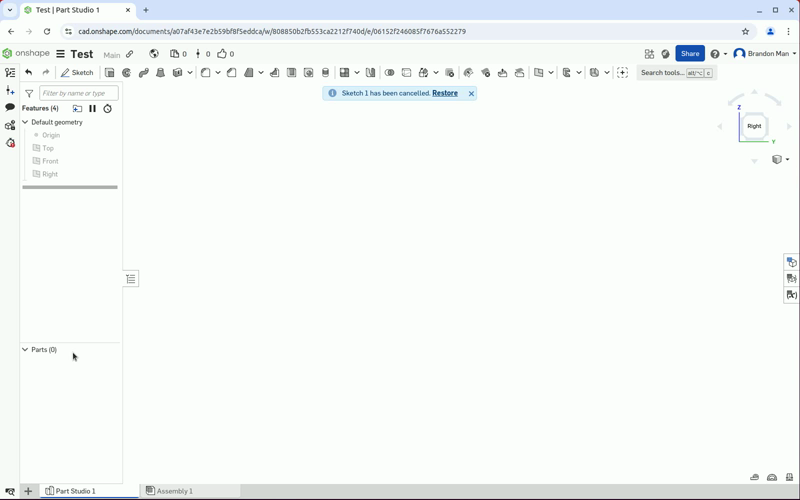
key(shift+y)
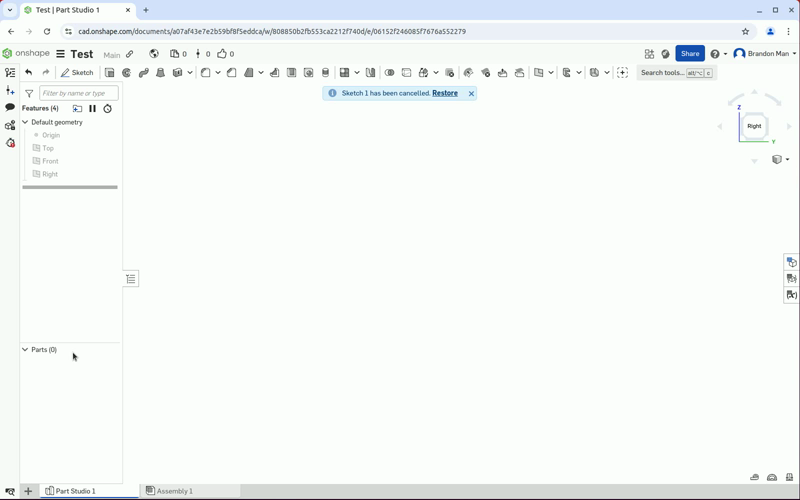
key(shift+s)
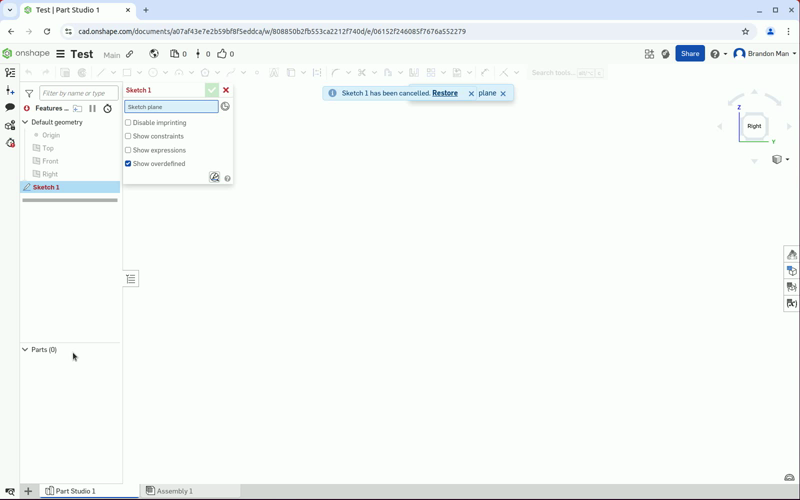
mouse_move(73, 176)
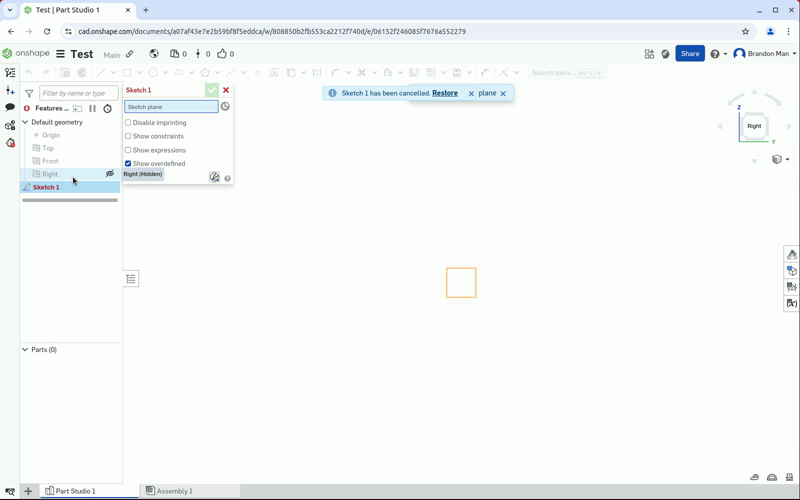
click(73, 176)
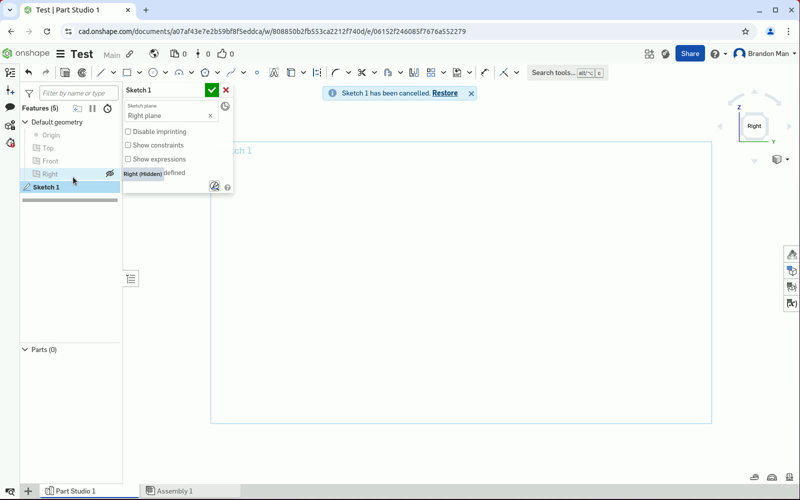
mouse_move(73, 352)
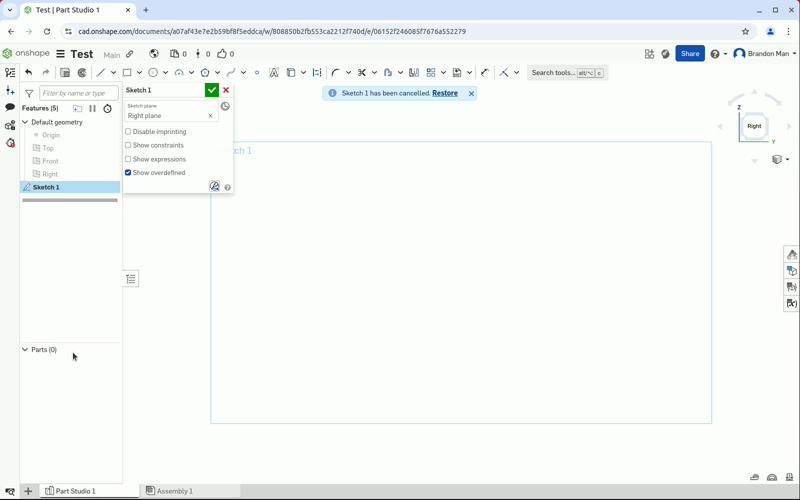
key(y)
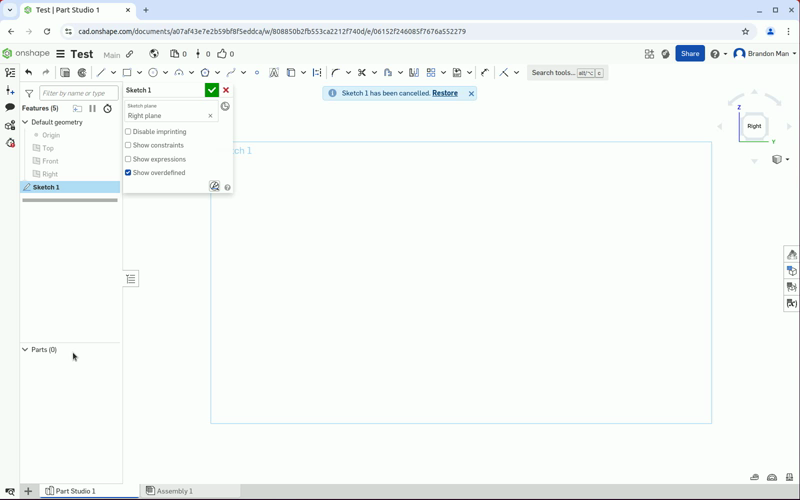
key(l)
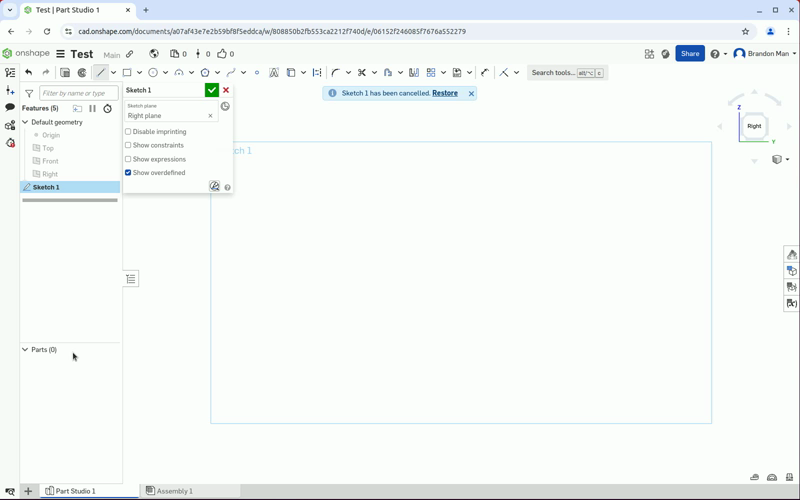
key_down(shift)
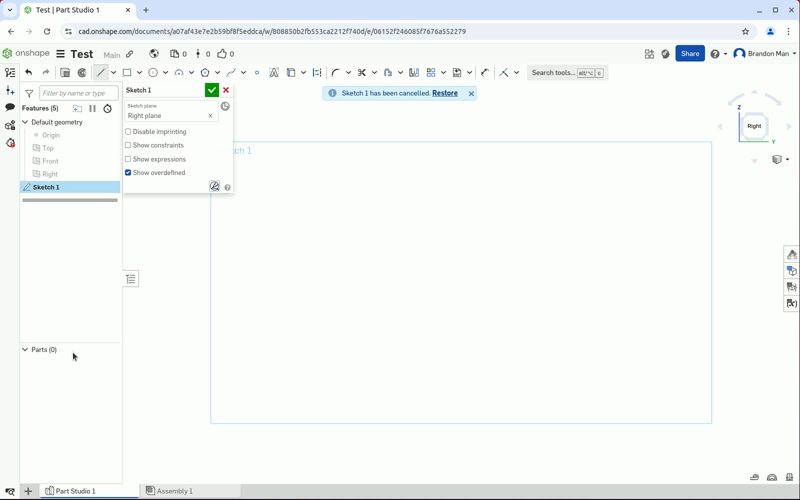
mouse_move(436, 292)
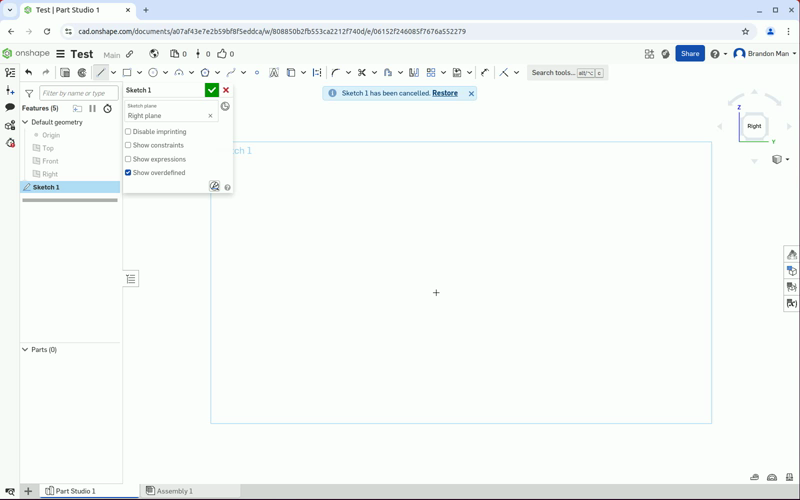
click(436, 292)
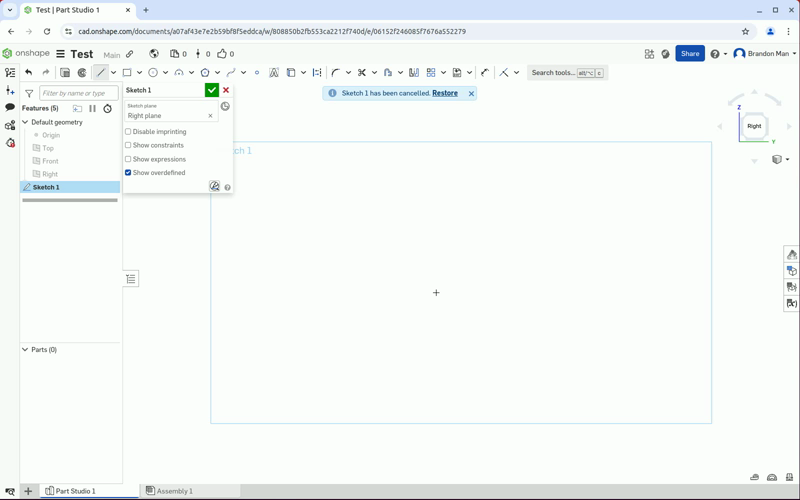
key_up(shift)
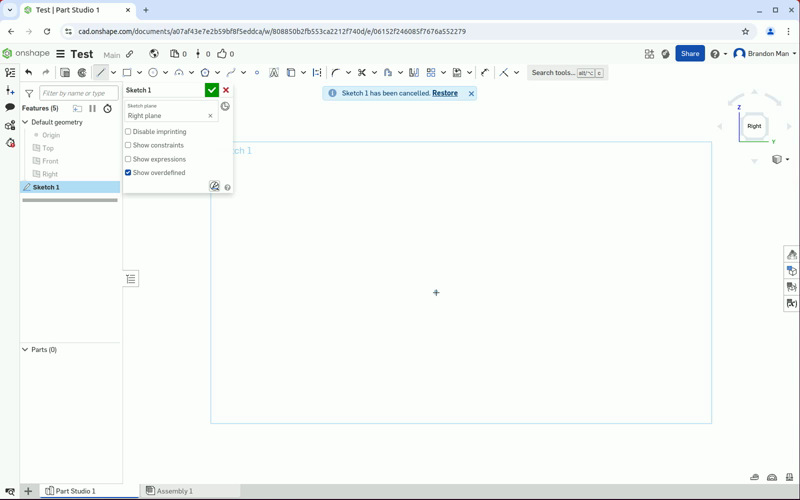
key_down(shift)
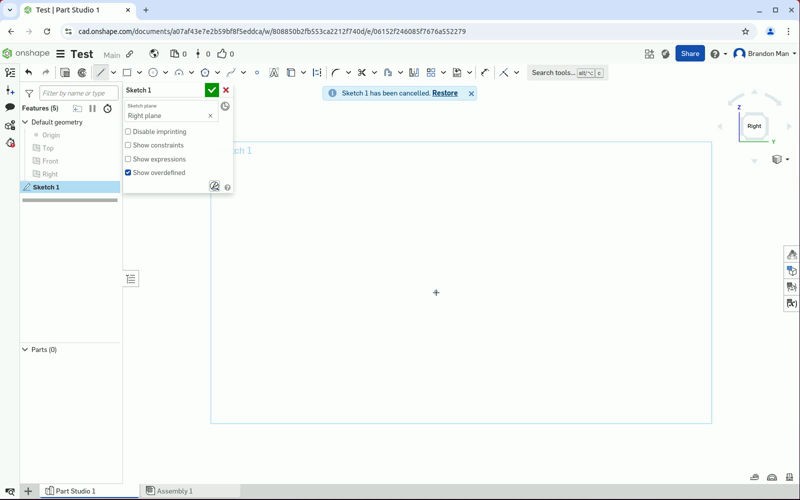
mouse_move(466, 292)
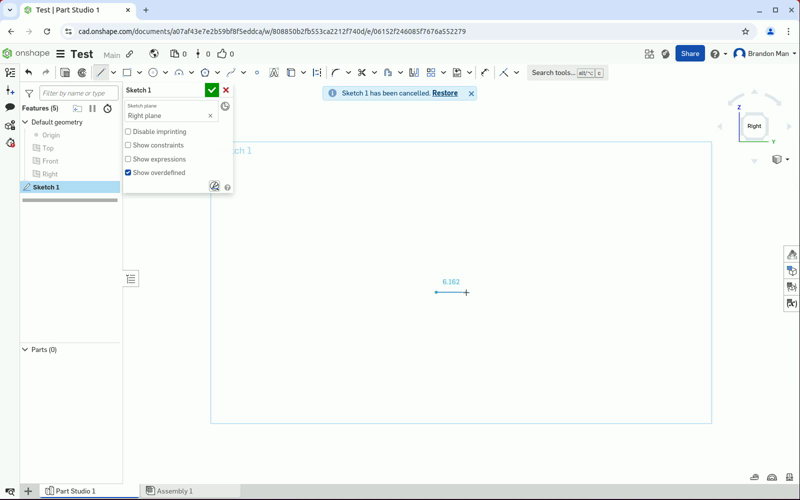
mouse_move(489, 292)
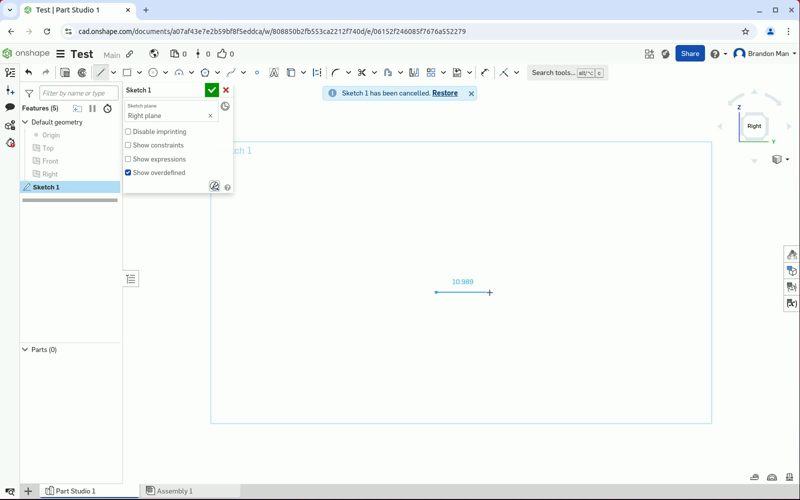
click(489, 292)
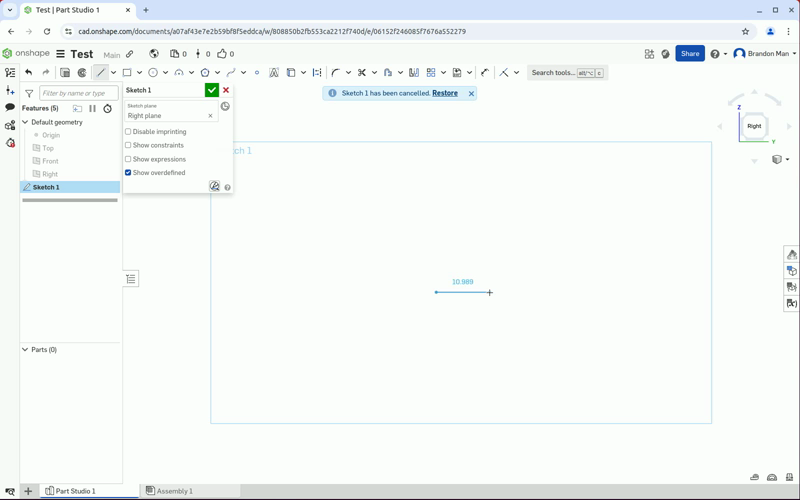
key_up(shift)
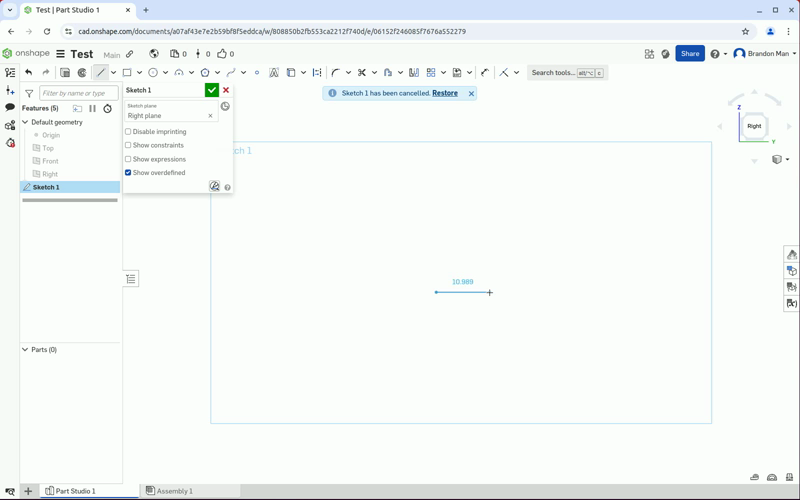
key_down(shift)
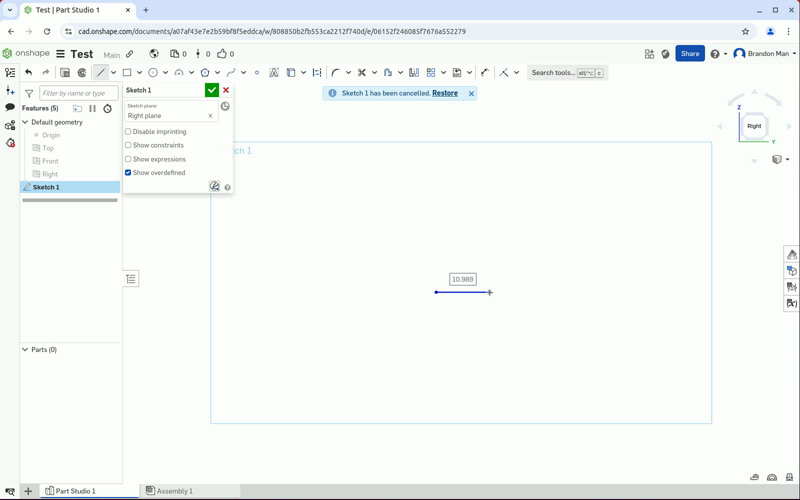
mouse_move(519, 292)
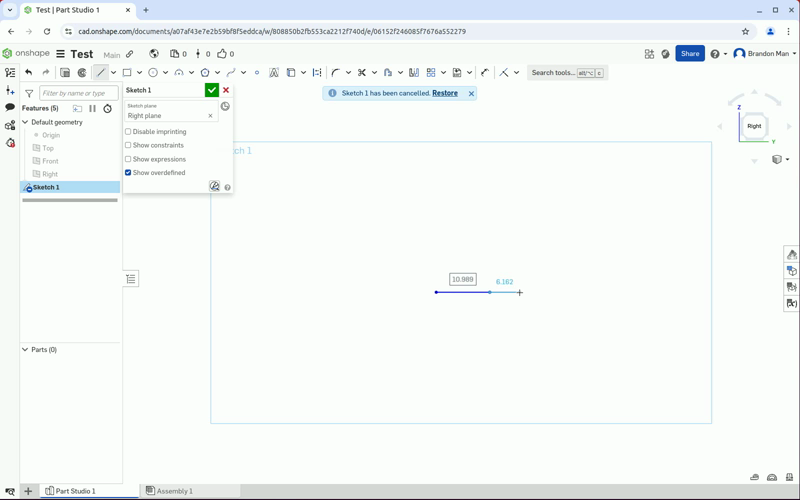
mouse_move(489, 254)
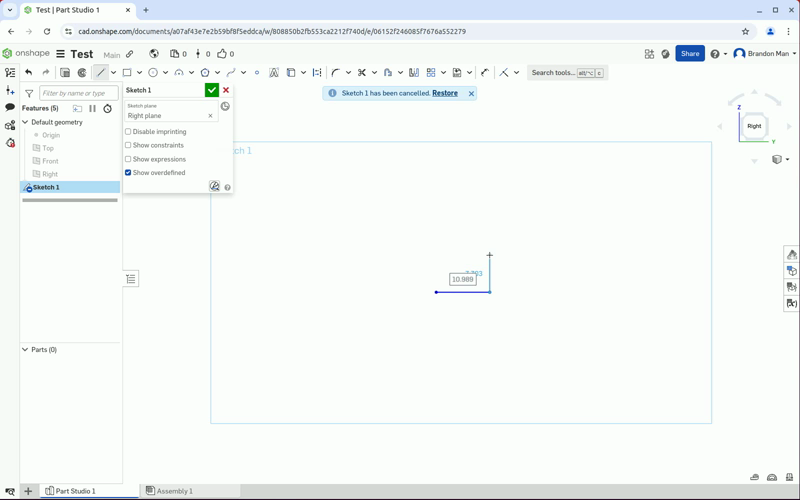
click(489, 254)
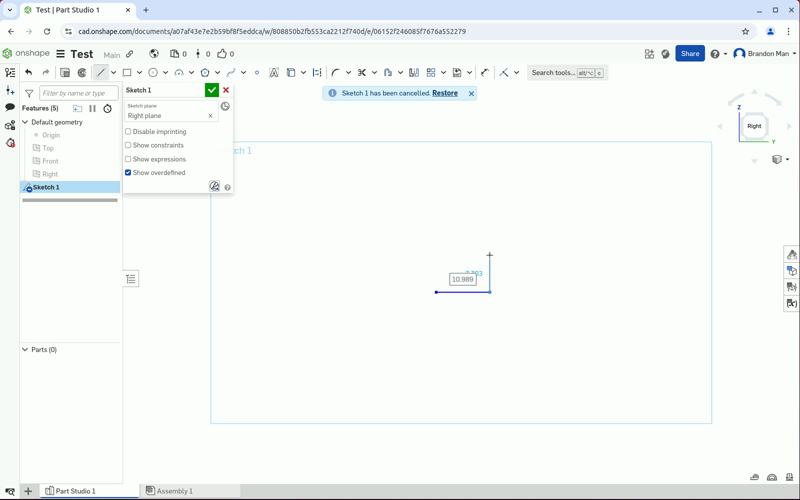
key_up(shift)
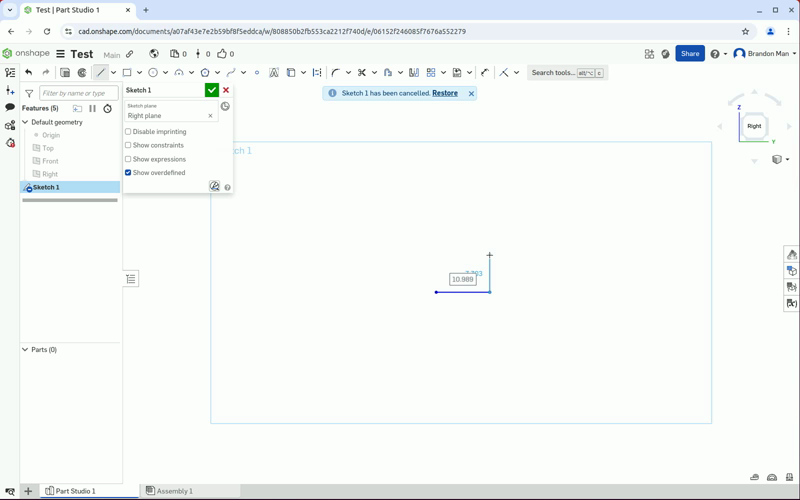
key_down(shift)
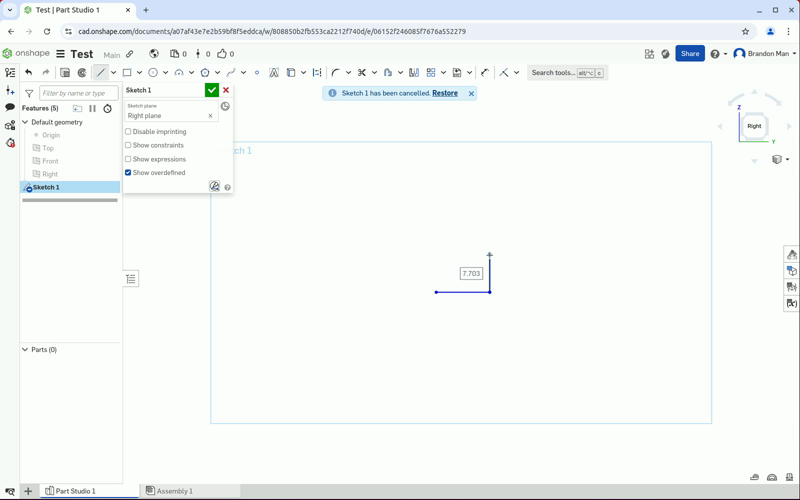
mouse_move(519, 254)
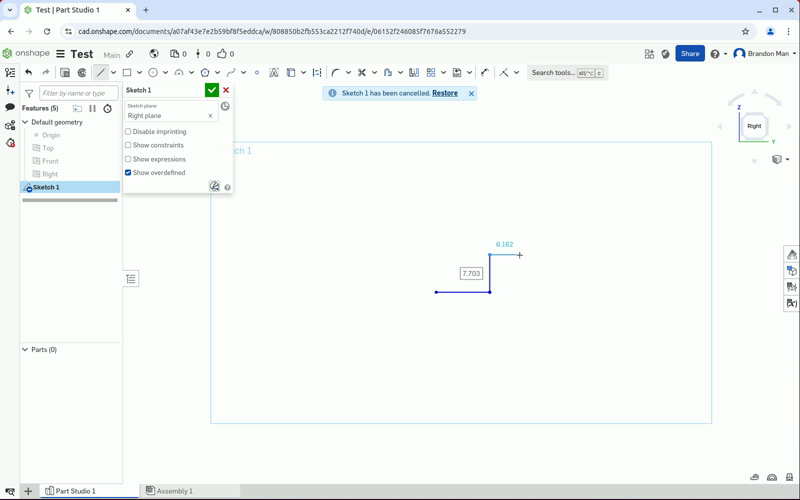
mouse_move(470, 254)
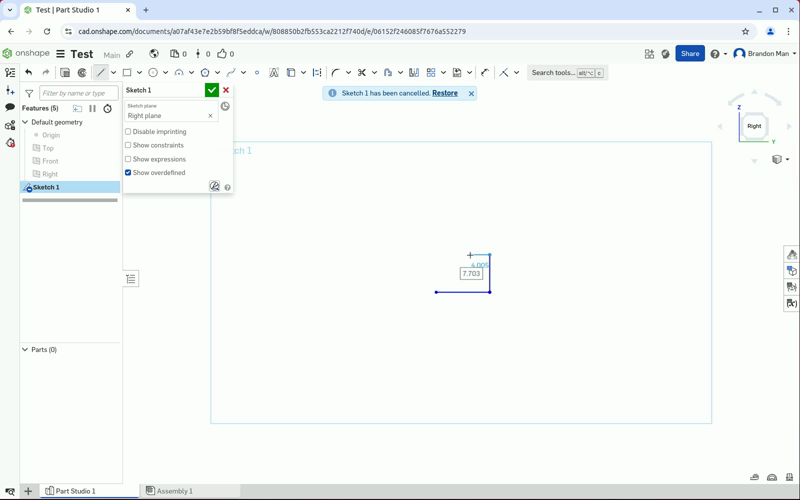
click(470, 254)
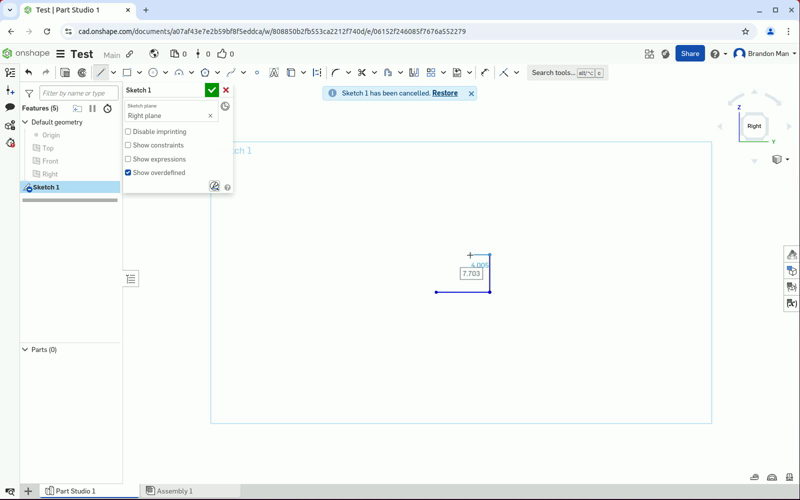
key_up(shift)
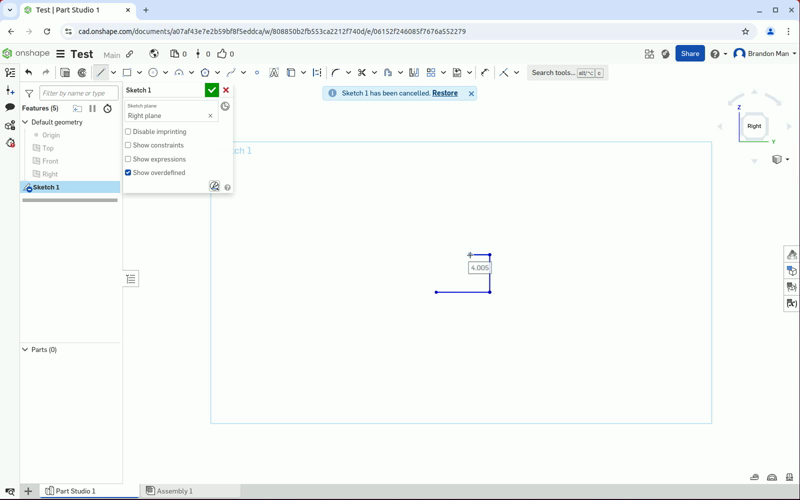
key_down(shift)
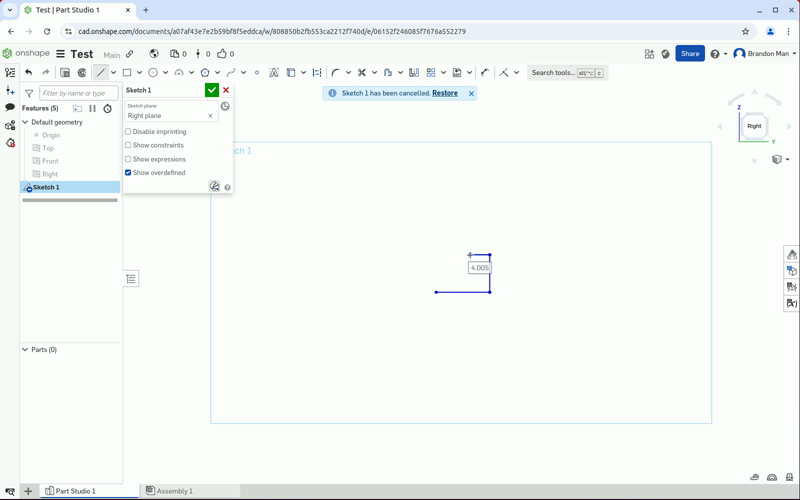
mouse_move(500, 254)
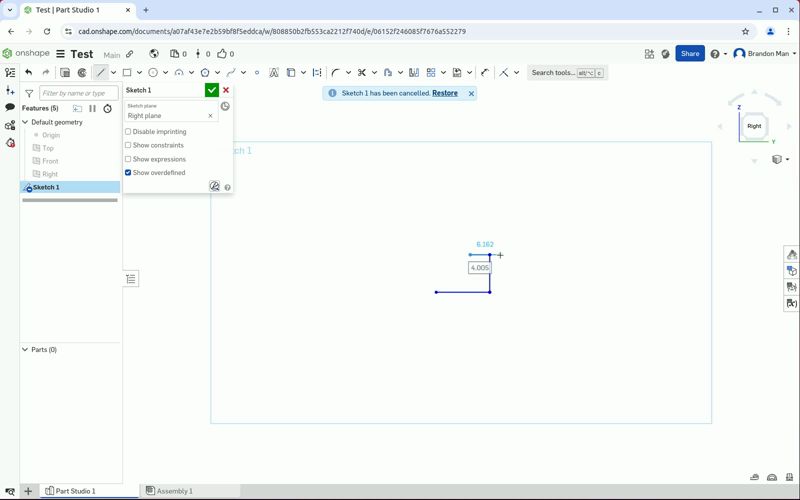
mouse_move(470, 264)
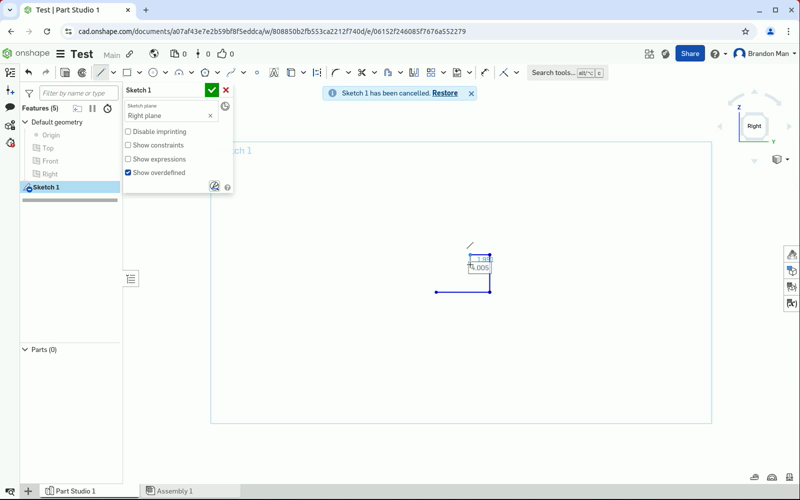
click(470, 264)
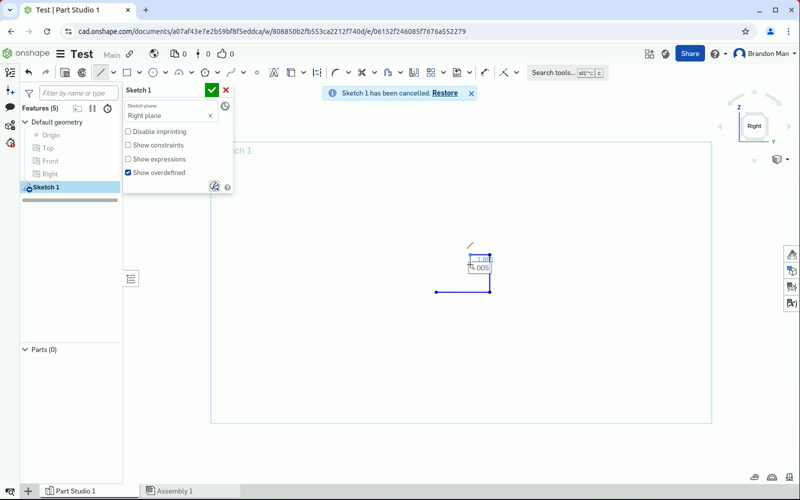
key_up(shift)
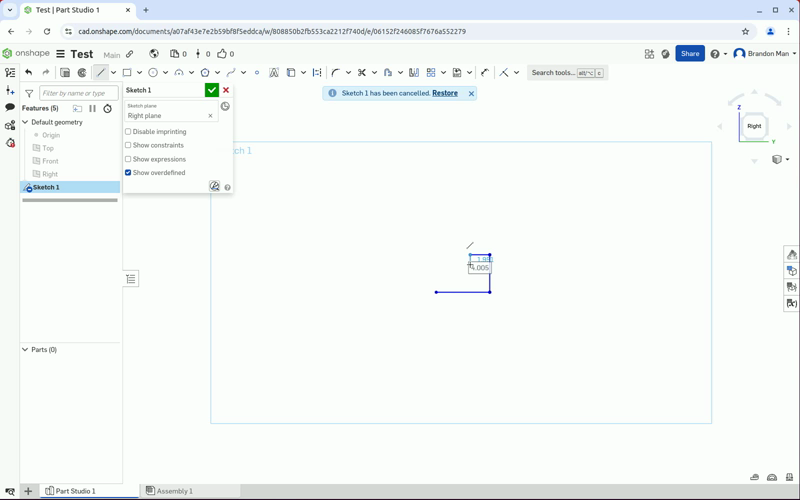
key_down(shift)
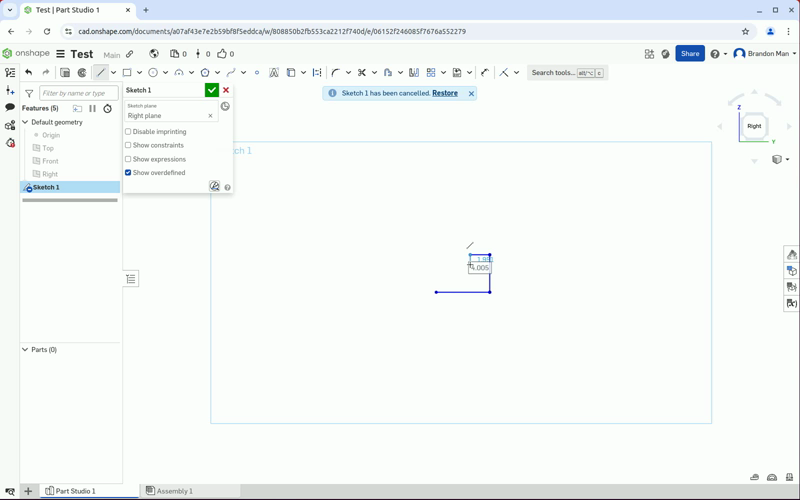
mouse_move(500, 264)
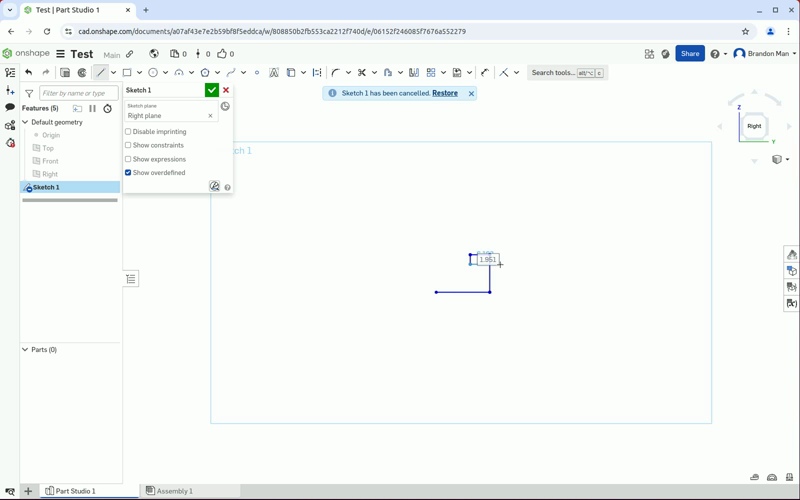
mouse_move(483, 264)
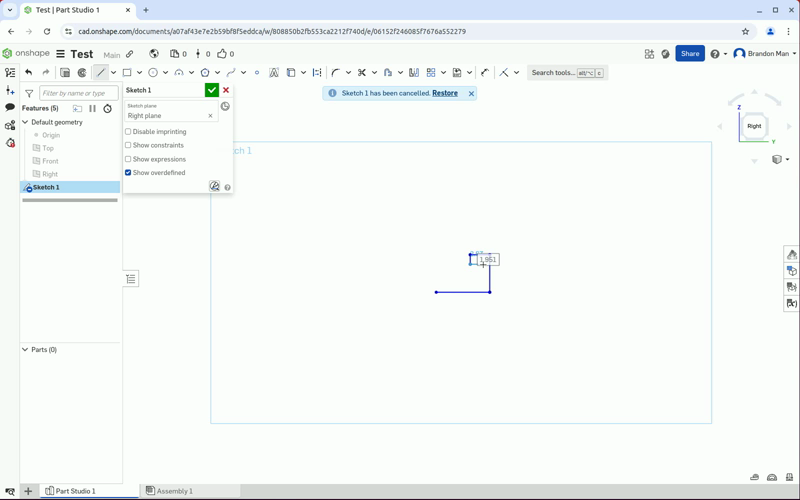
click(483, 264)
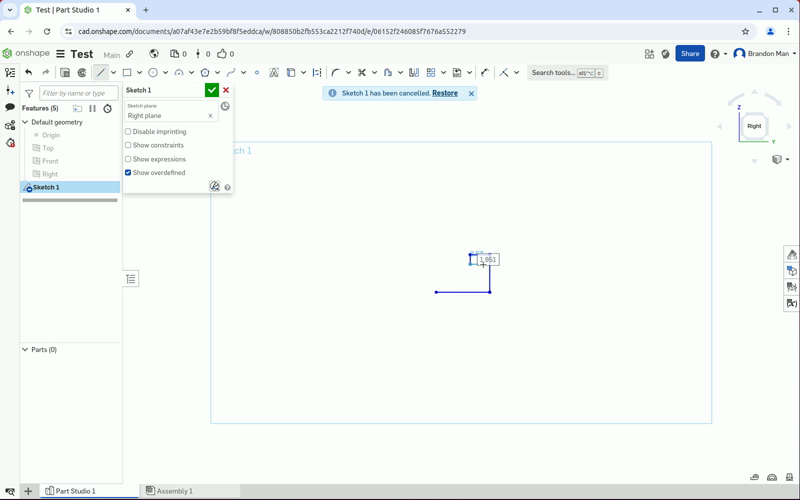
key_up(shift)
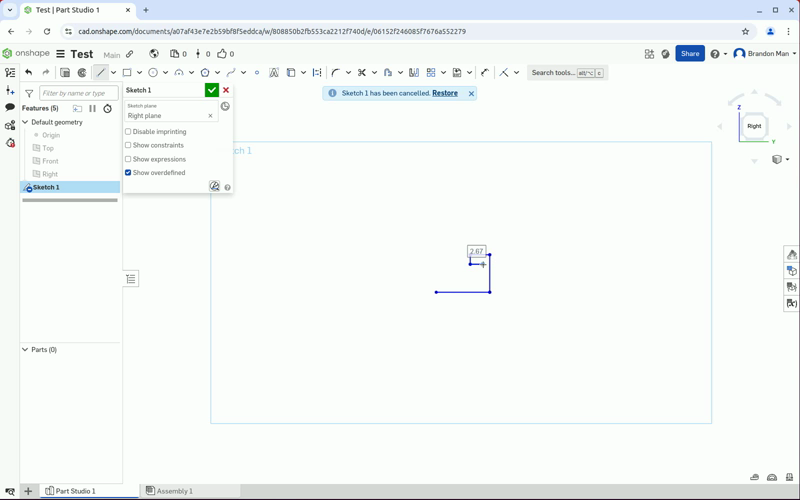
key_down(shift)
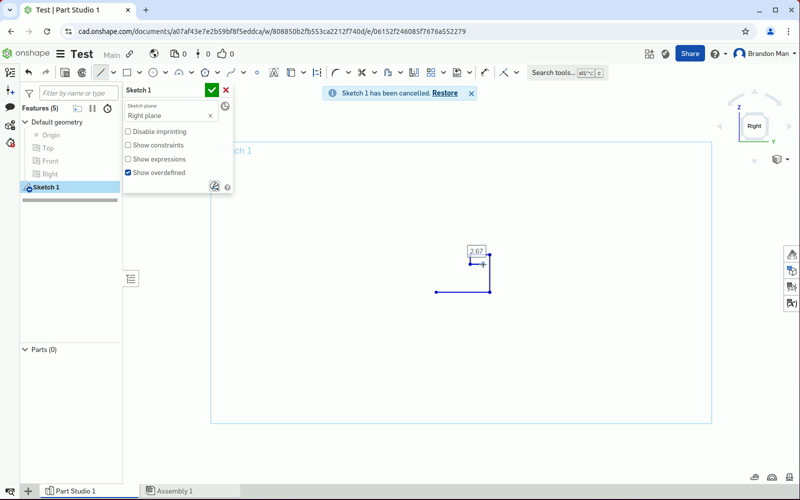
mouse_move(513, 264)
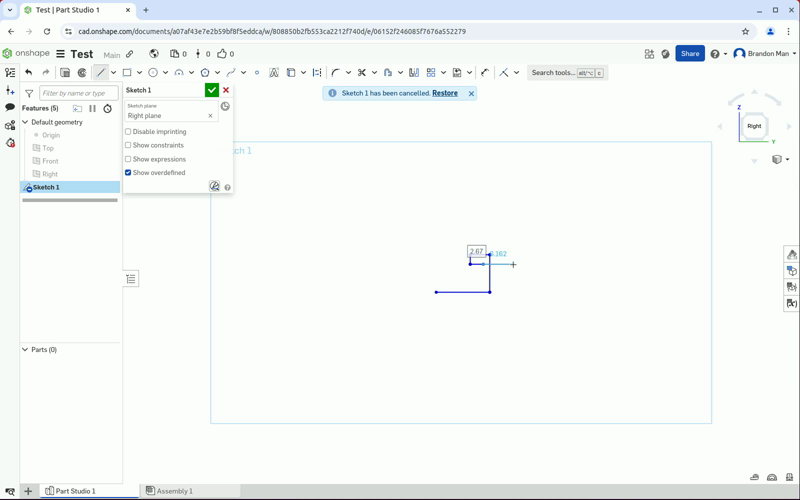
mouse_move(483, 273)
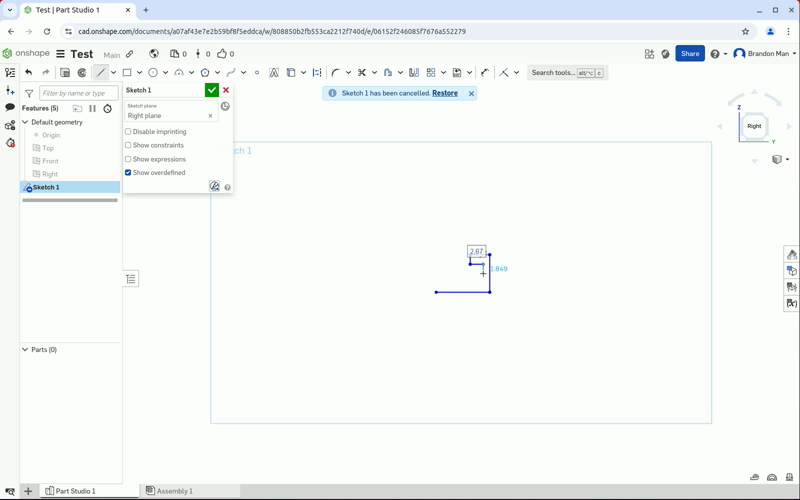
click(483, 273)
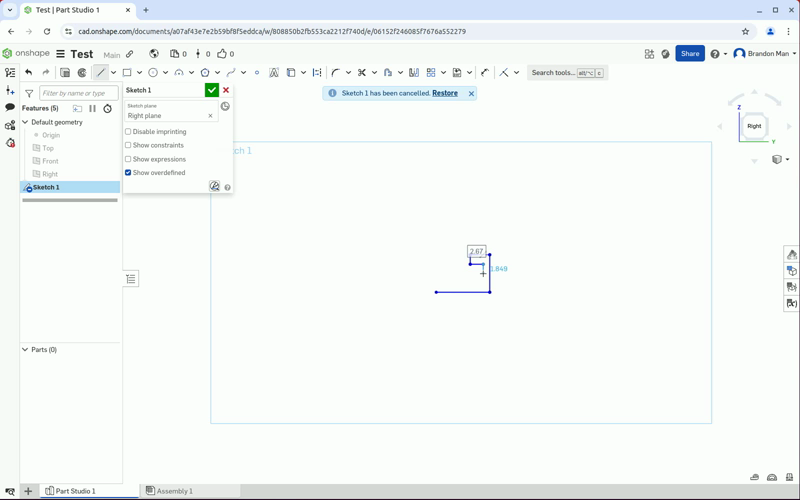
key_up(shift)
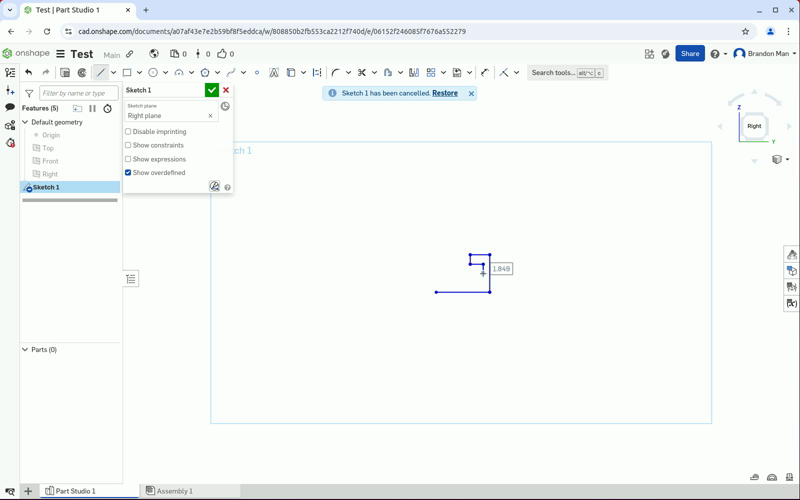
key_down(shift)
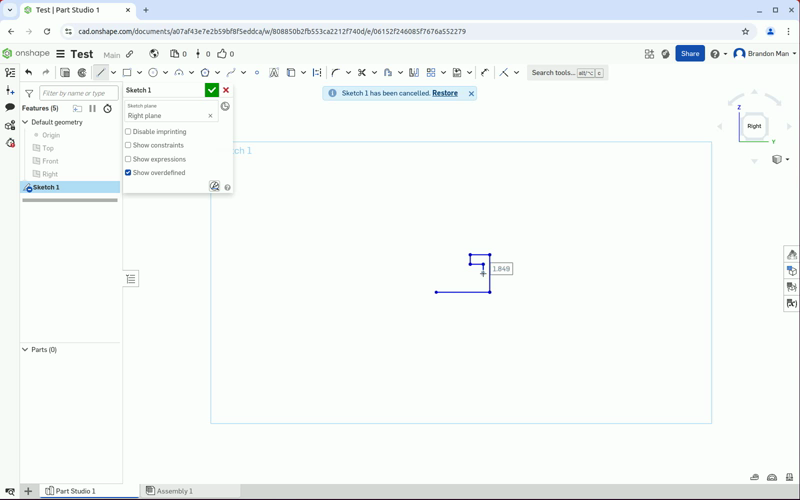
mouse_move(513, 273)
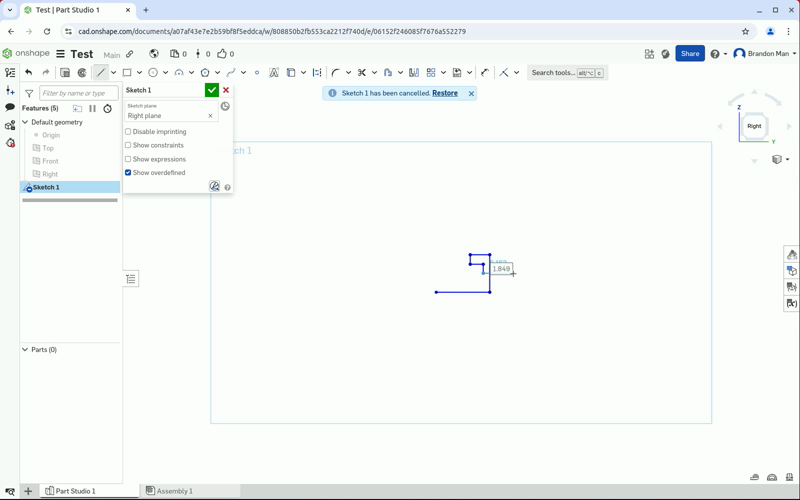
mouse_move(445, 273)
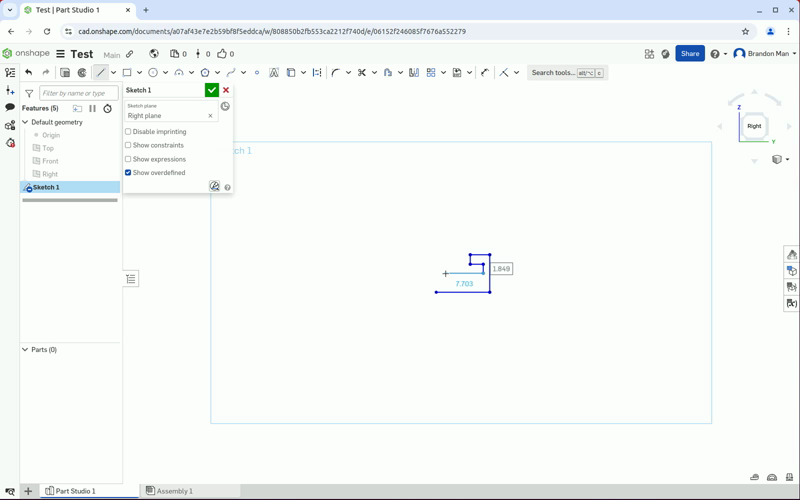
click(445, 273)
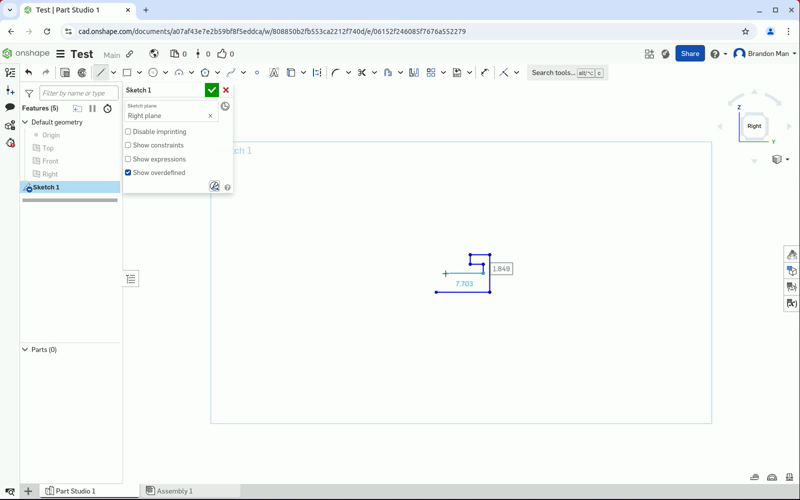
key_up(shift)
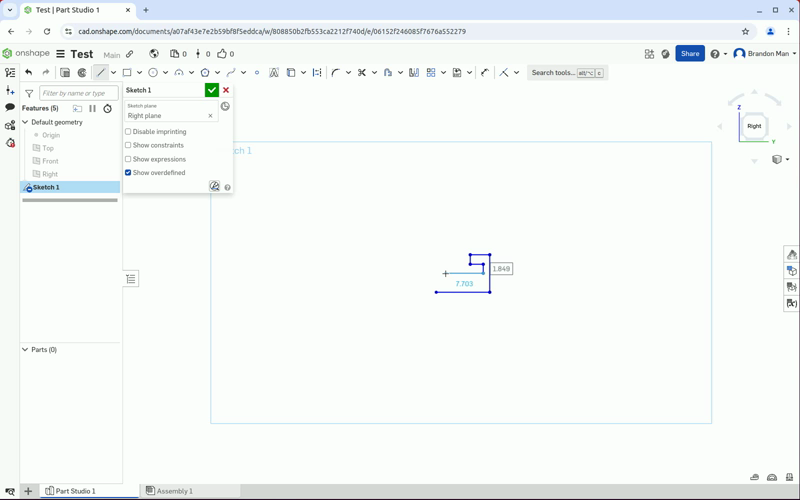
key_down(shift)
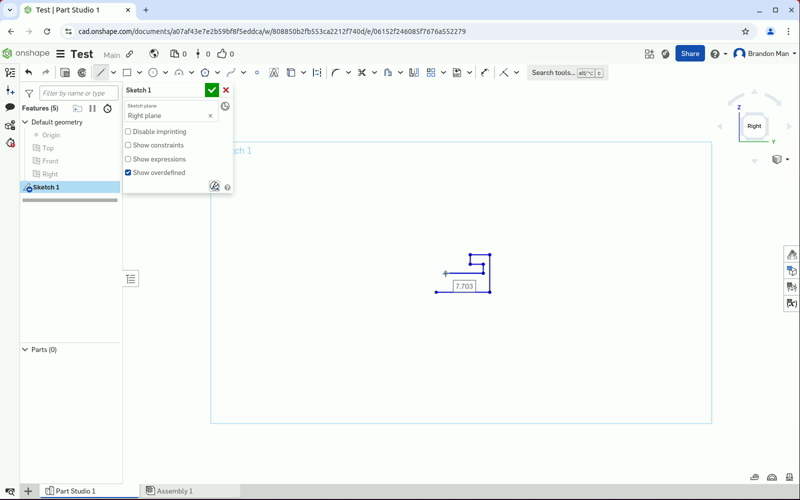
mouse_move(475, 273)
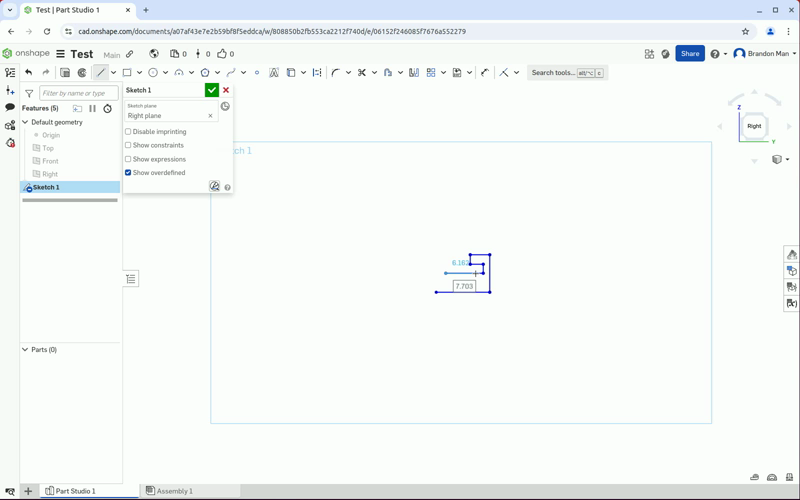
mouse_move(445, 264)
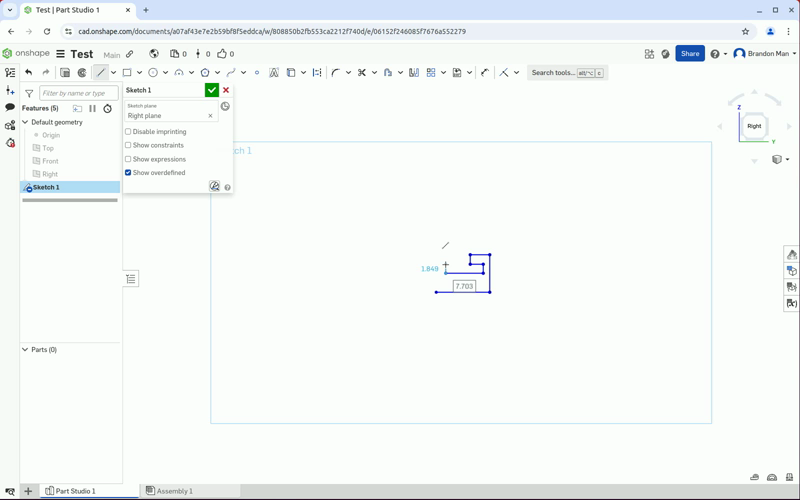
click(445, 264)
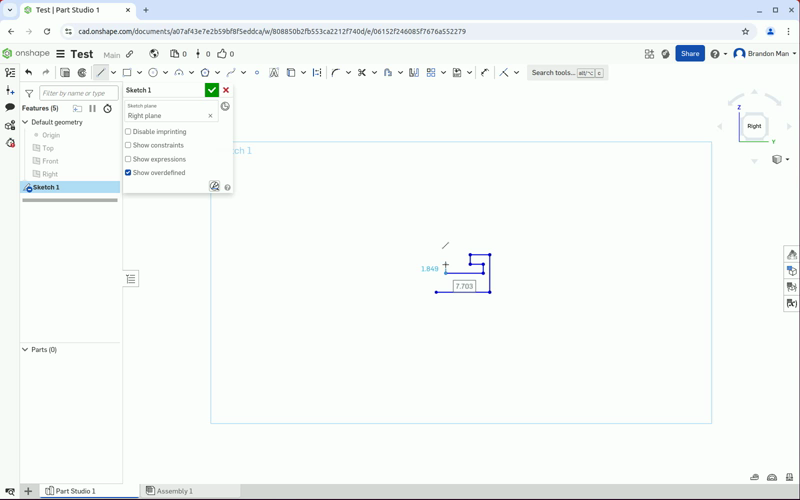
key_up(shift)
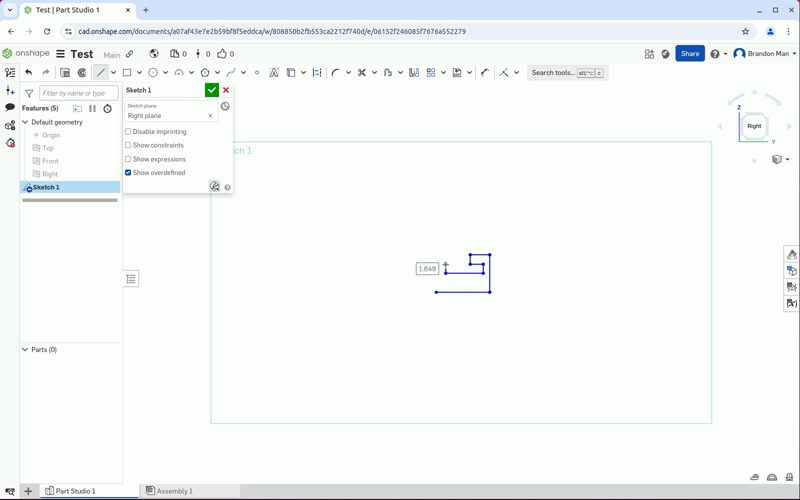
key_down(shift)
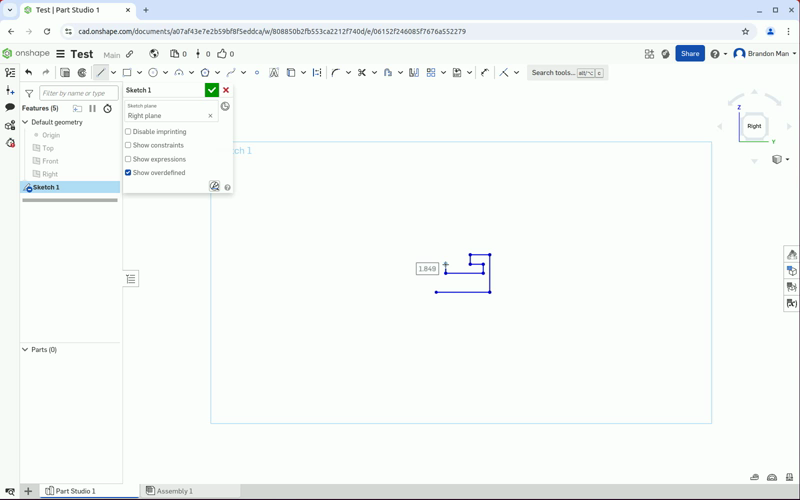
mouse_move(475, 264)
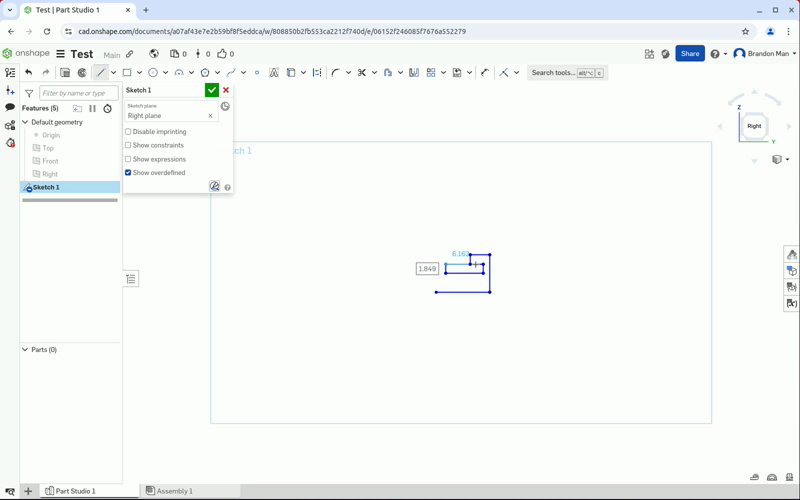
mouse_move(455, 264)
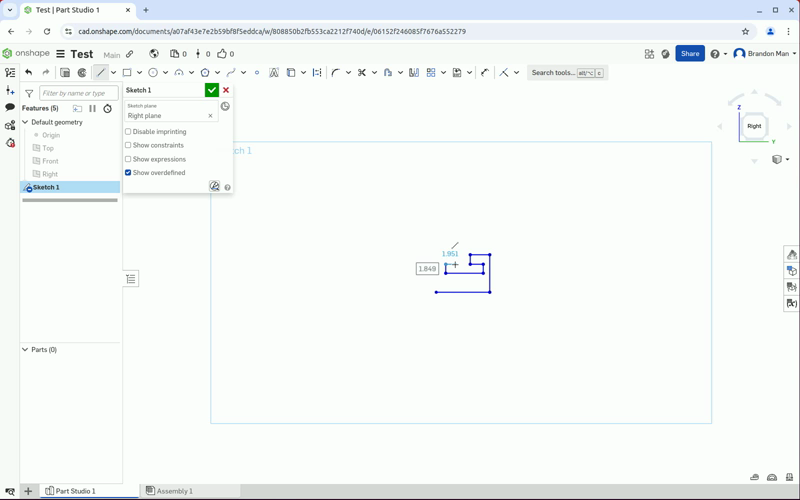
click(455, 264)
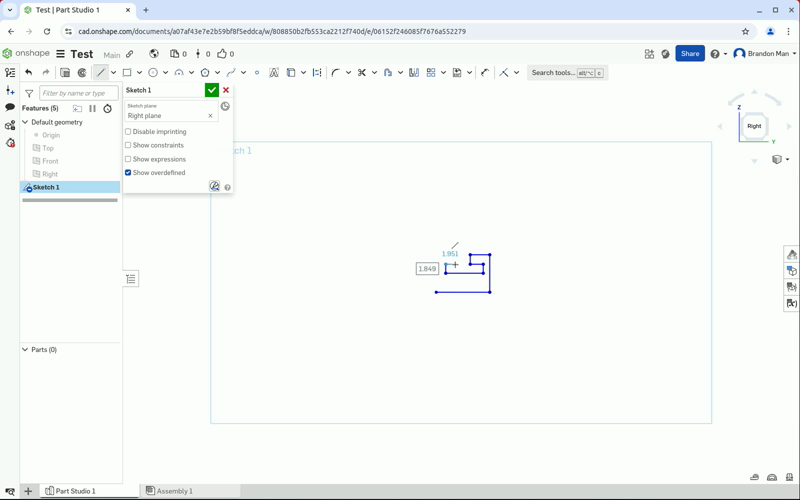
key_up(shift)
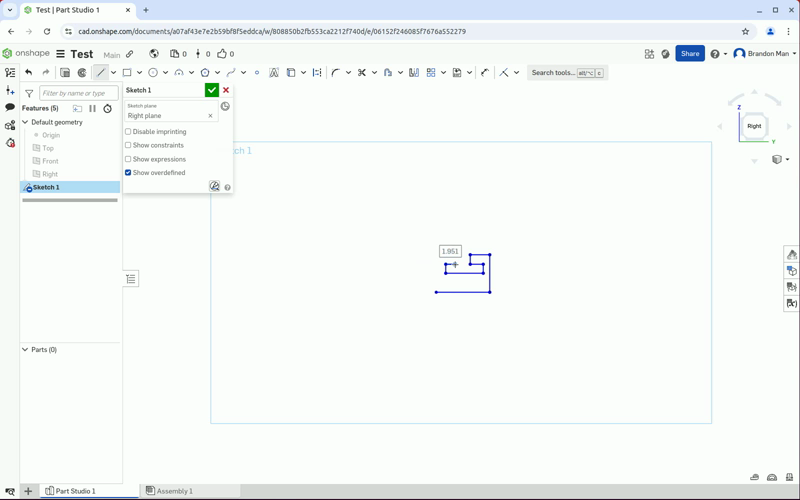
key_down(shift)
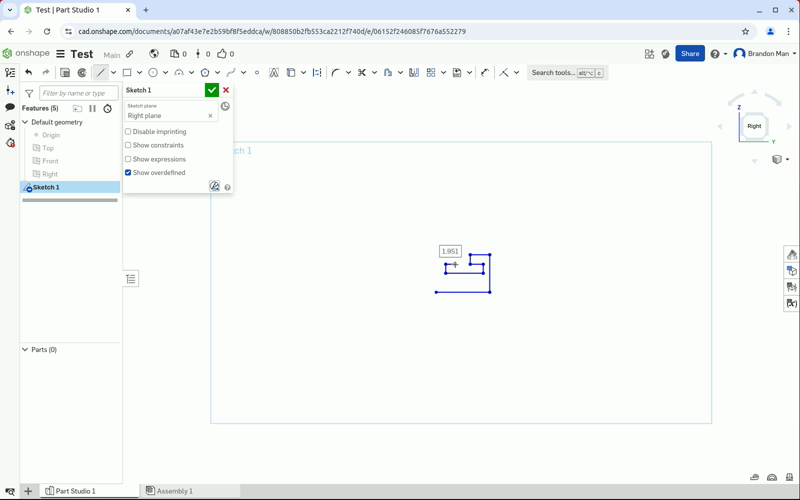
mouse_move(485, 264)
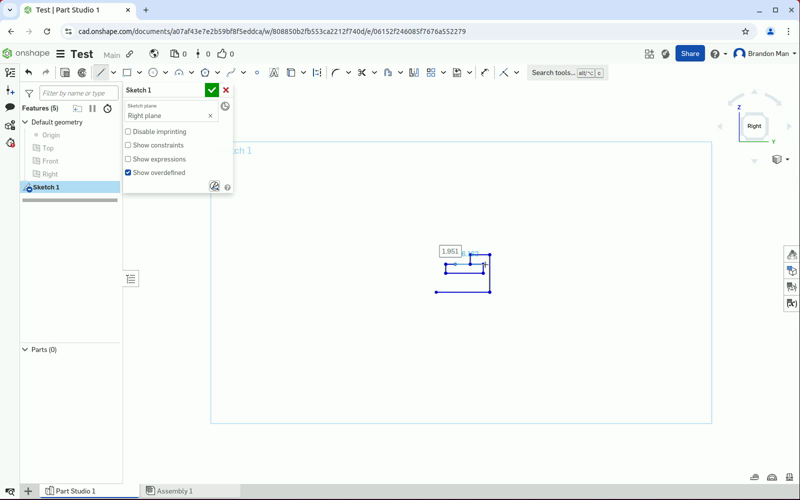
mouse_move(455, 254)
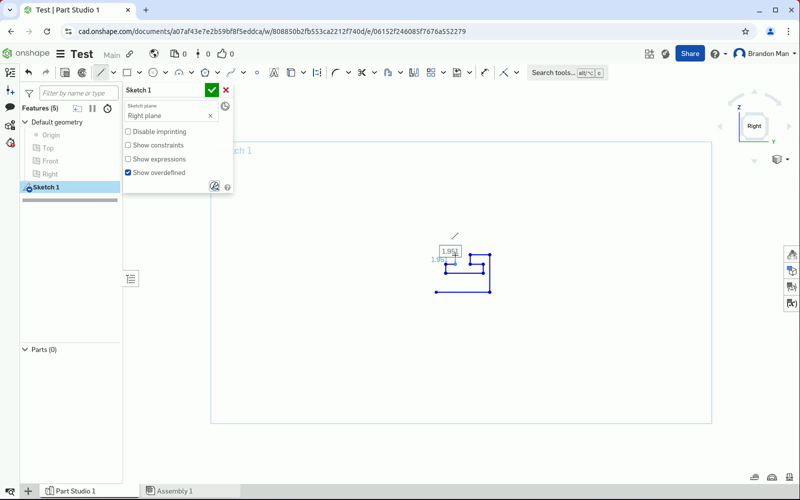
click(455, 254)
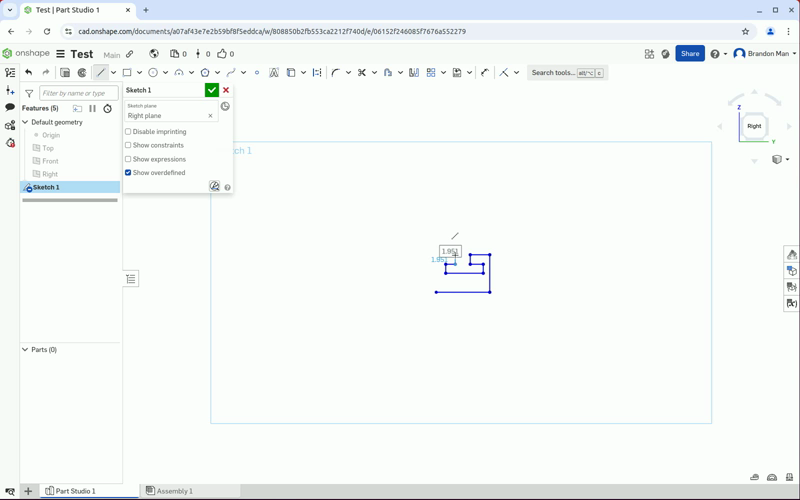
key_up(shift)
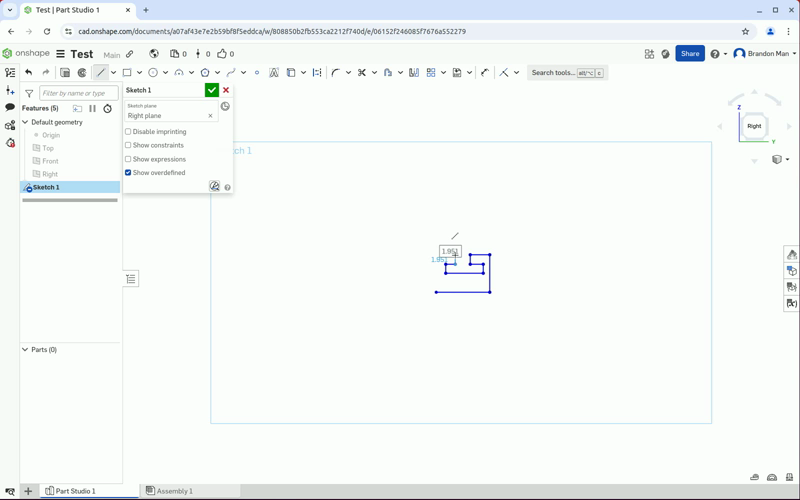
key_down(shift)
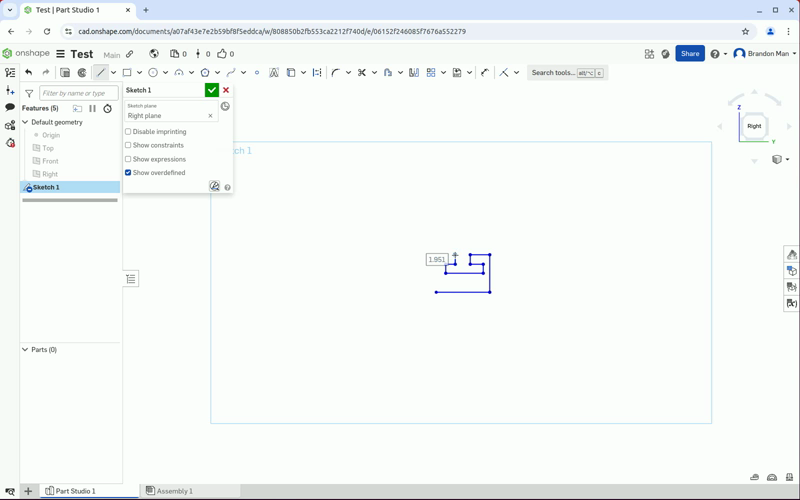
mouse_move(485, 254)
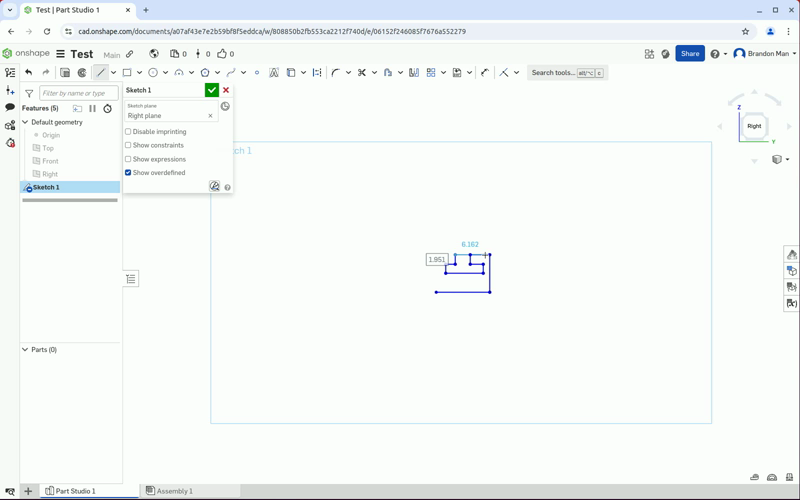
mouse_move(436, 254)
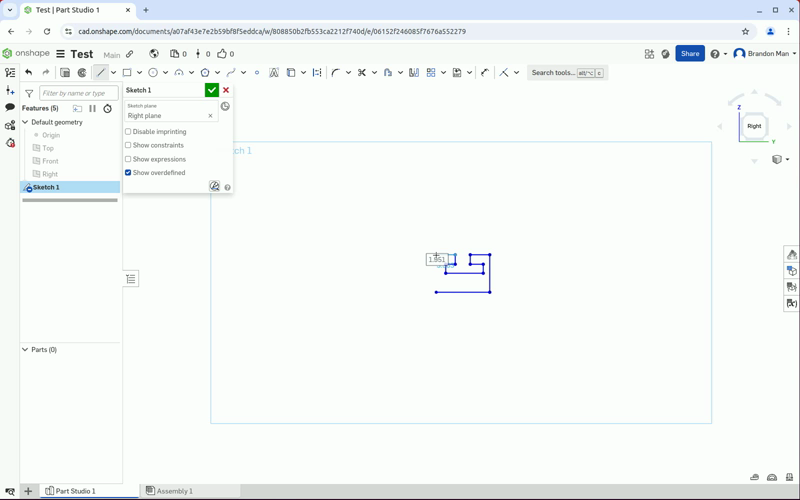
click(436, 254)
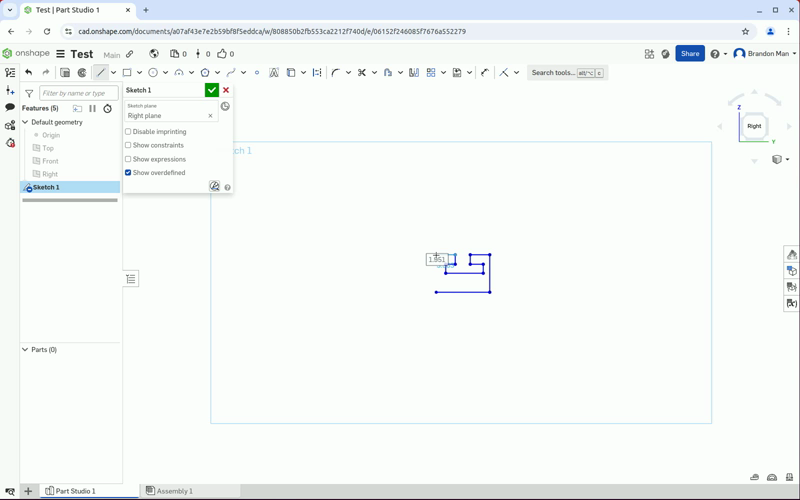
key_up(shift)
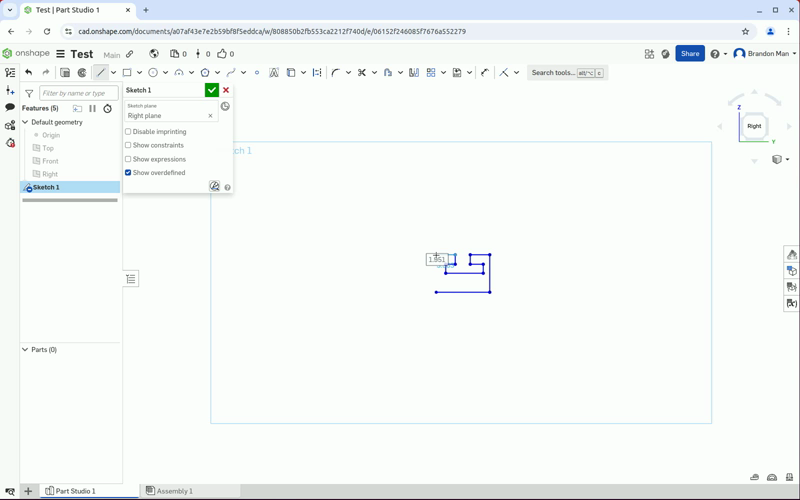
mouse_move(466, 254)
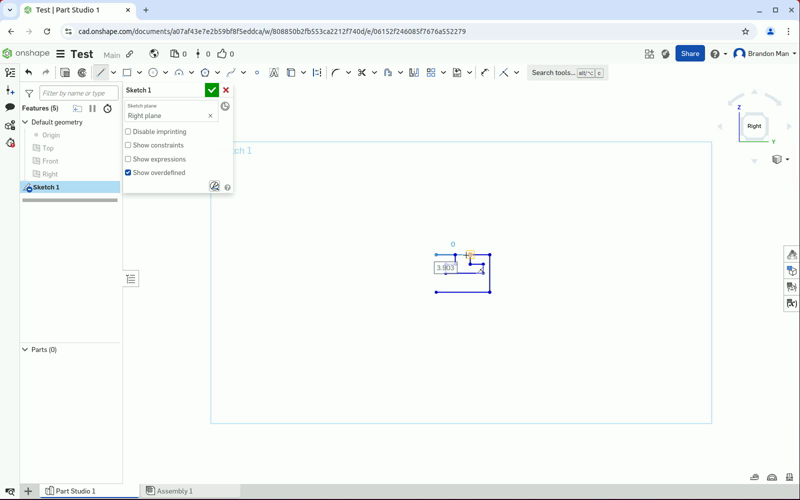
key_down(shift)
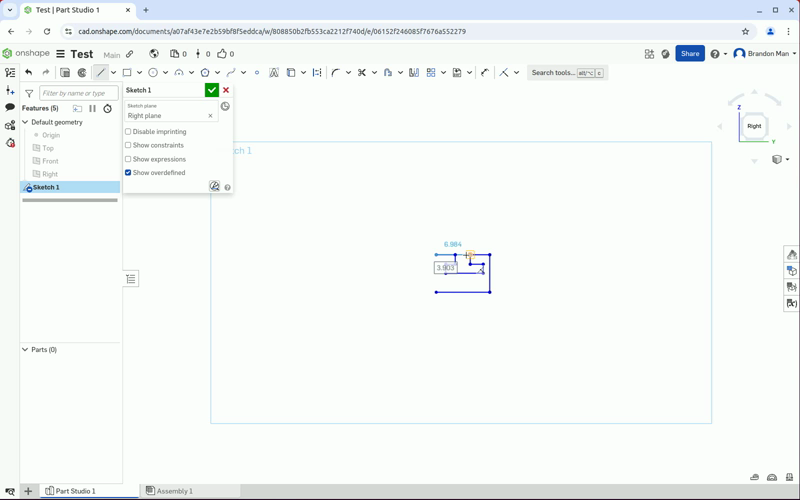
mouse_move(436, 292)
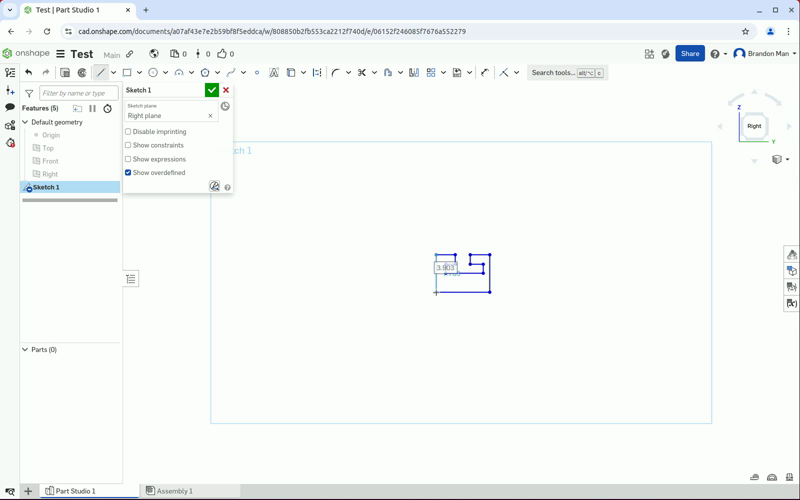
key_up(shift)
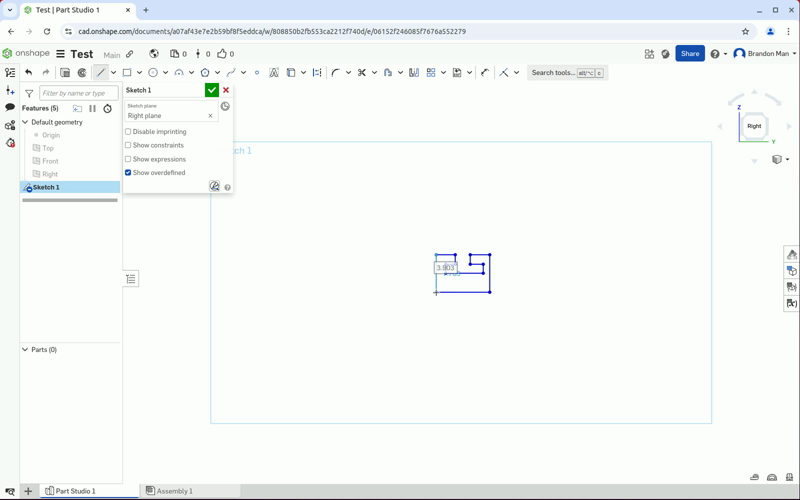
click(436, 292)
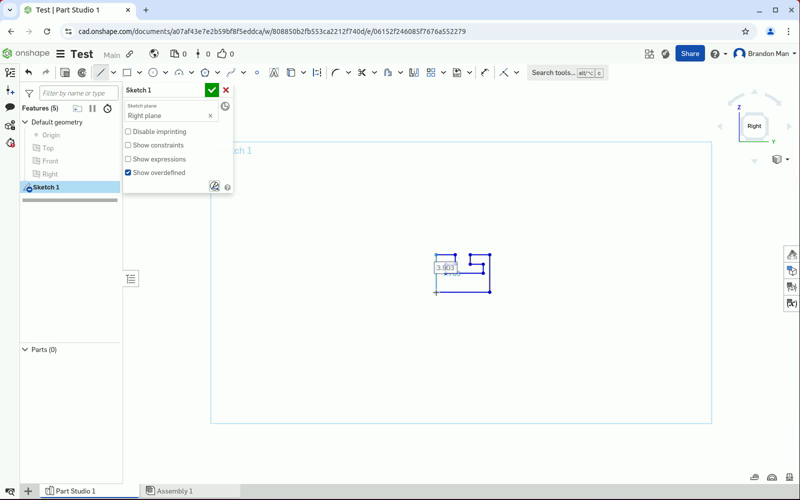
key(esc)
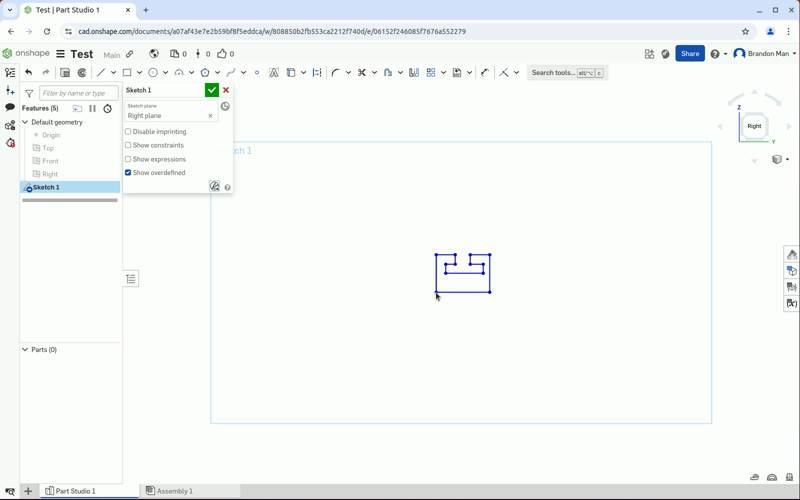
mouse_move(484, 285)
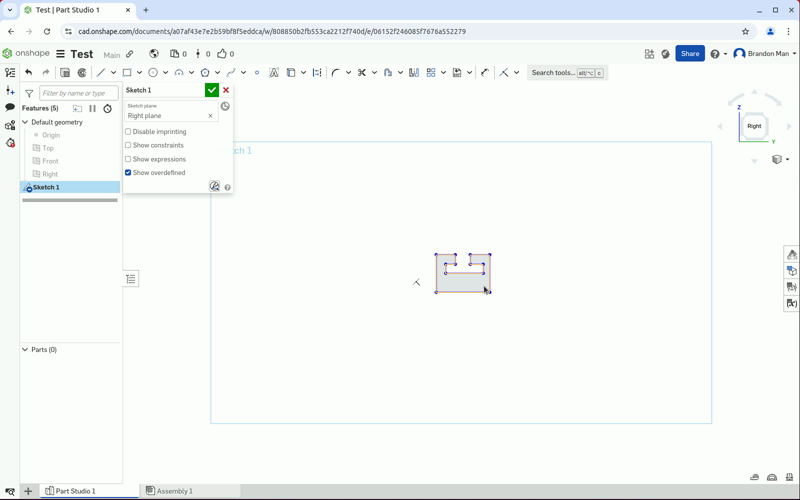
scroll(6)
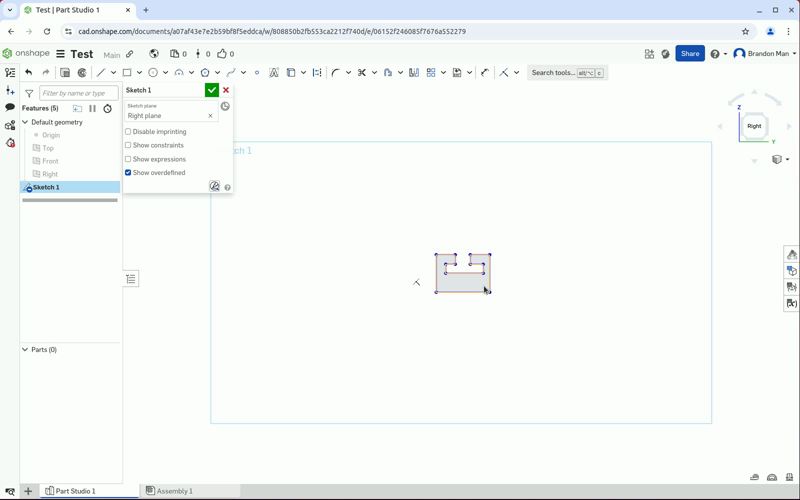
scroll(6)
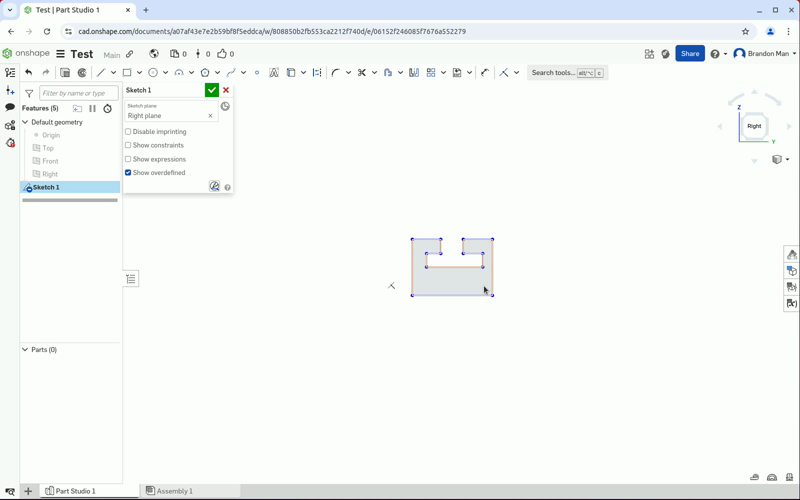
scroll(6)
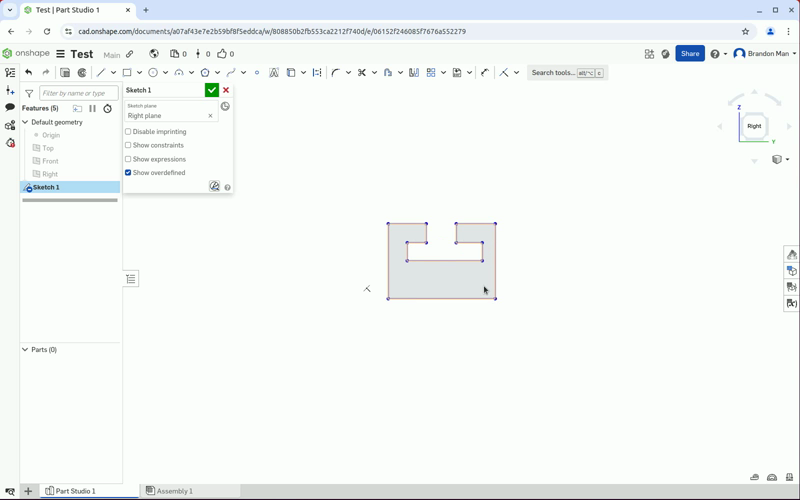
scroll(6)
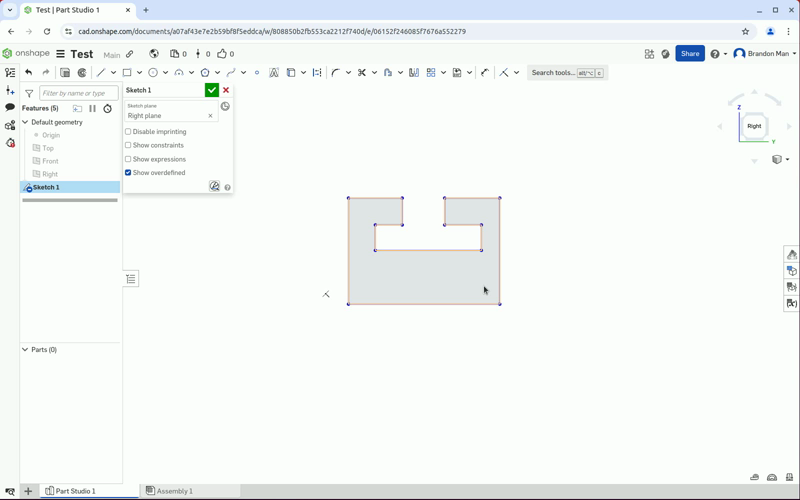
scroll(6)
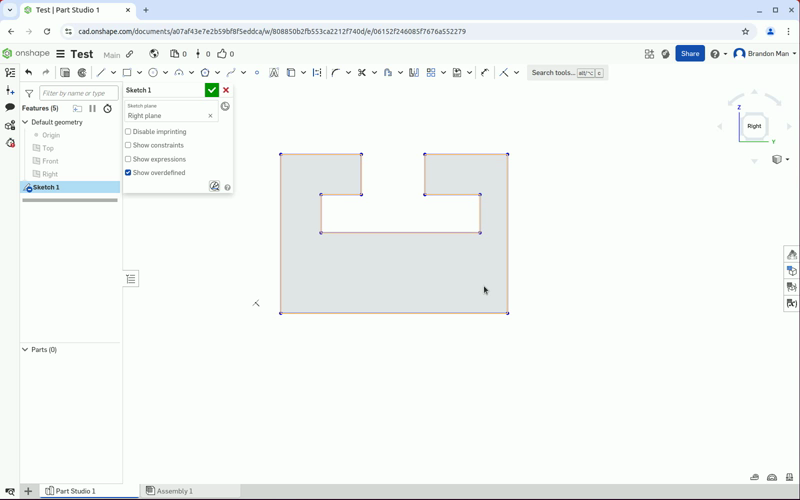
scroll(6)
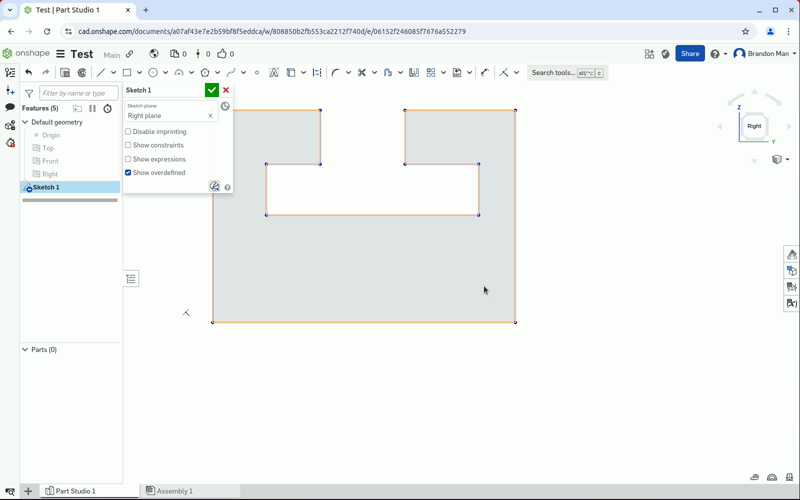
scroll(6)
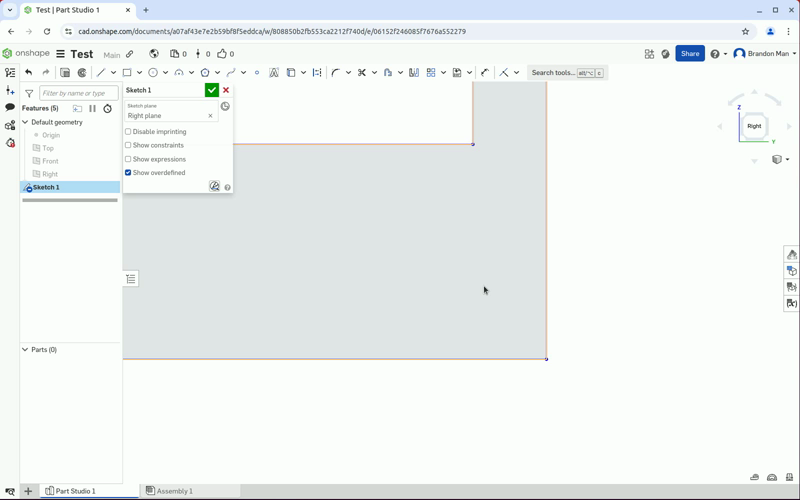
click(484, 285)
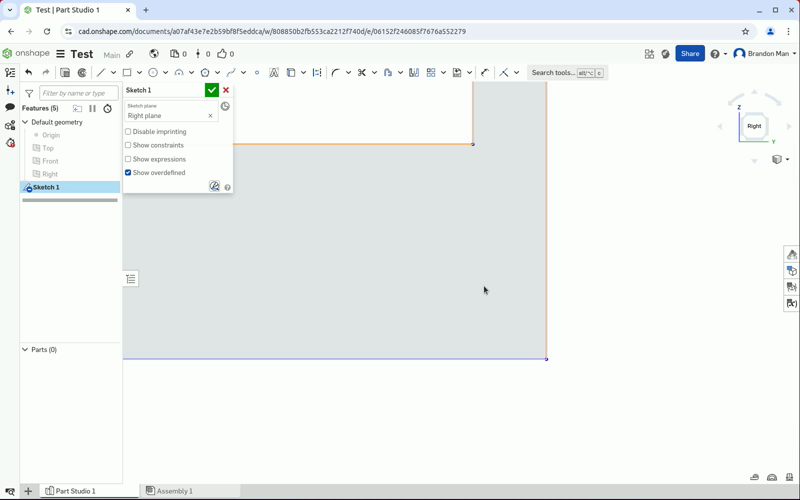
scroll(-6)
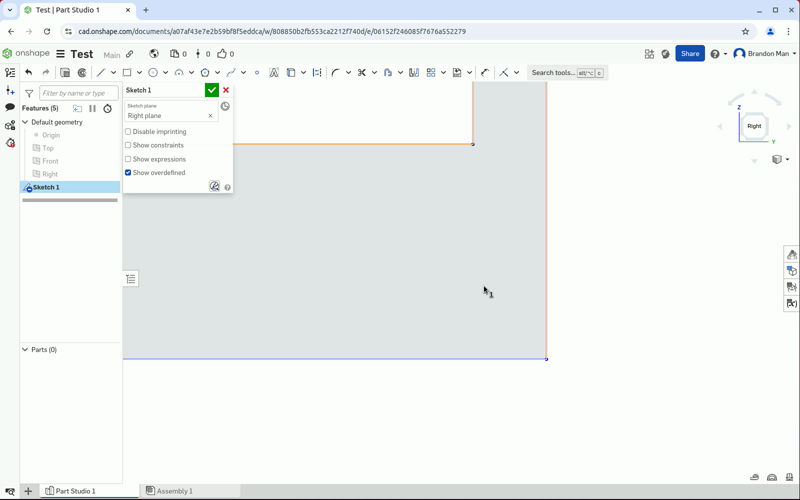
scroll(-6)
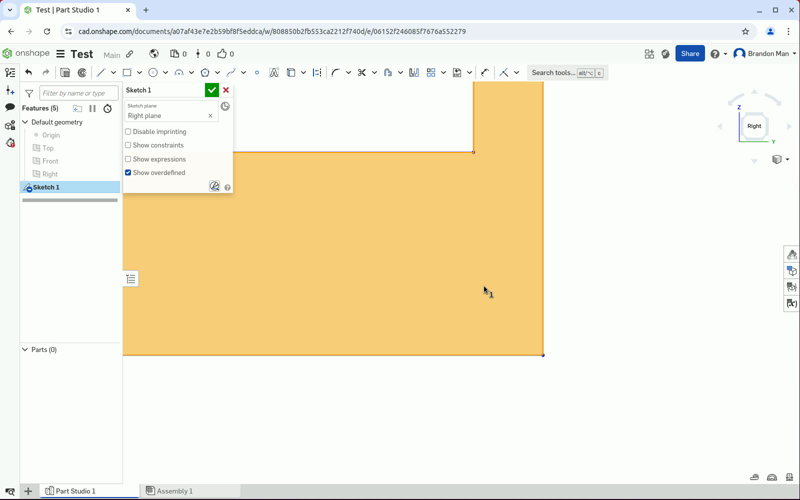
scroll(-6)
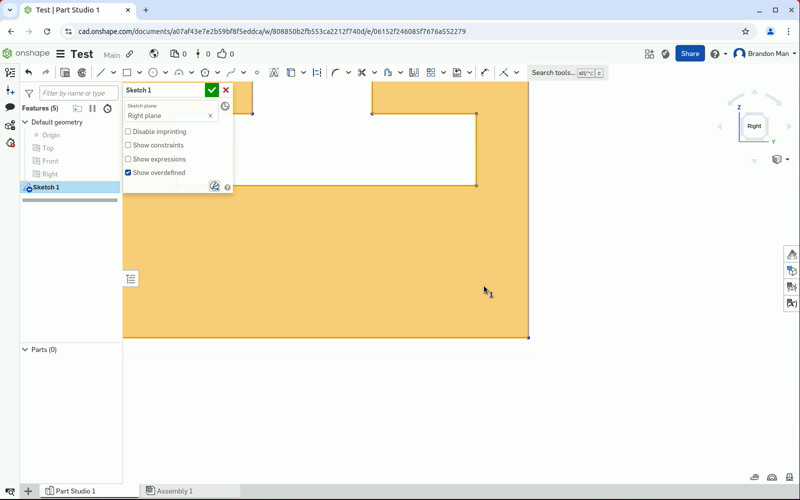
scroll(-6)
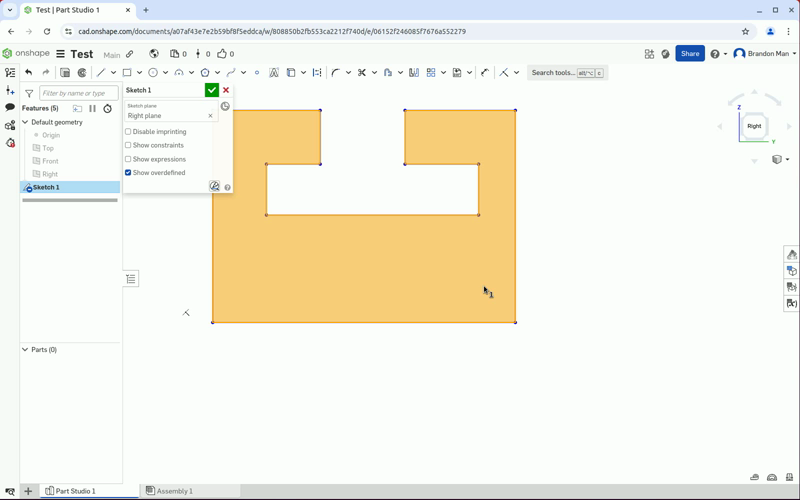
scroll(-6)
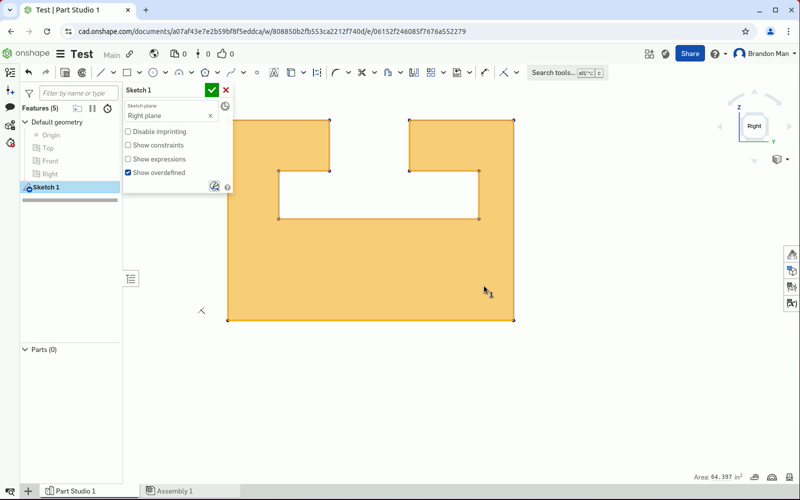
scroll(-6)
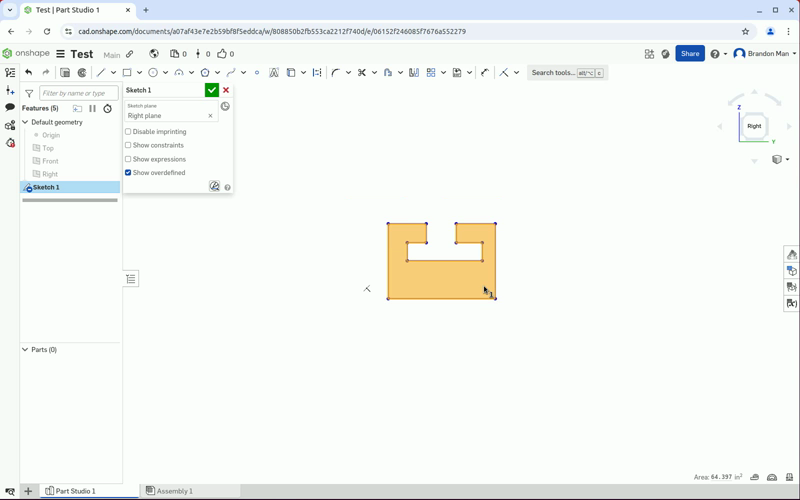
scroll(-6)
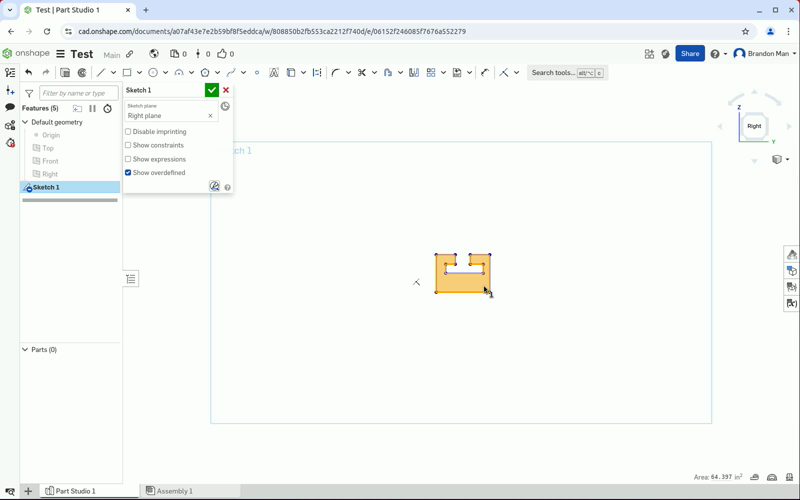
mouse_move(73, 352)
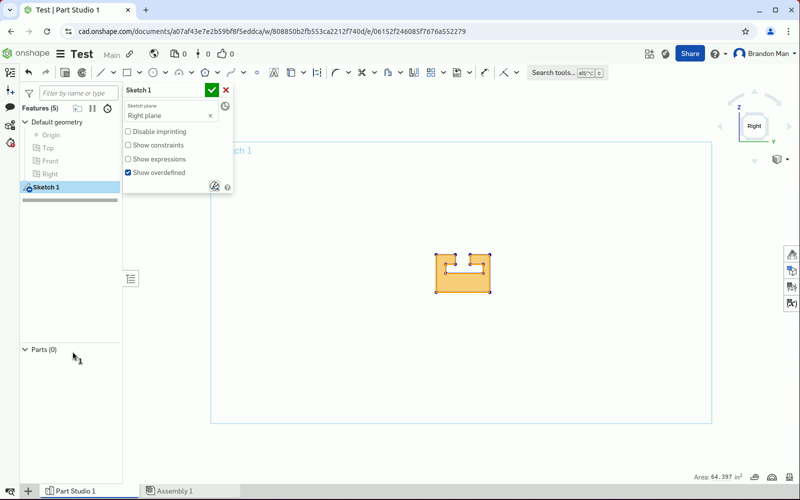
key(shift+y)
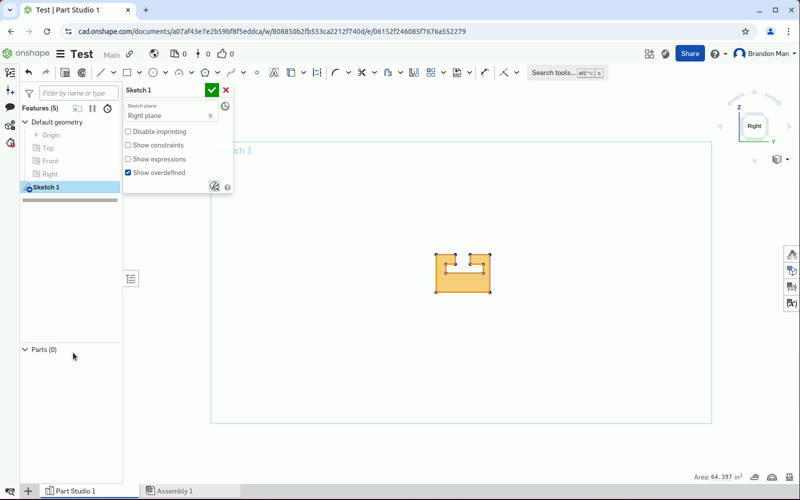
key(shift+e)
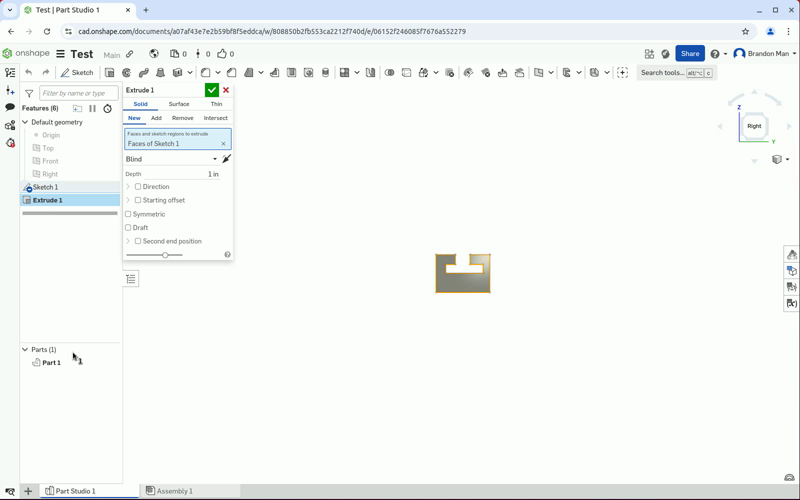
mouse_move(143, 106)
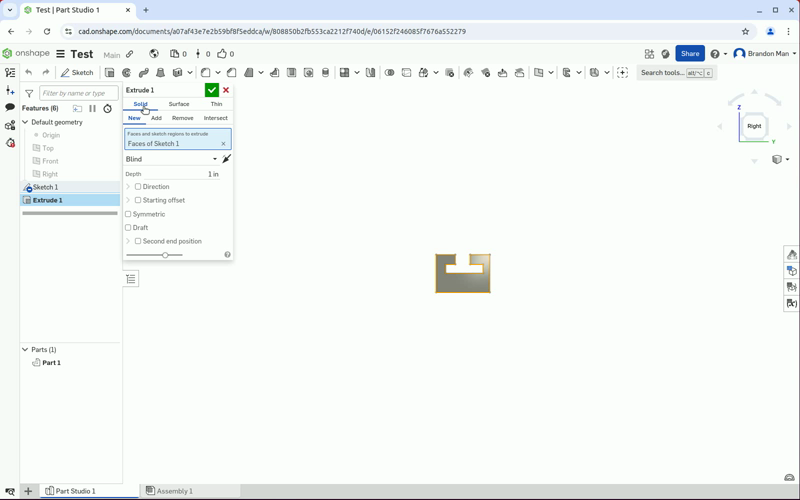
click(143, 106)
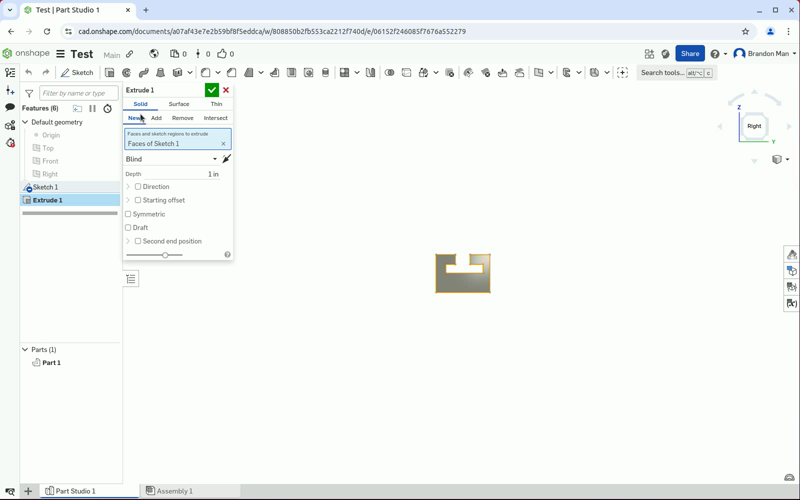
mouse_move(137, 120)
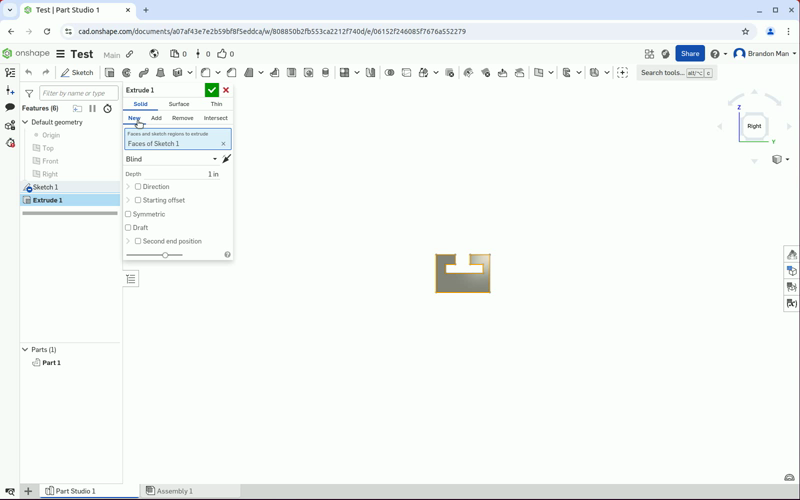
click(137, 120)
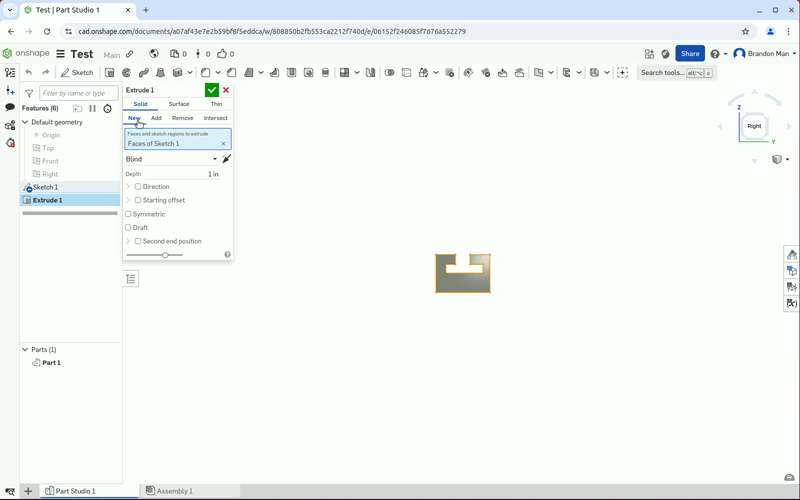
key(tab, 4)
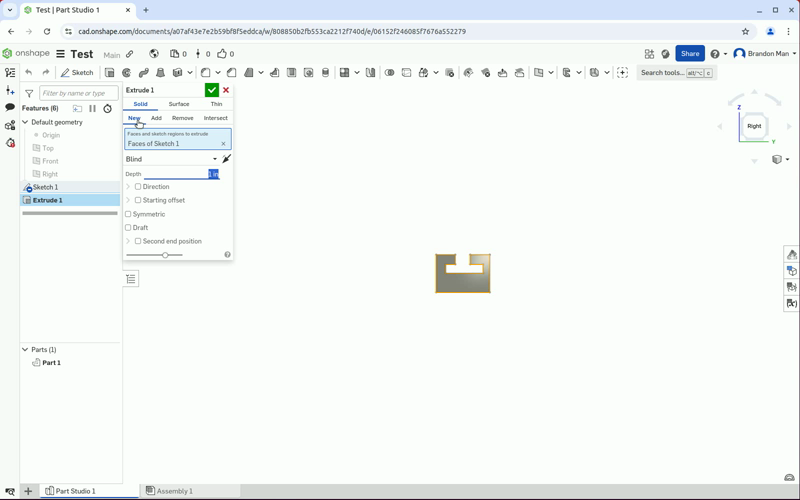
text(-23.108)
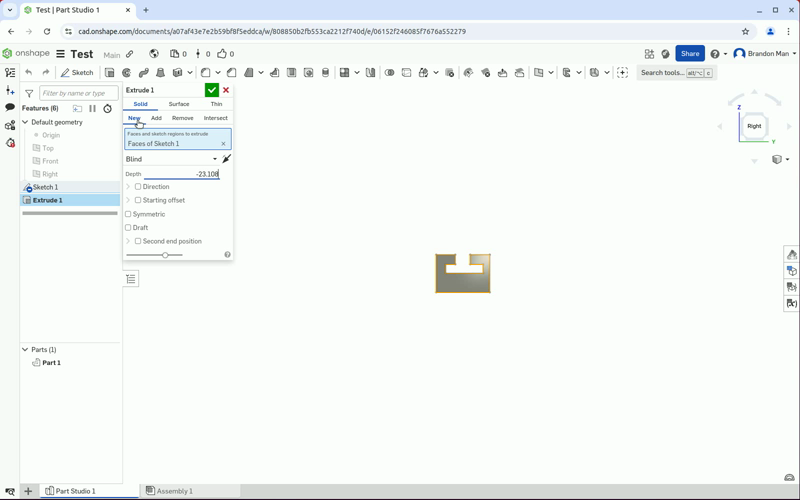
key(enter)
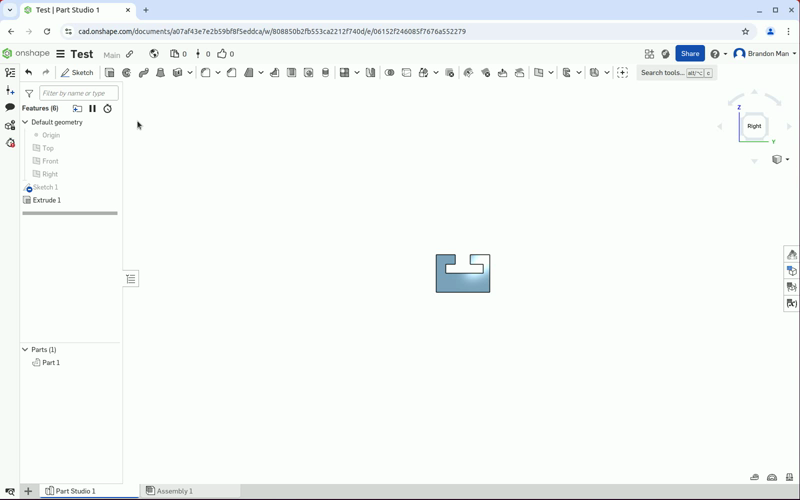
key(shift+h)
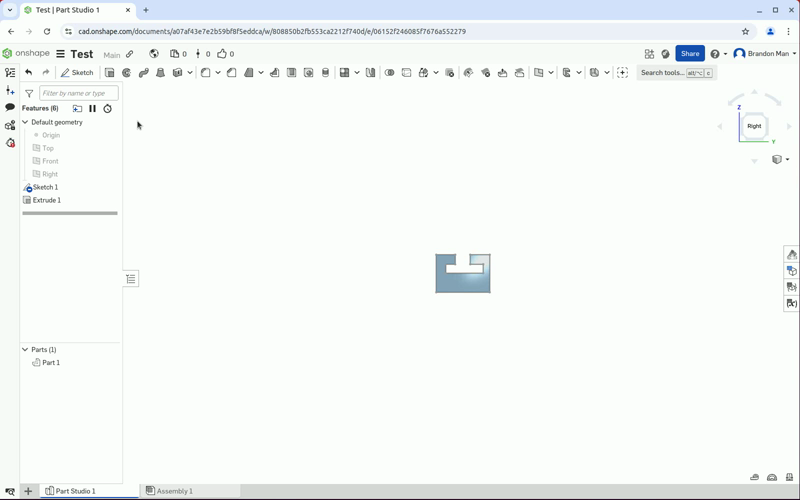
key(shift+h)
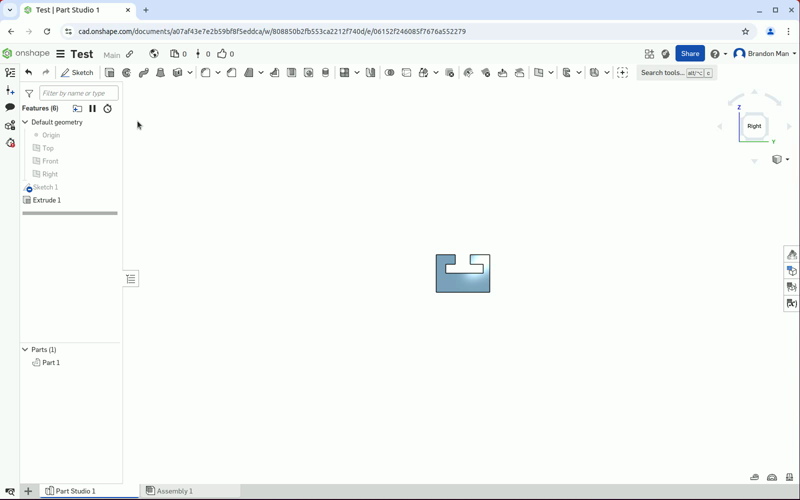
mouse_move(73, 189)
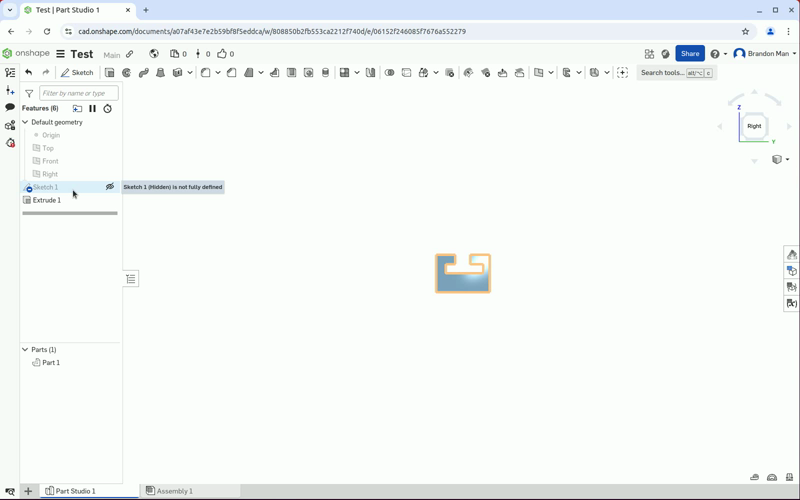
click(73, 189)
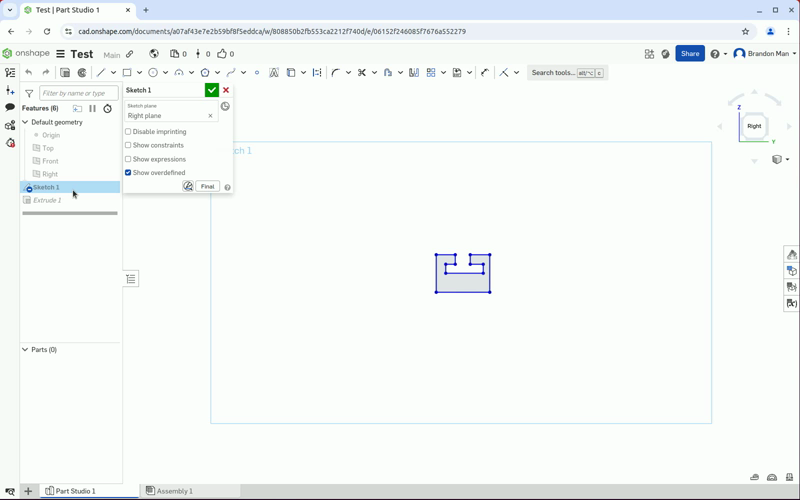
mouse_move(229, 92)
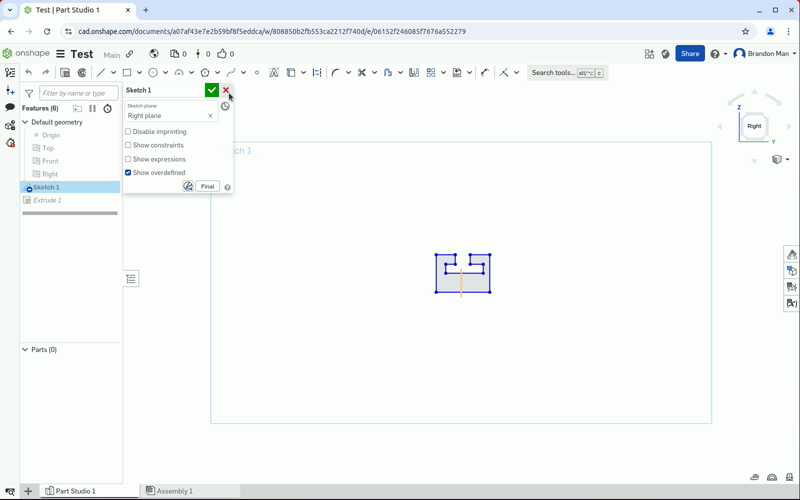
click(229, 92)
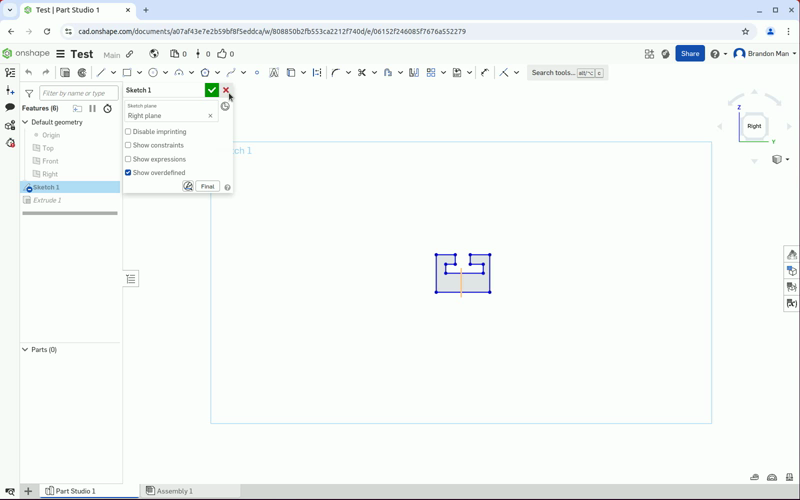
key(shift+s)
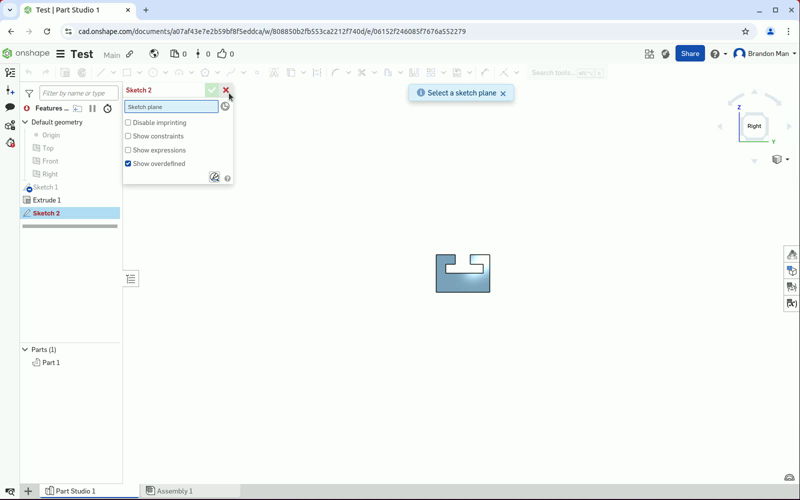
mouse_move(73, 176)
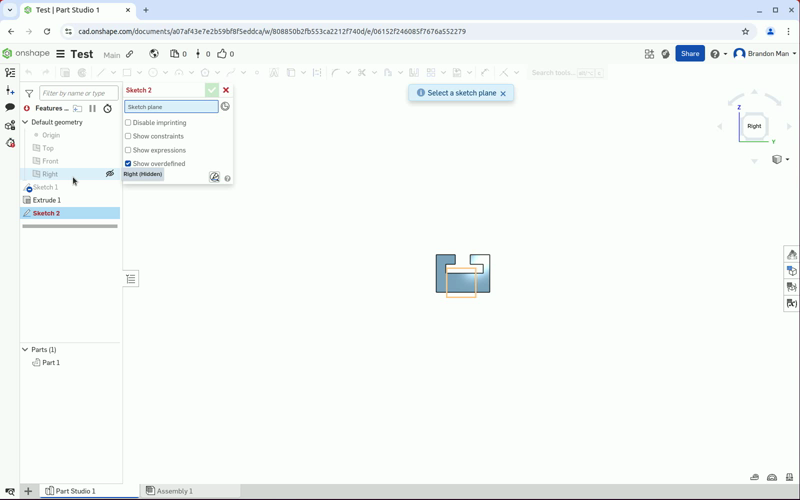
click(73, 176)
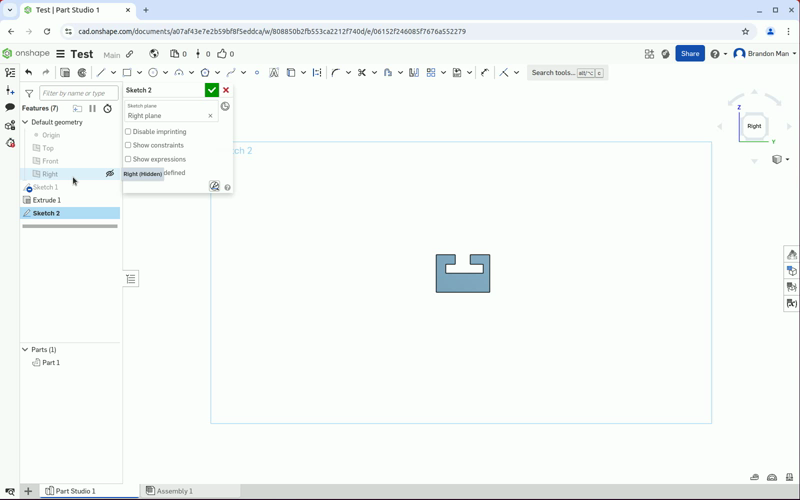
mouse_move(73, 352)
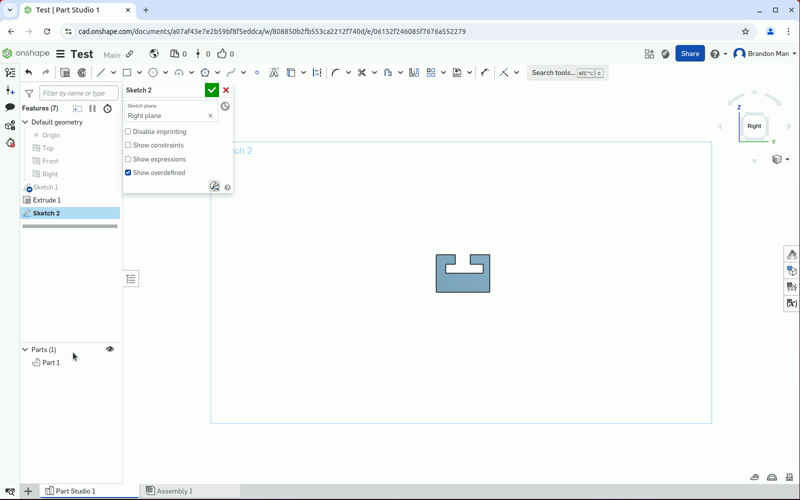
key(y)
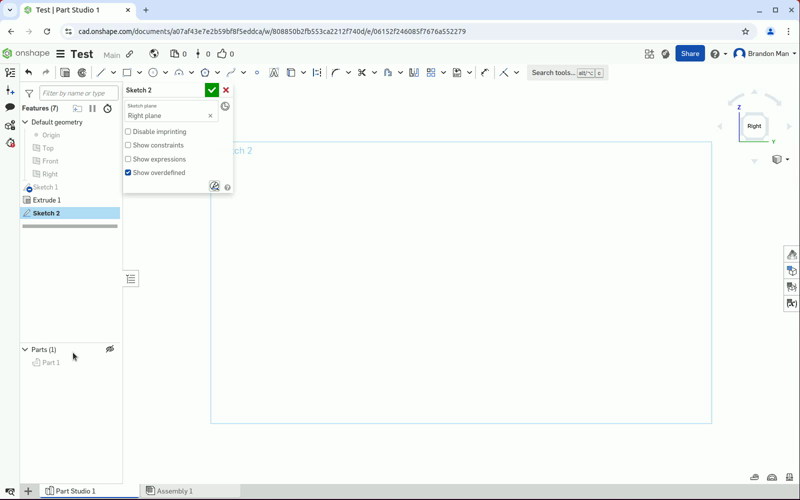
key(l)
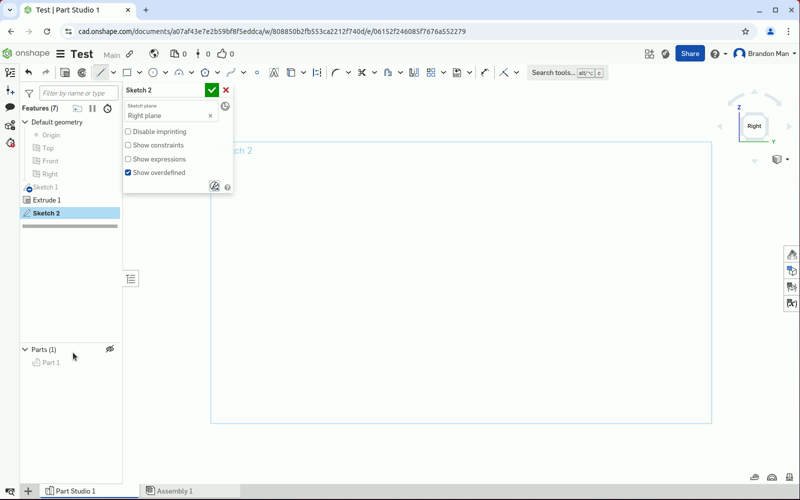
key_down(shift)
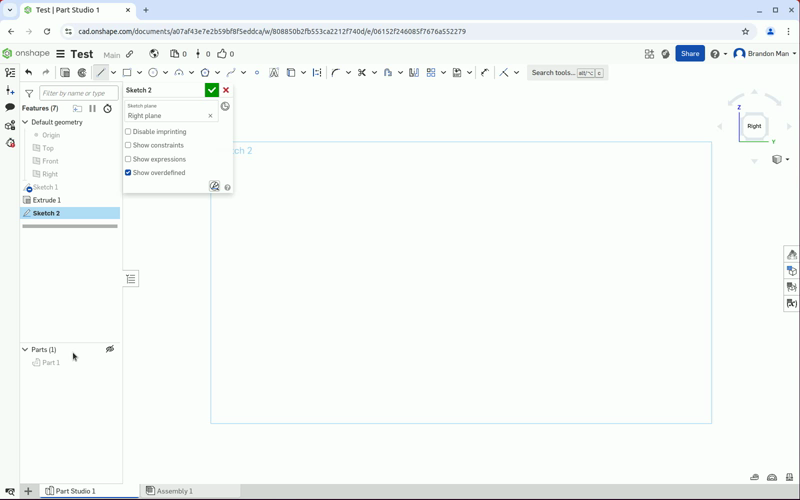
mouse_move(436, 292)
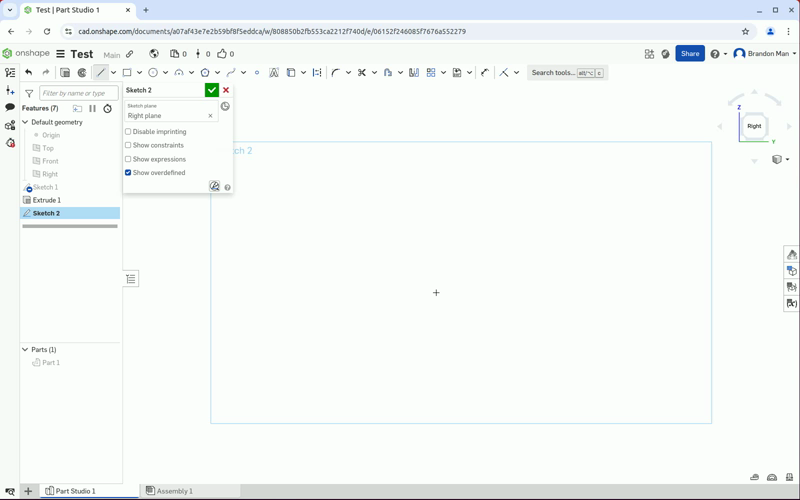
click(436, 292)
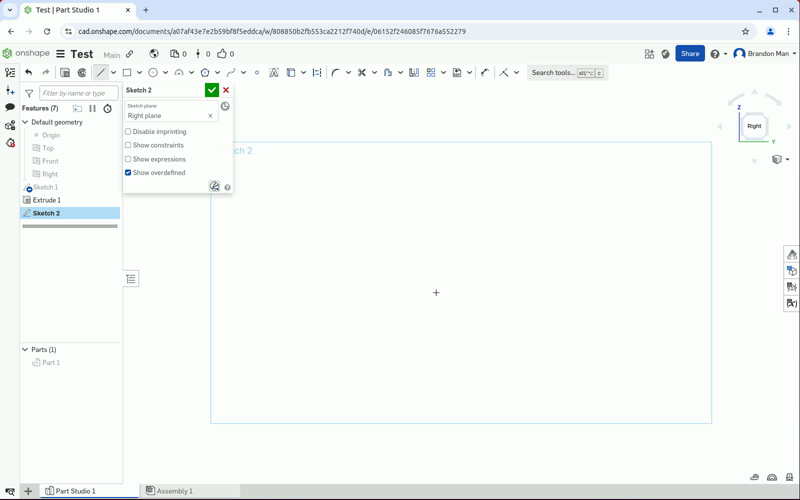
key_up(shift)
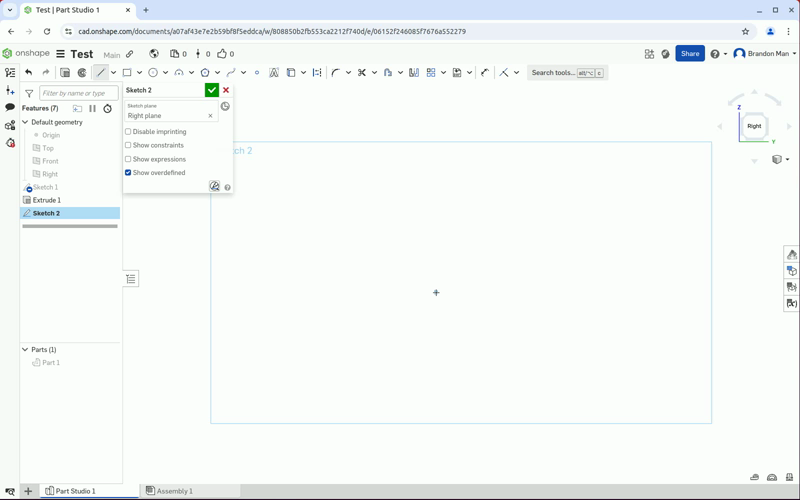
key_down(shift)
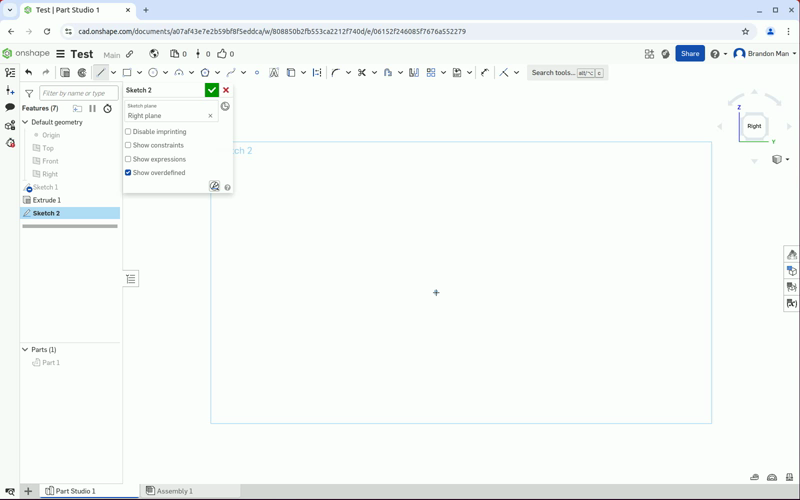
mouse_move(466, 292)
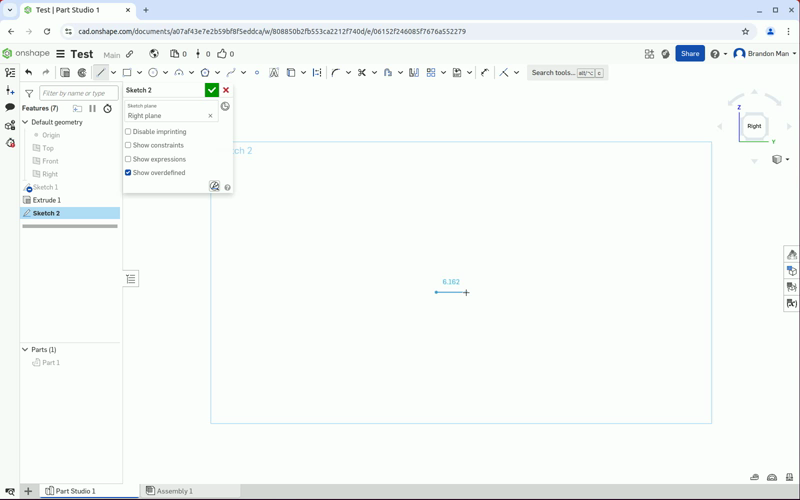
mouse_move(489, 292)
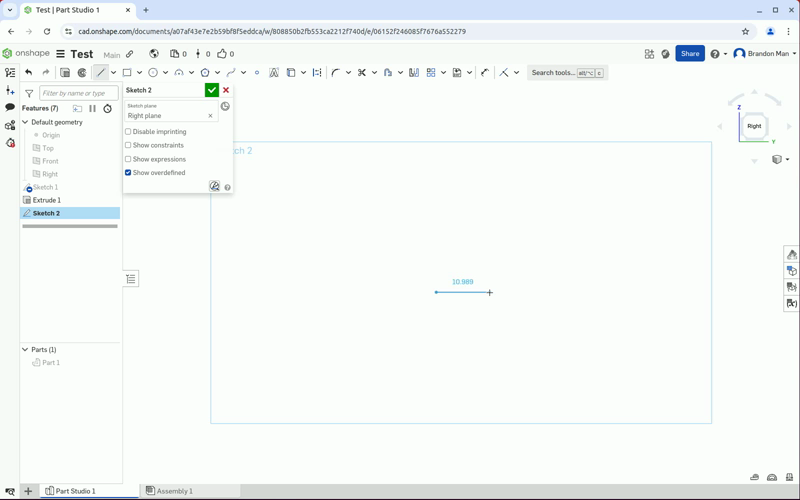
click(489, 292)
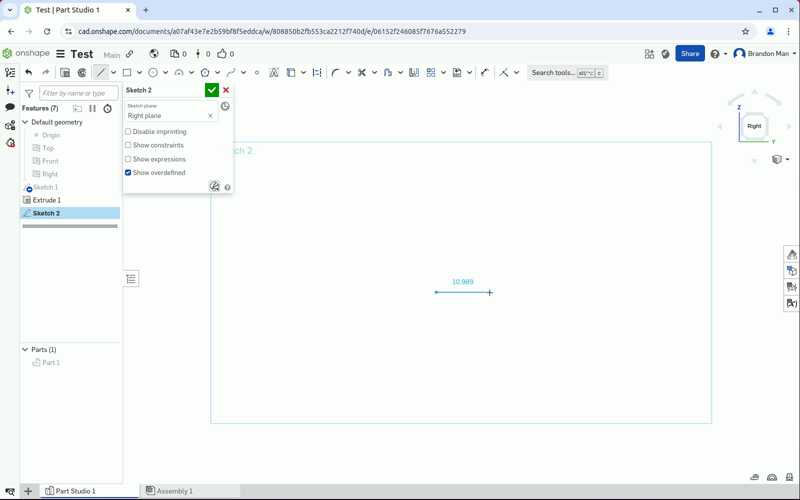
key_up(shift)
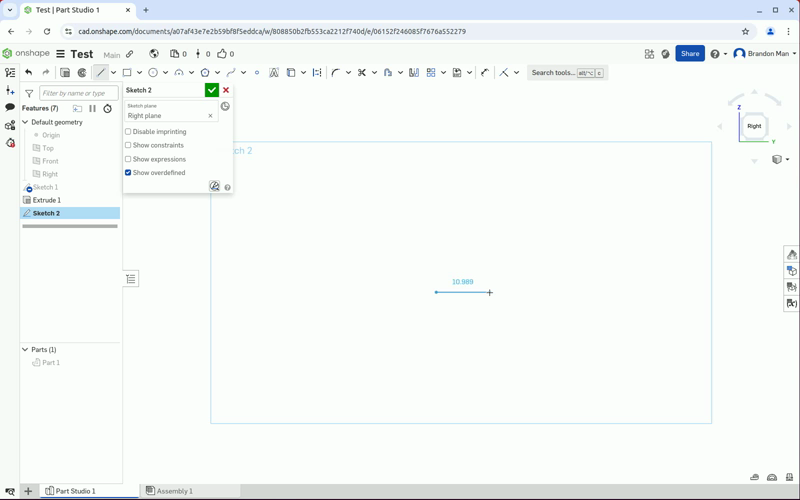
key_down(shift)
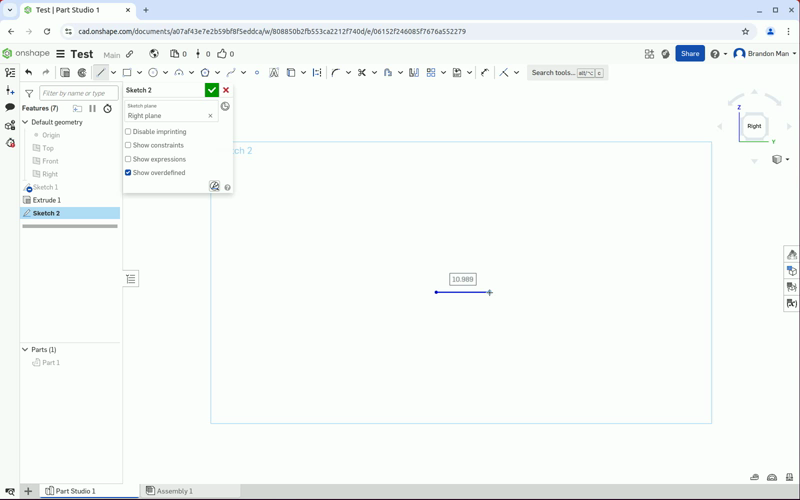
mouse_move(519, 292)
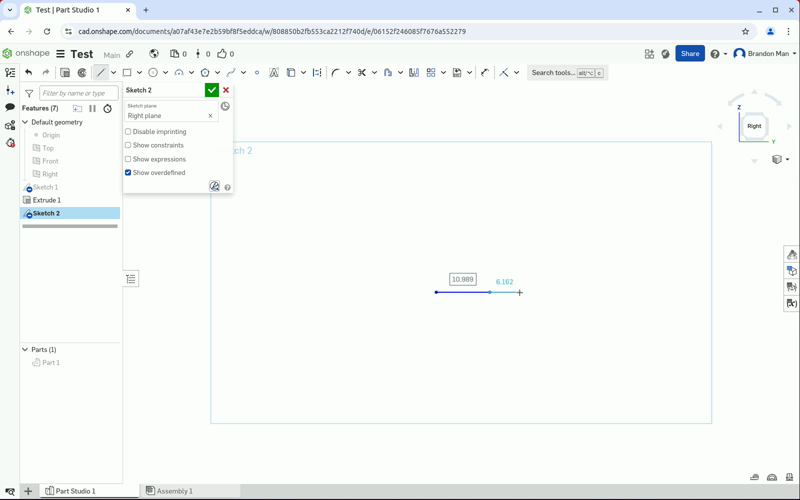
mouse_move(489, 254)
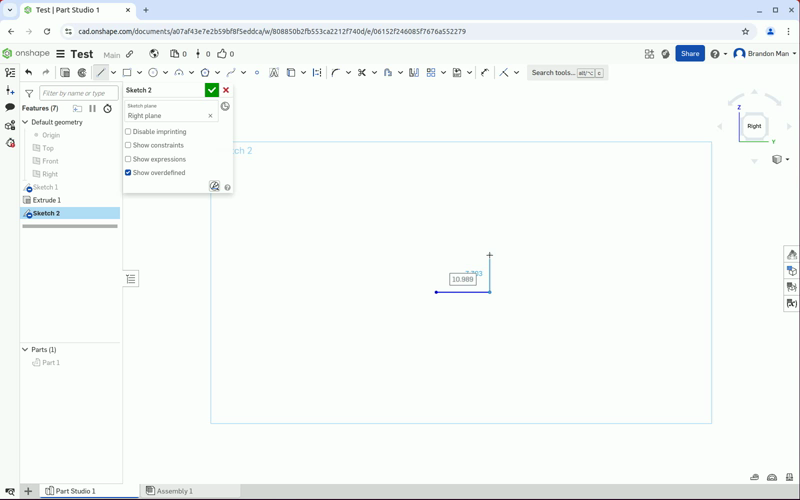
click(489, 254)
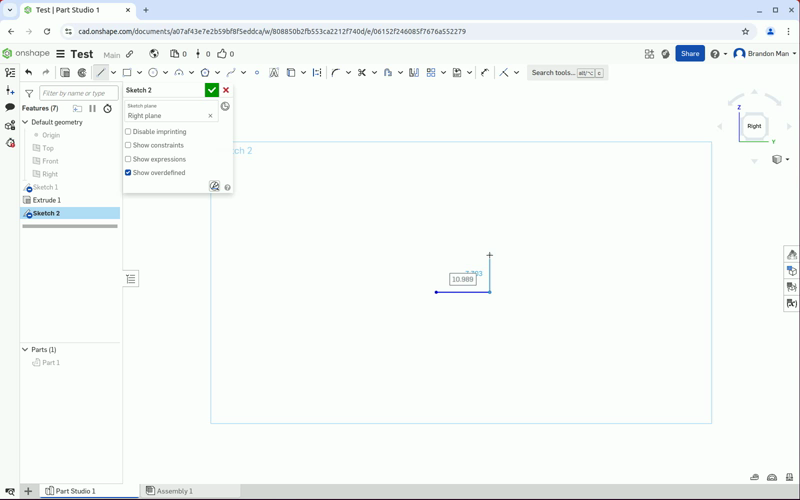
key_up(shift)
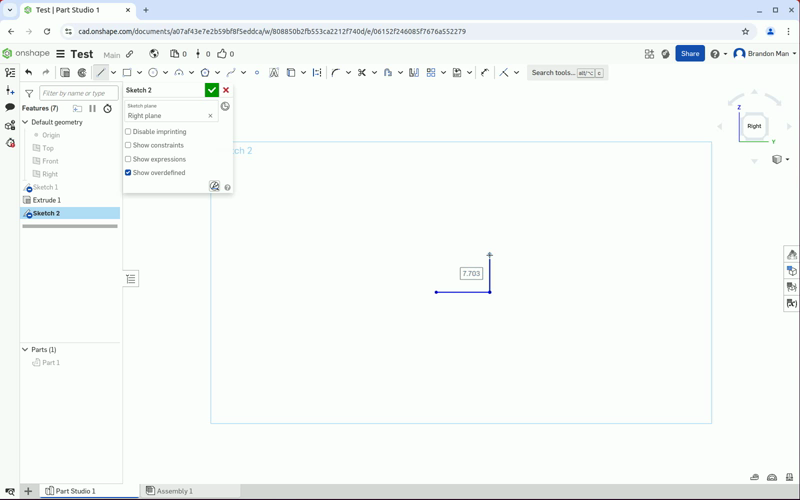
key_down(shift)
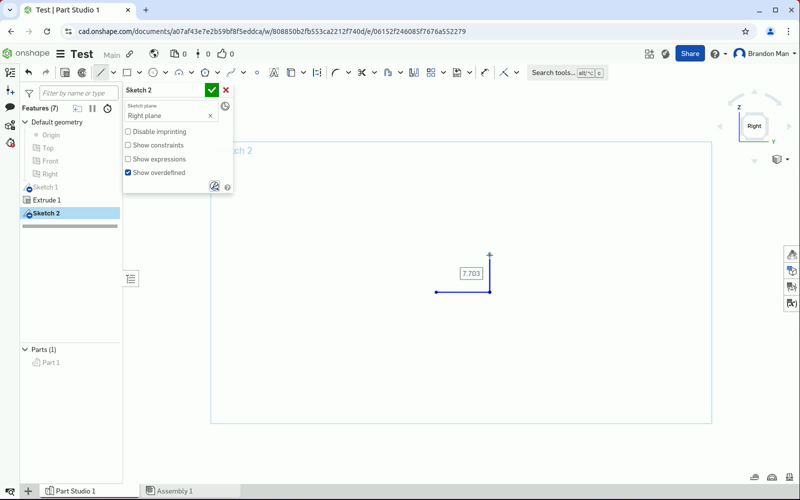
mouse_move(519, 254)
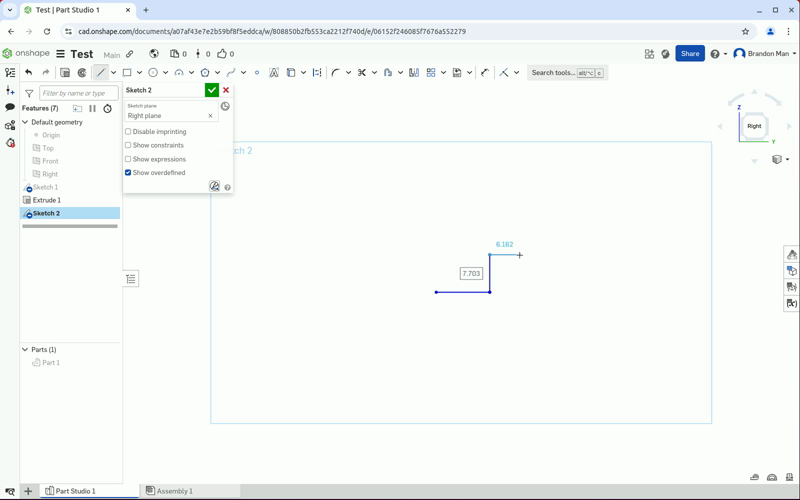
mouse_move(470, 254)
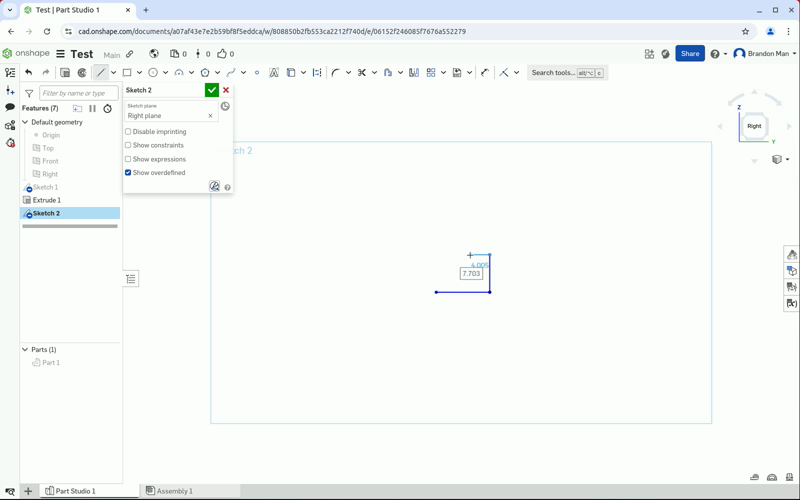
click(470, 254)
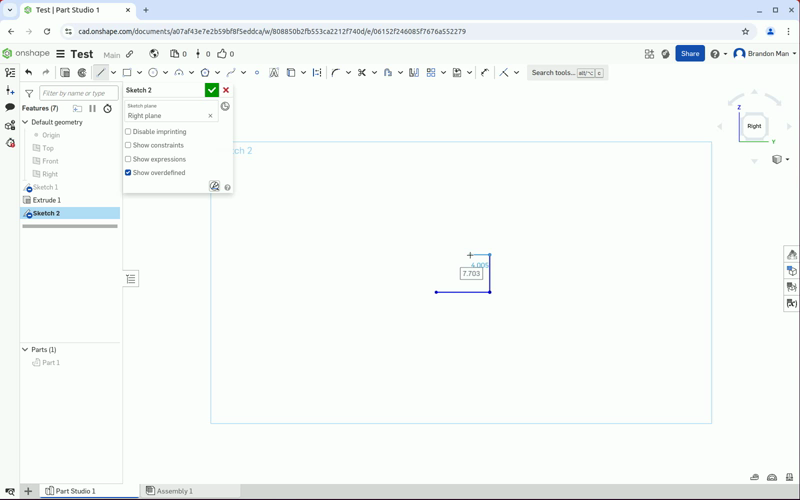
key_up(shift)
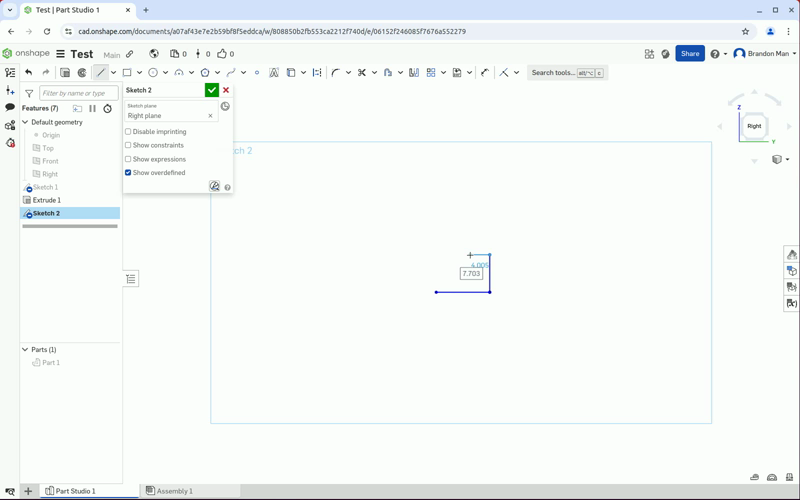
key_down(shift)
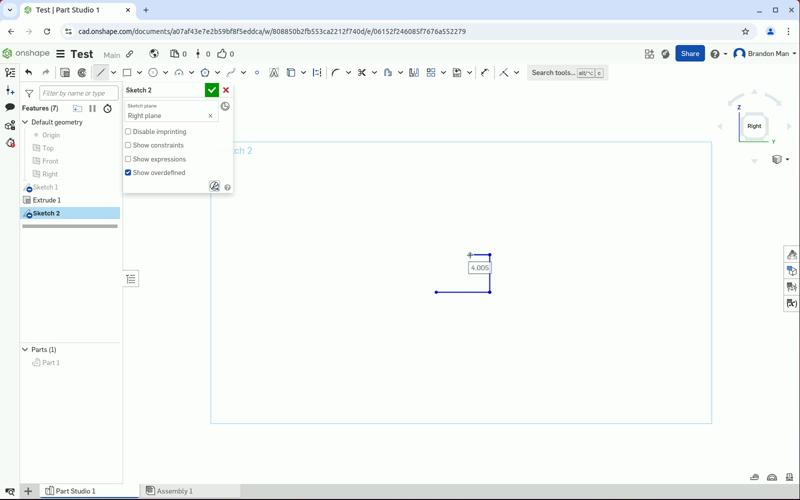
mouse_move(500, 254)
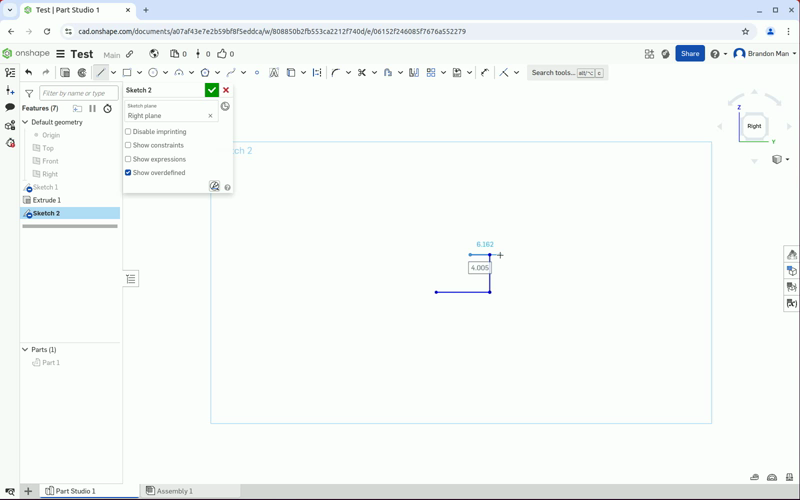
mouse_move(470, 264)
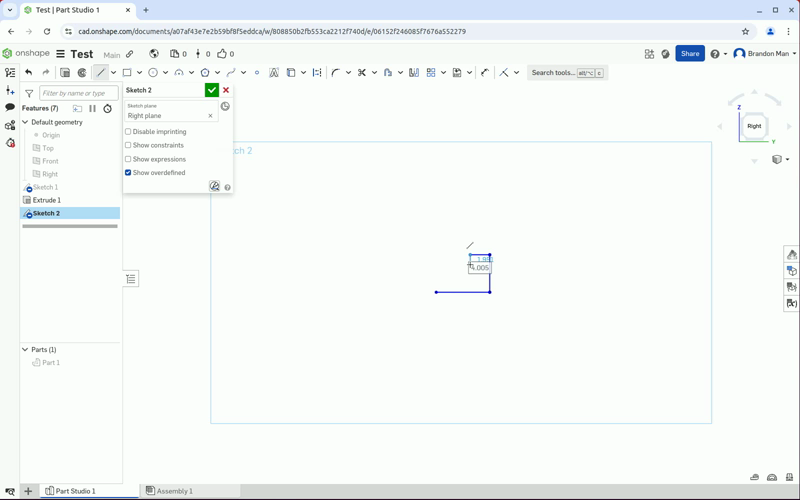
click(470, 264)
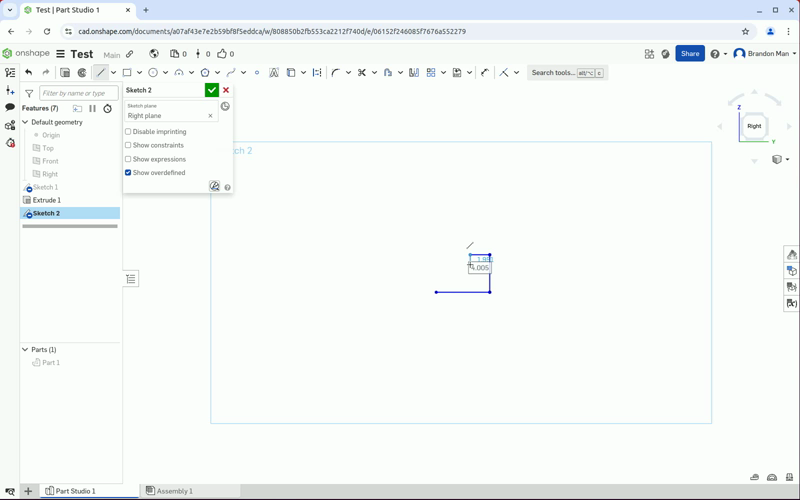
key_up(shift)
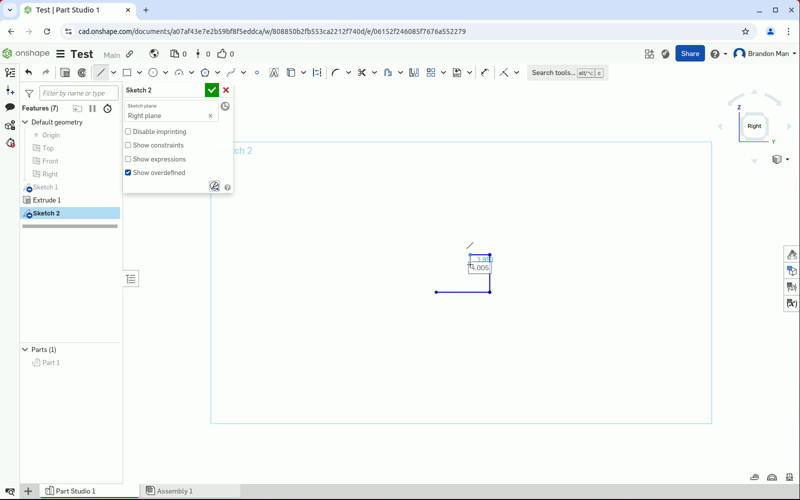
key_down(shift)
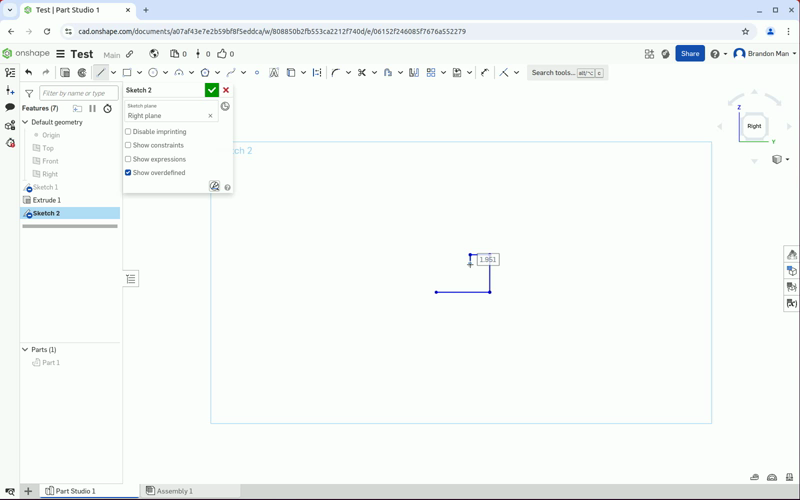
mouse_move(500, 264)
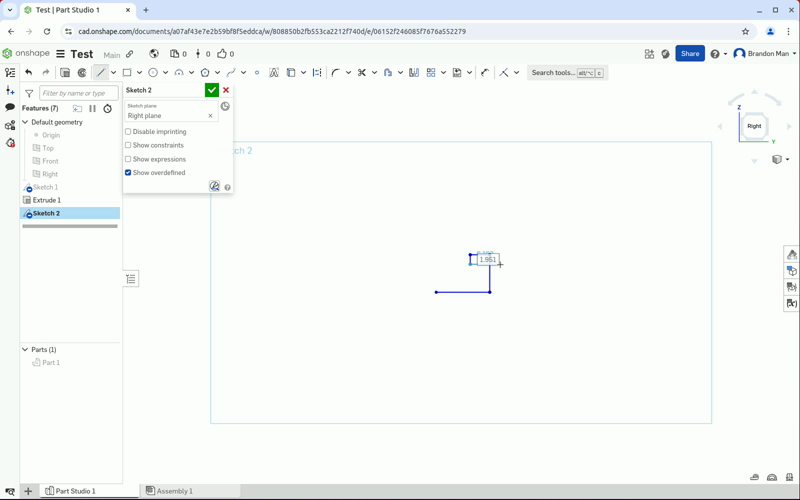
mouse_move(483, 264)
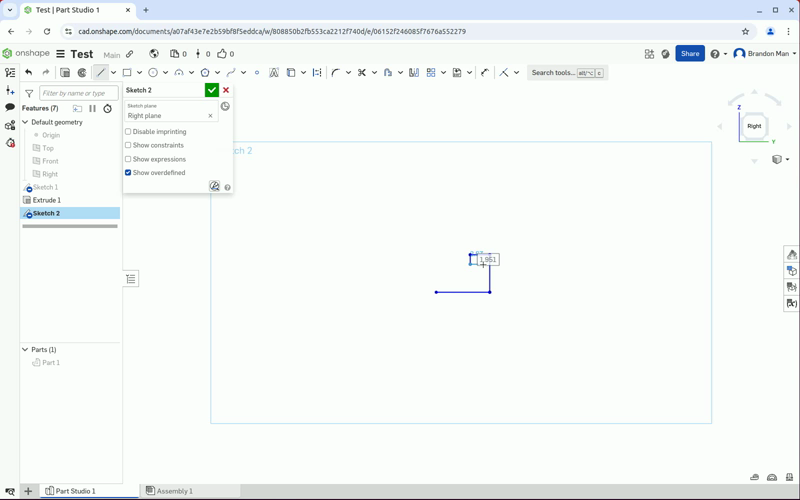
click(483, 264)
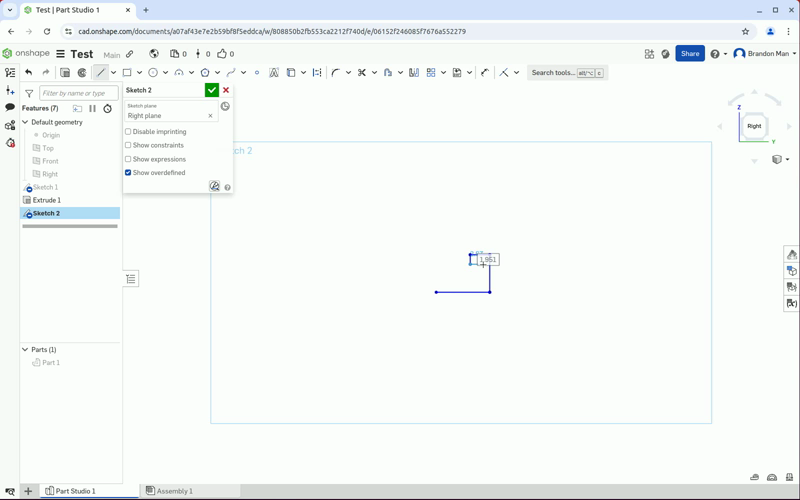
key_up(shift)
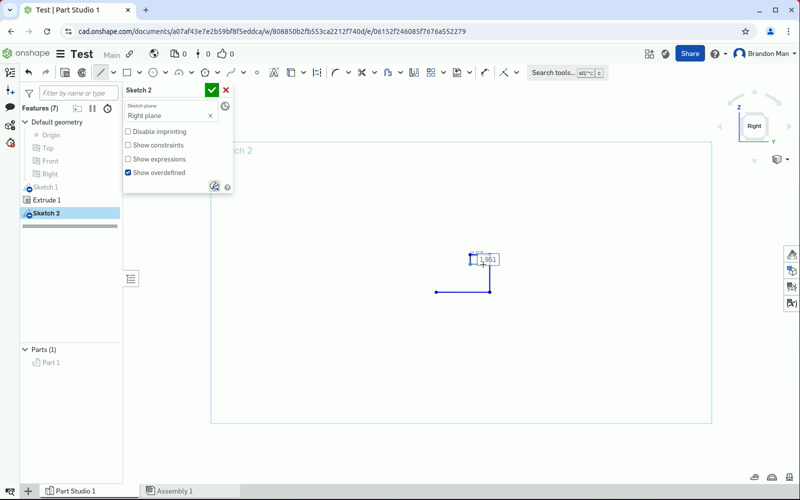
key_down(shift)
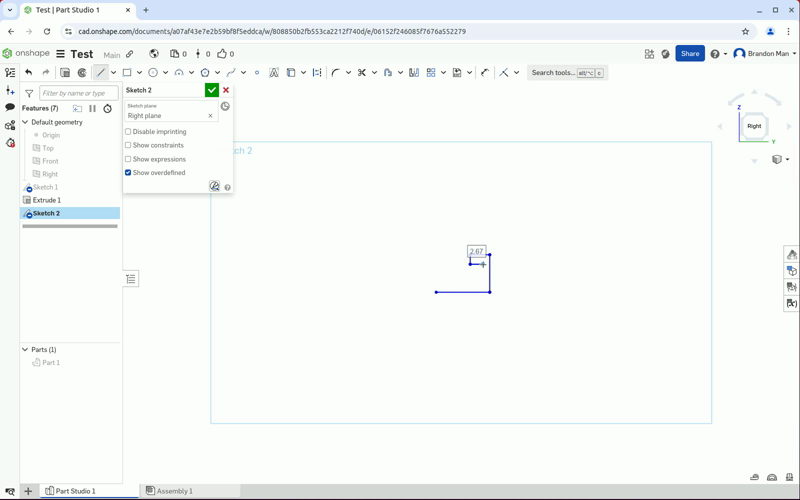
mouse_move(513, 264)
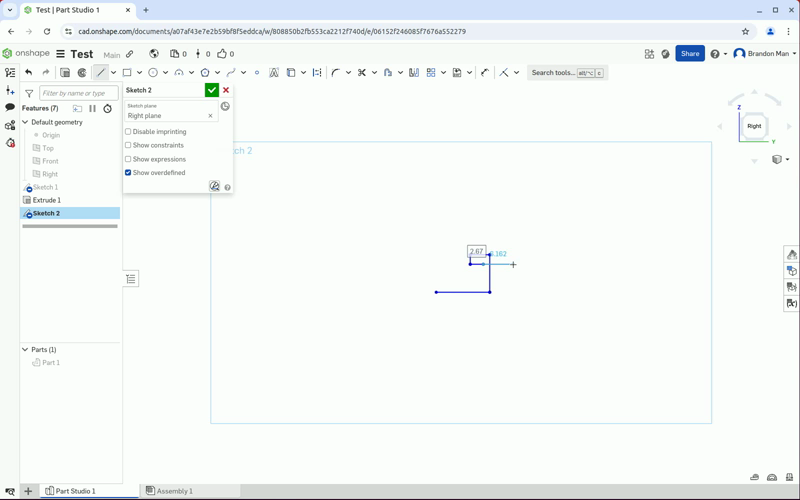
mouse_move(483, 273)
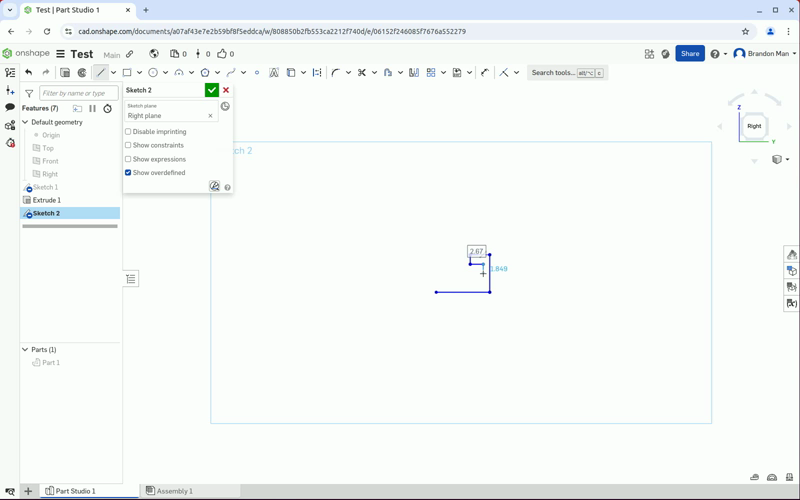
click(483, 273)
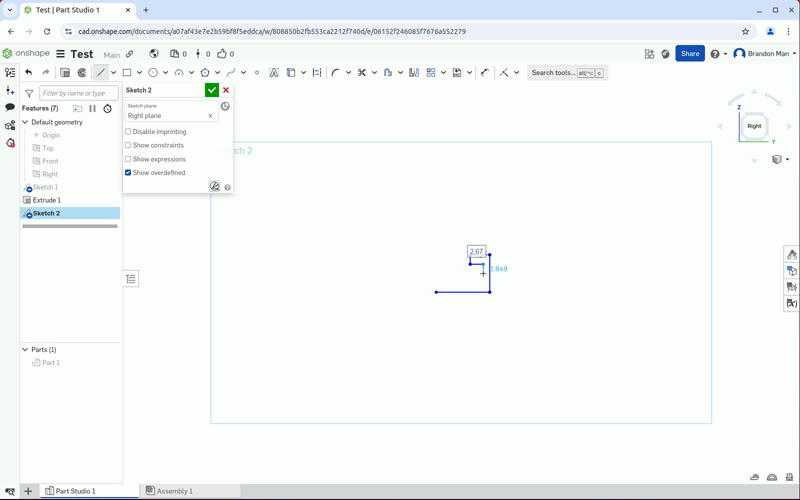
key_up(shift)
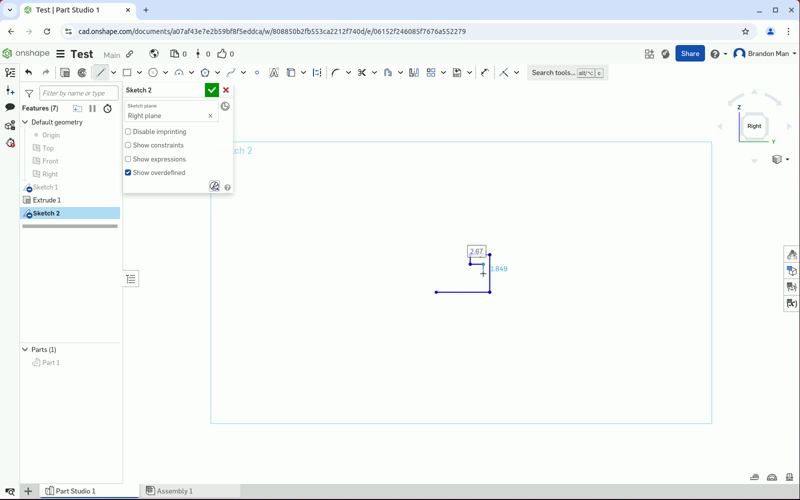
key_down(shift)
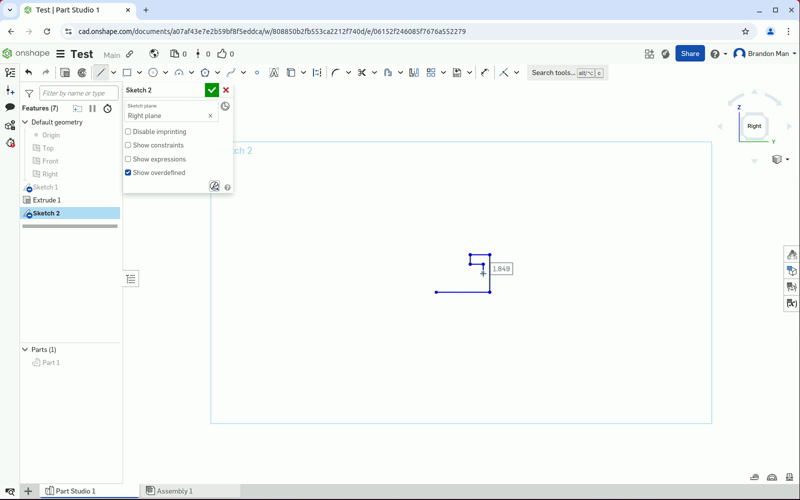
mouse_move(513, 273)
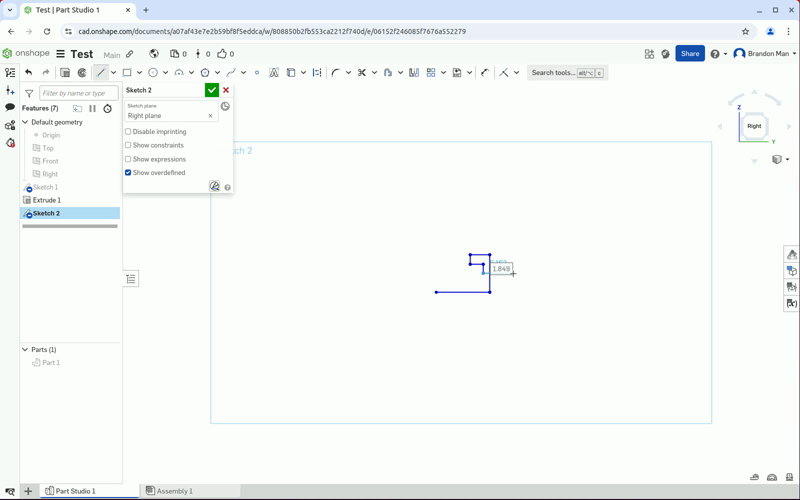
mouse_move(445, 273)
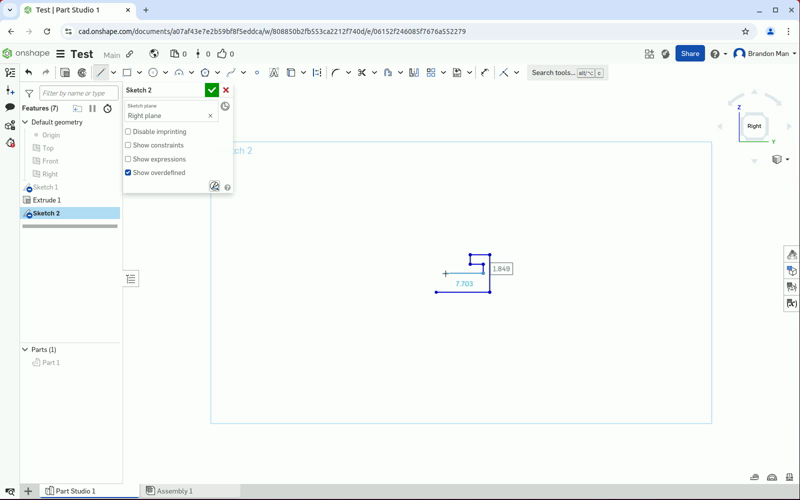
click(445, 273)
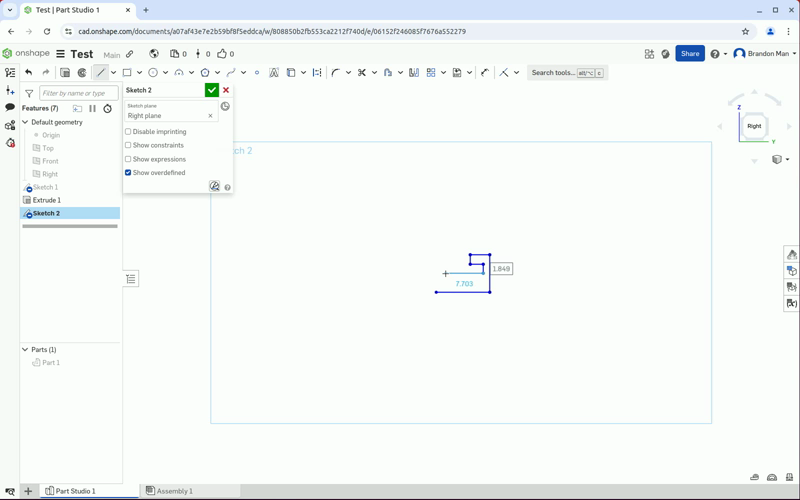
key_up(shift)
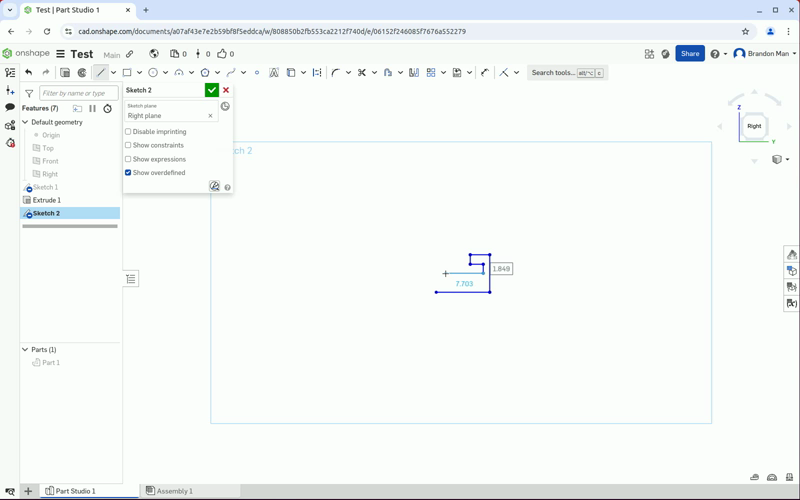
key_down(shift)
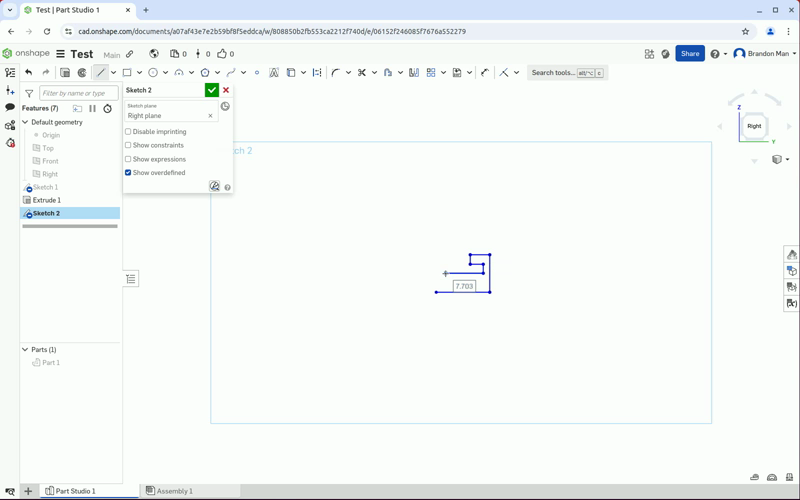
mouse_move(475, 273)
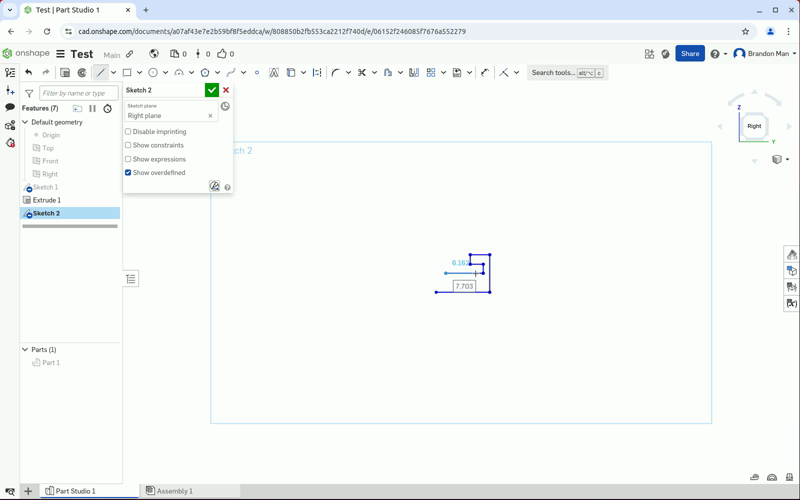
mouse_move(445, 264)
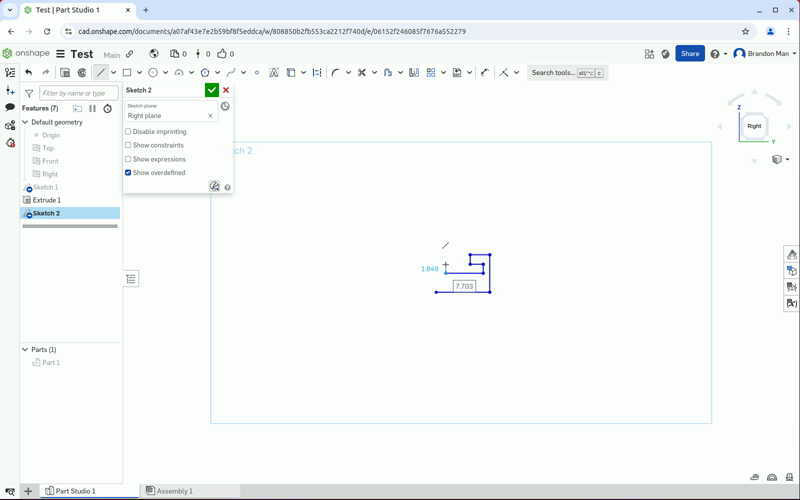
click(445, 264)
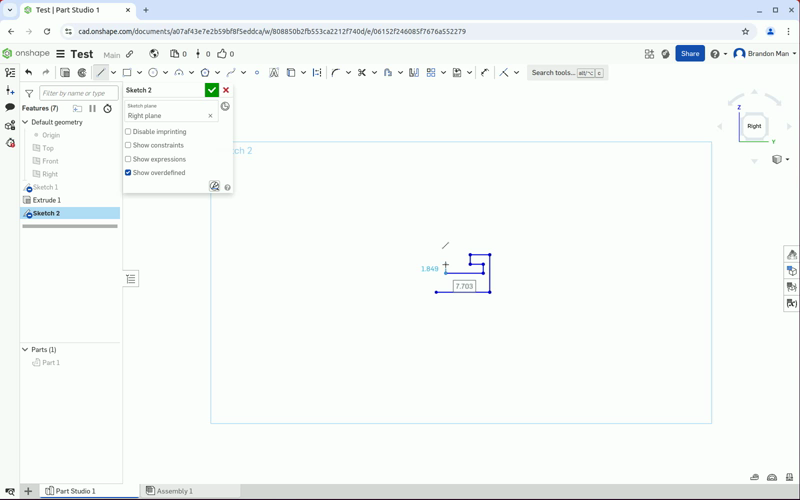
key_up(shift)
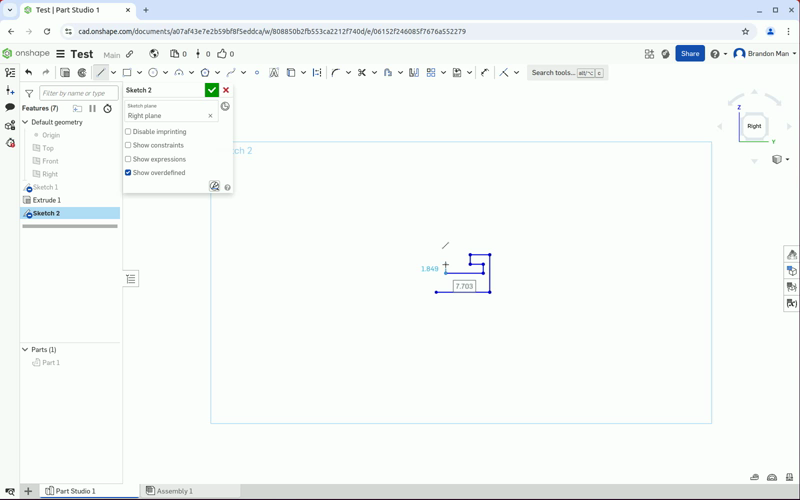
key_down(shift)
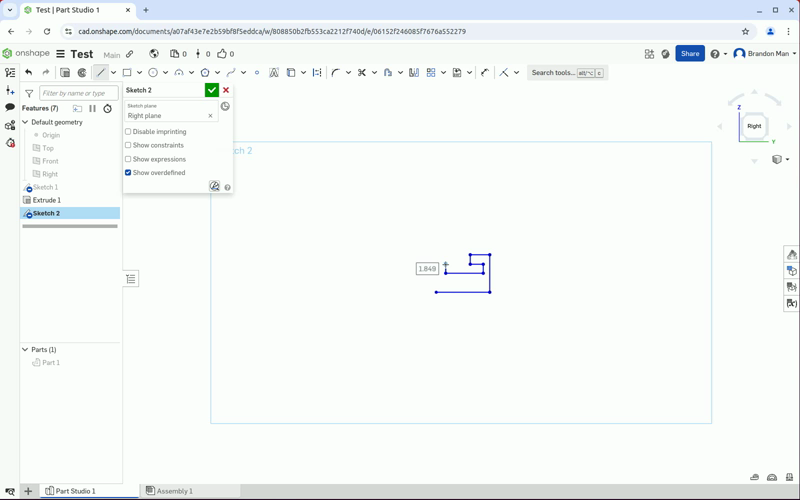
mouse_move(475, 264)
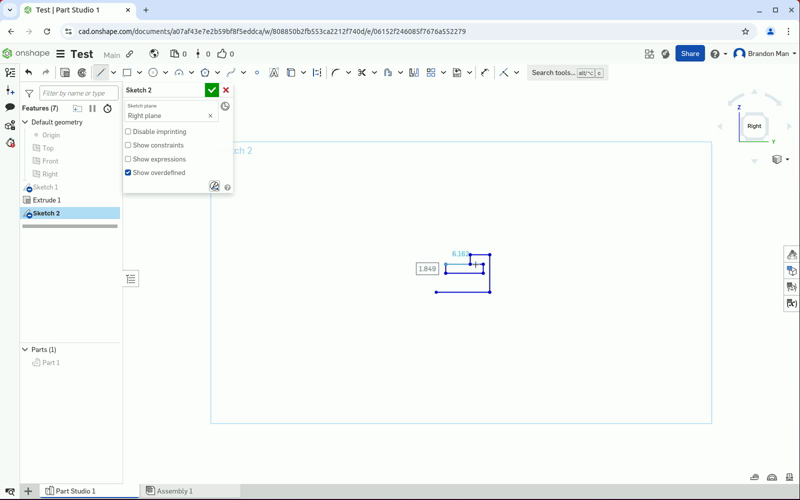
mouse_move(455, 264)
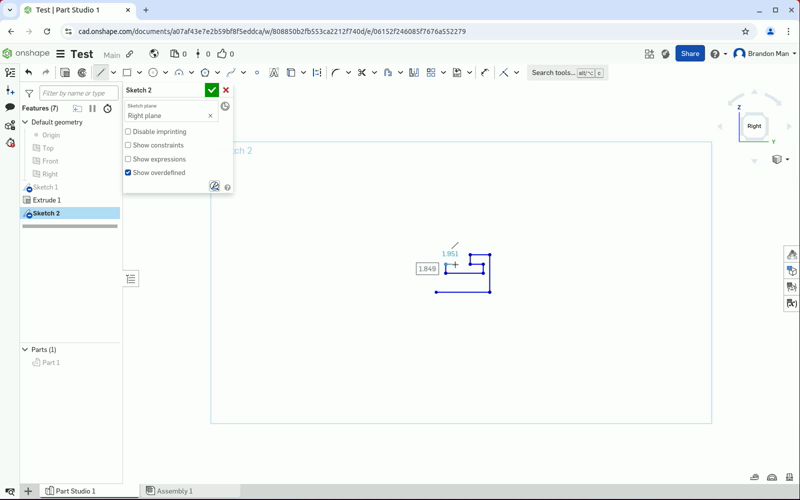
click(455, 264)
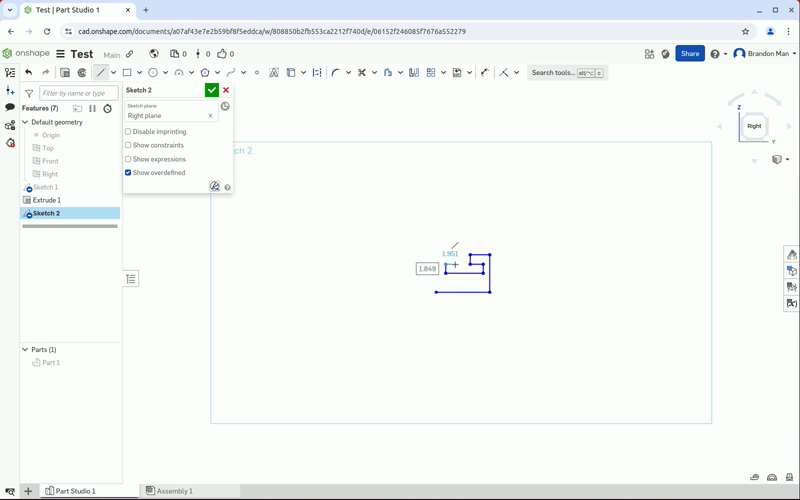
key_up(shift)
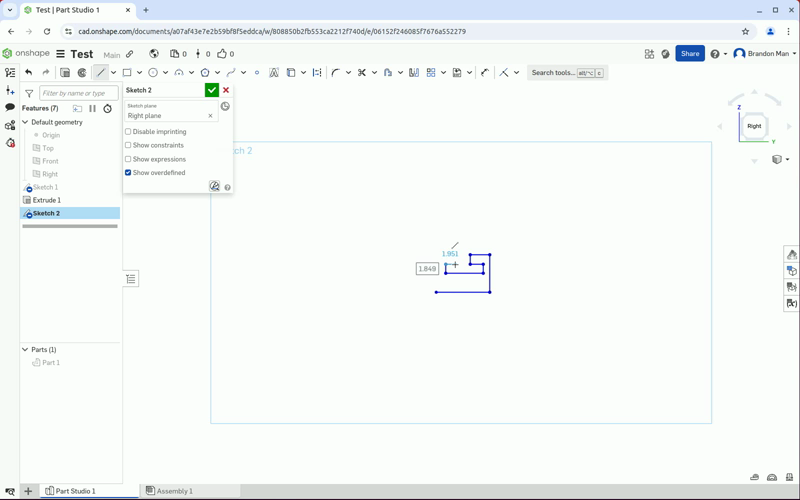
key_down(shift)
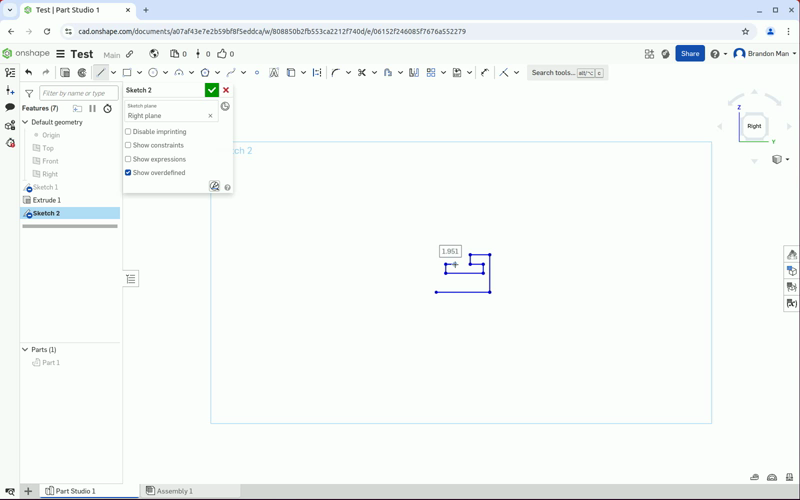
mouse_move(485, 264)
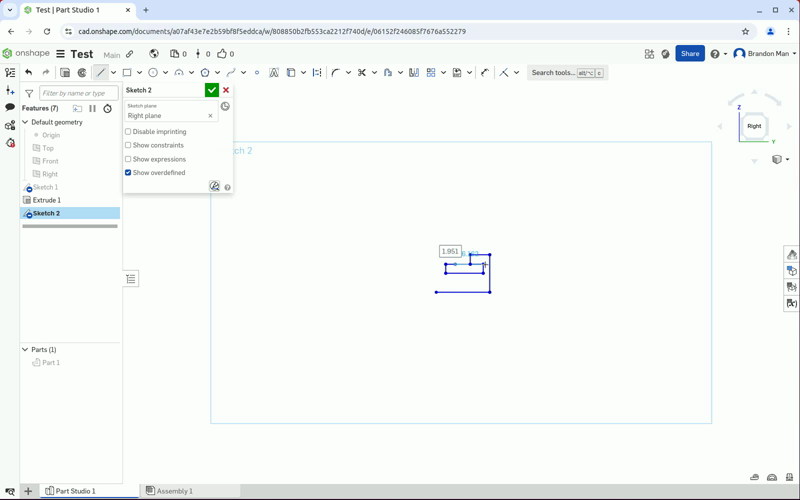
mouse_move(455, 254)
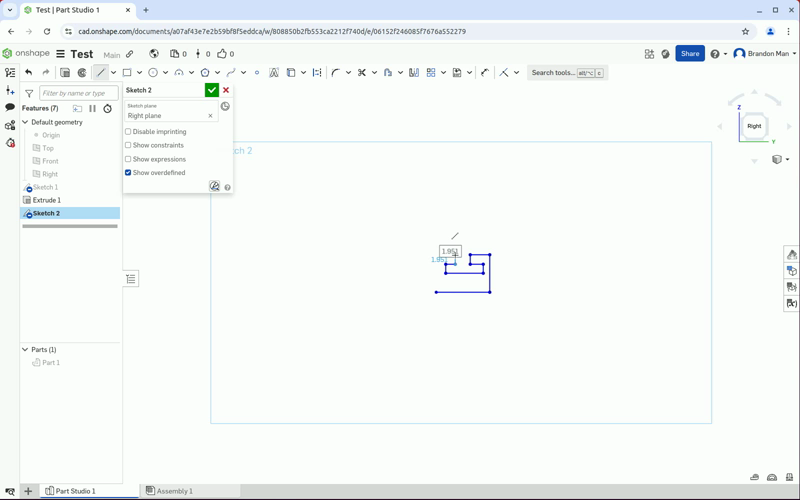
click(455, 254)
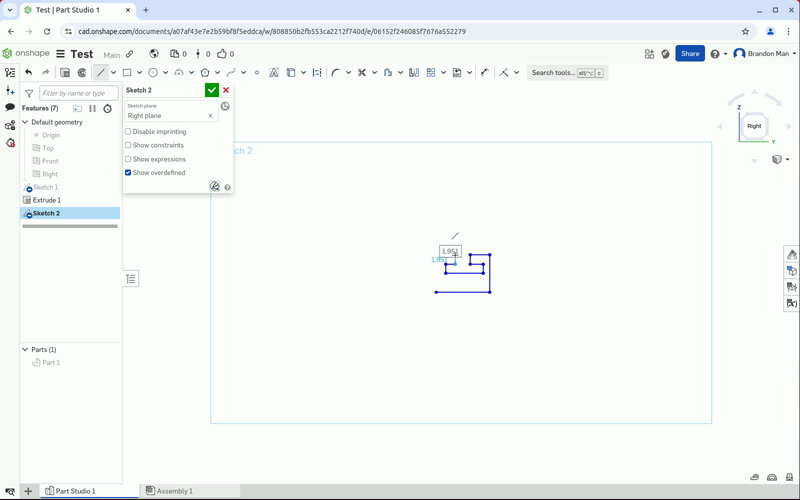
key_up(shift)
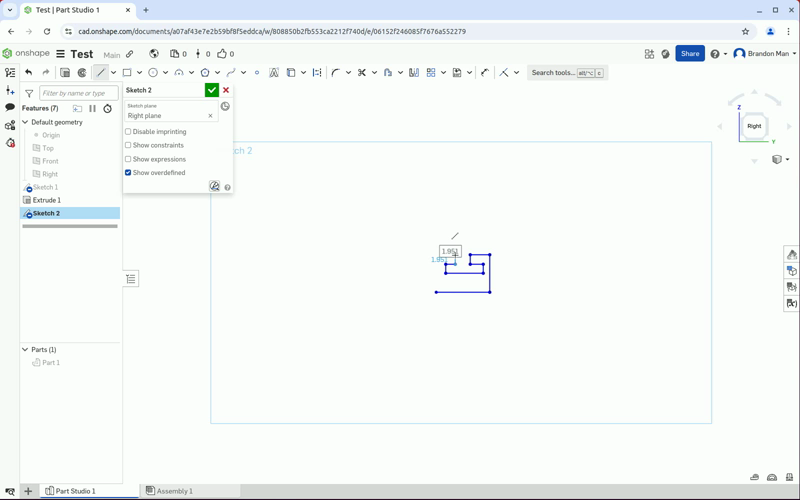
key_down(shift)
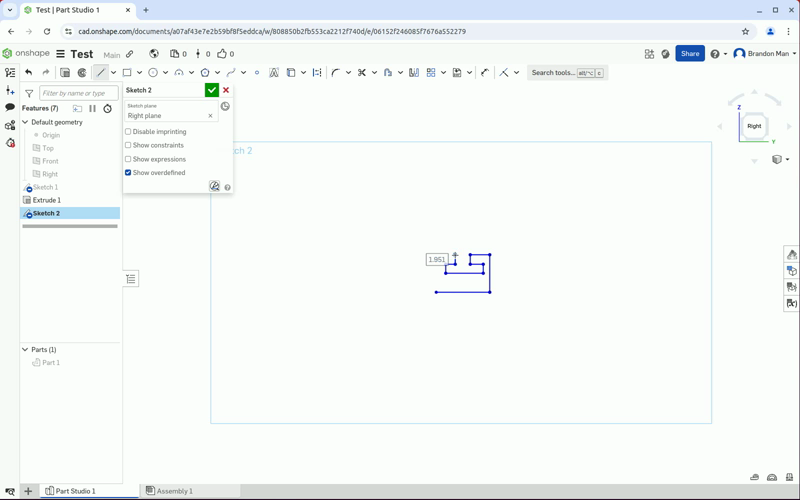
mouse_move(485, 254)
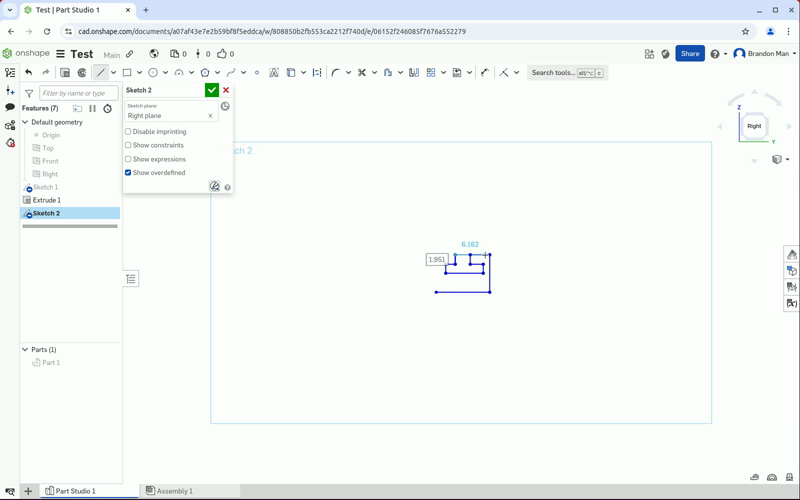
mouse_move(436, 254)
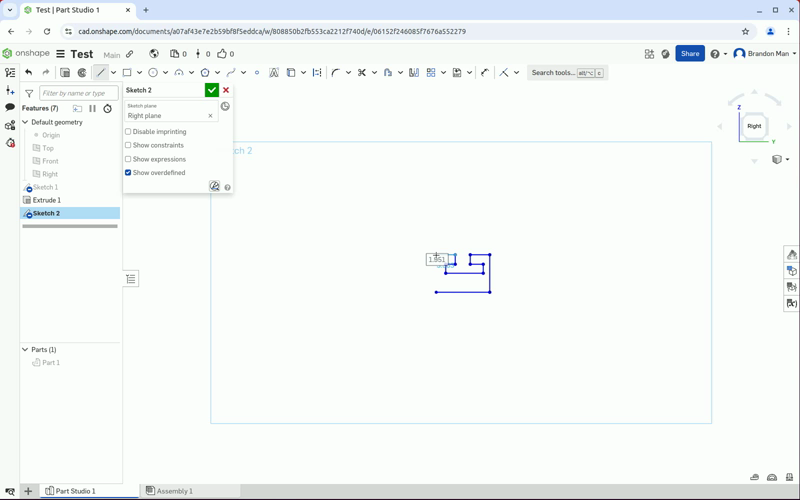
click(436, 254)
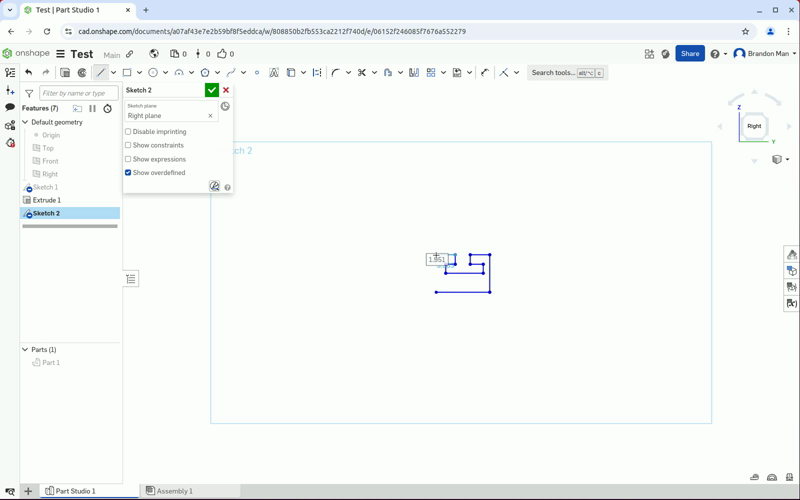
key_up(shift)
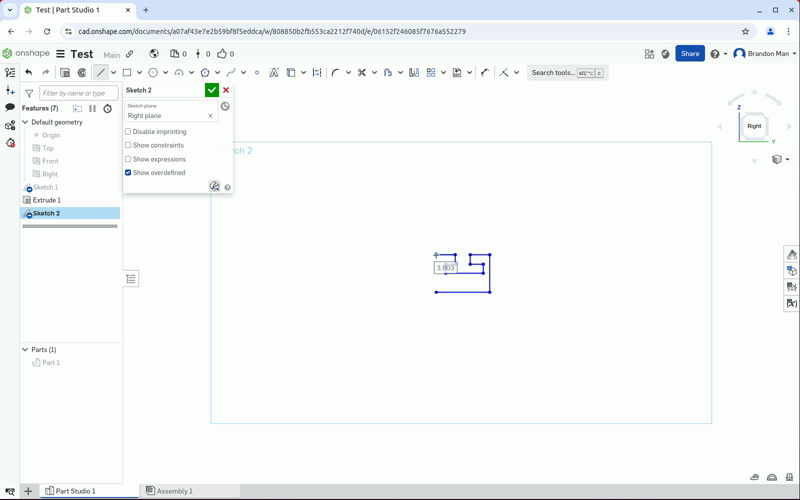
mouse_move(466, 254)
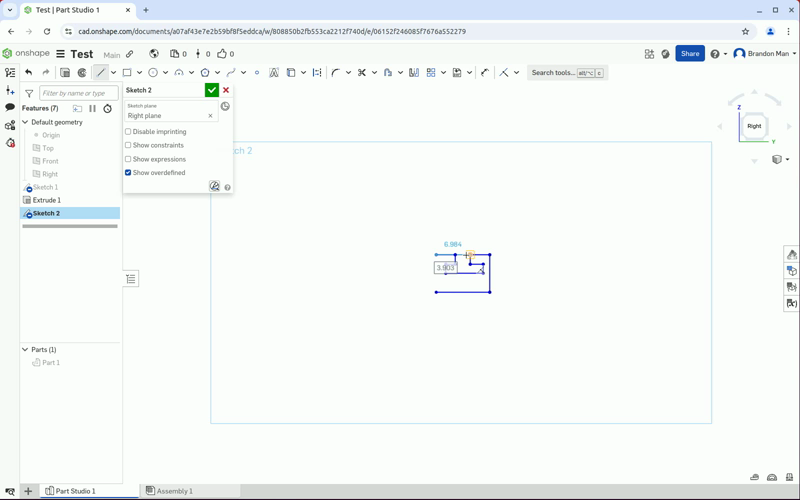
key_down(shift)
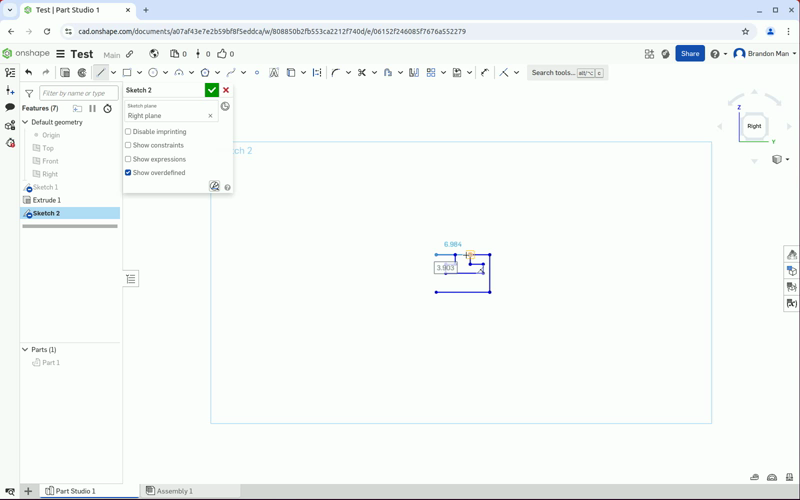
mouse_move(436, 292)
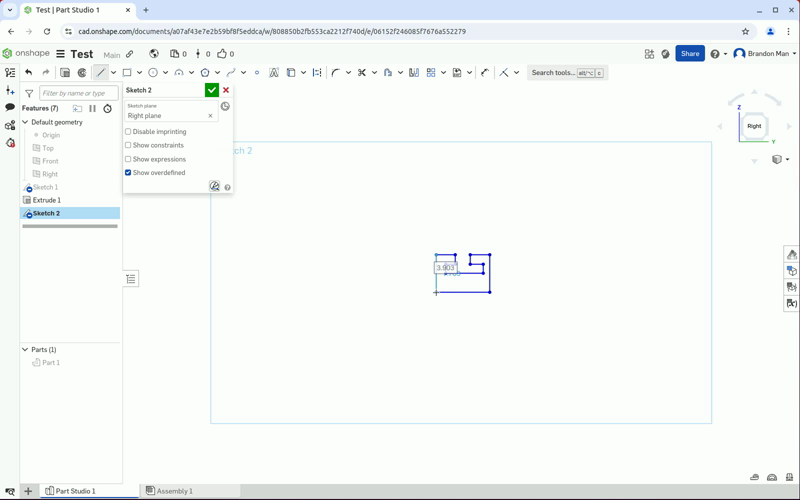
key_up(shift)
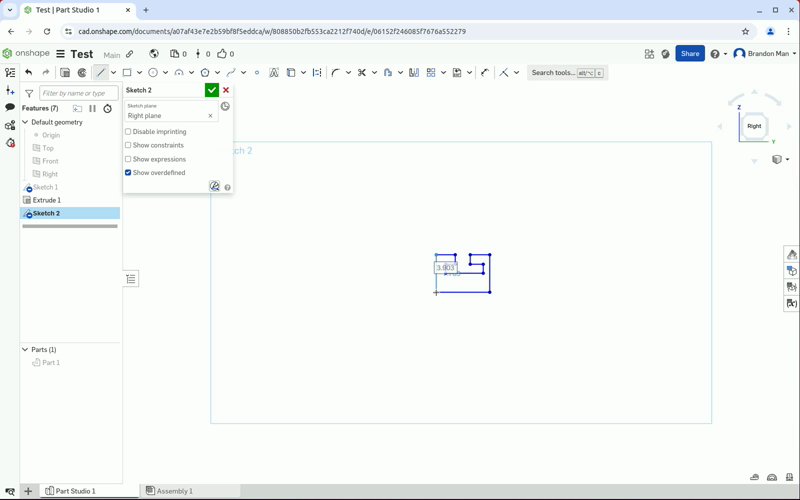
click(436, 292)
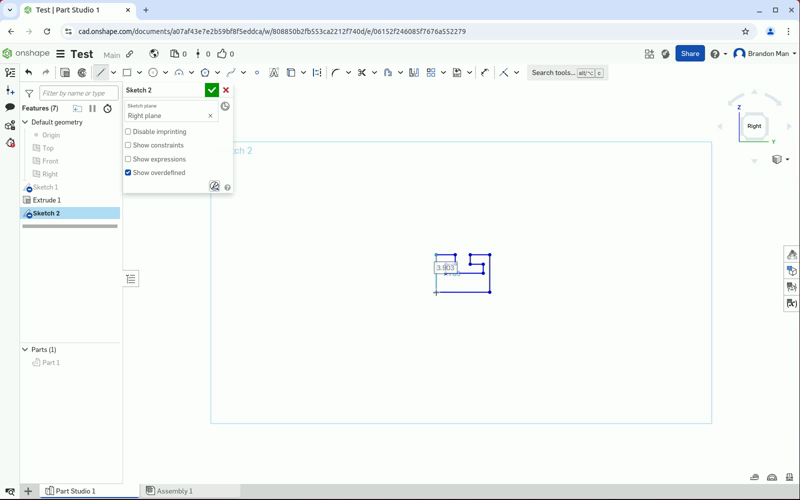
key(esc)
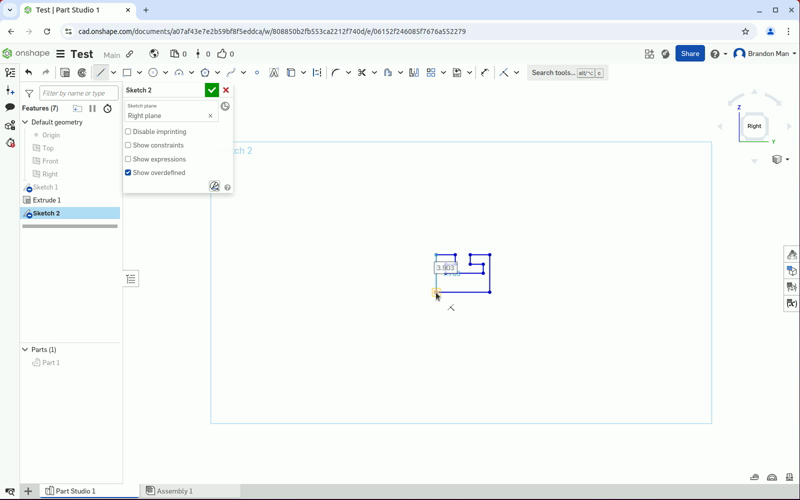
mouse_move(486, 259)
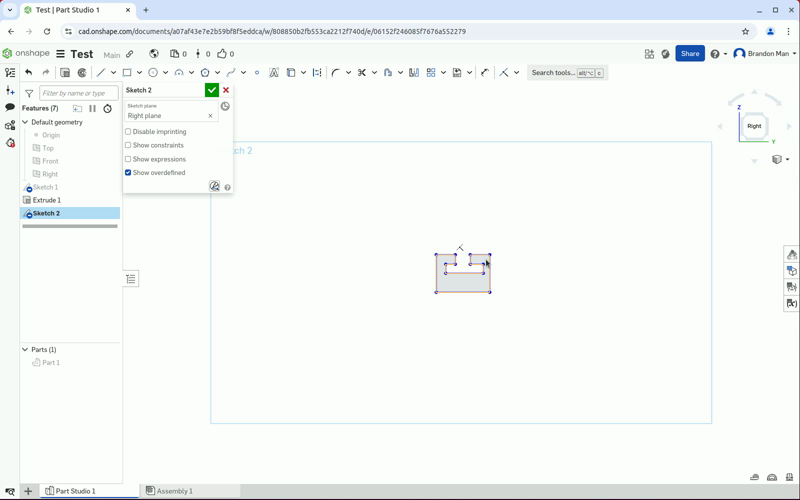
scroll(6)
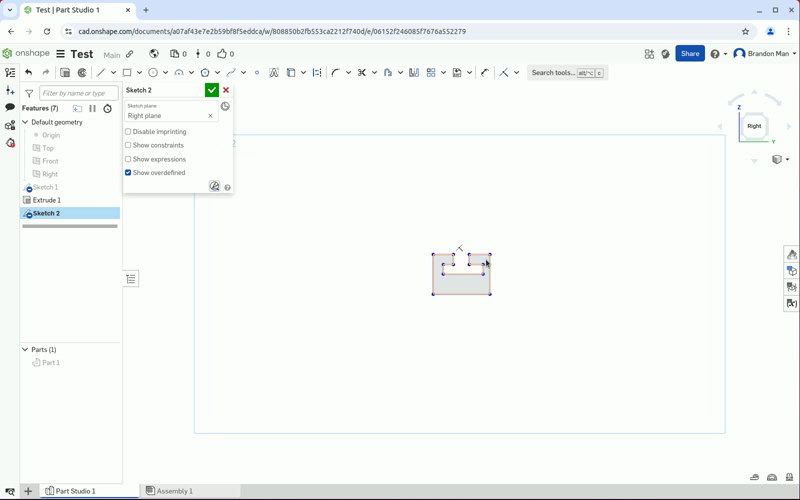
scroll(6)
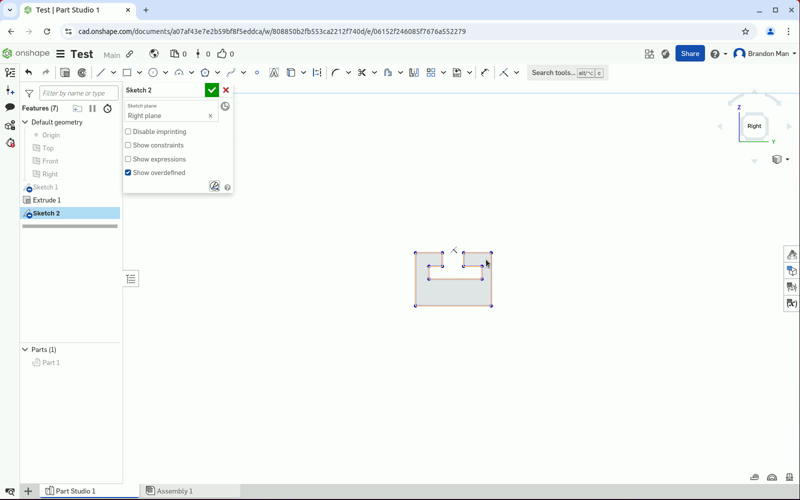
scroll(6)
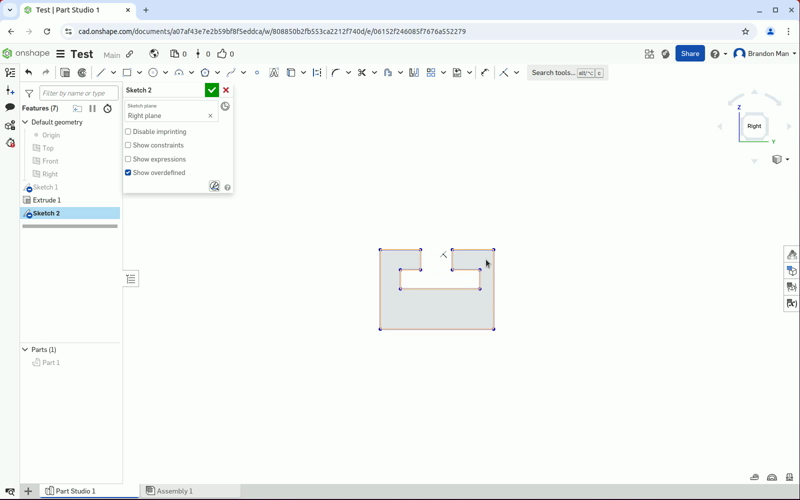
scroll(6)
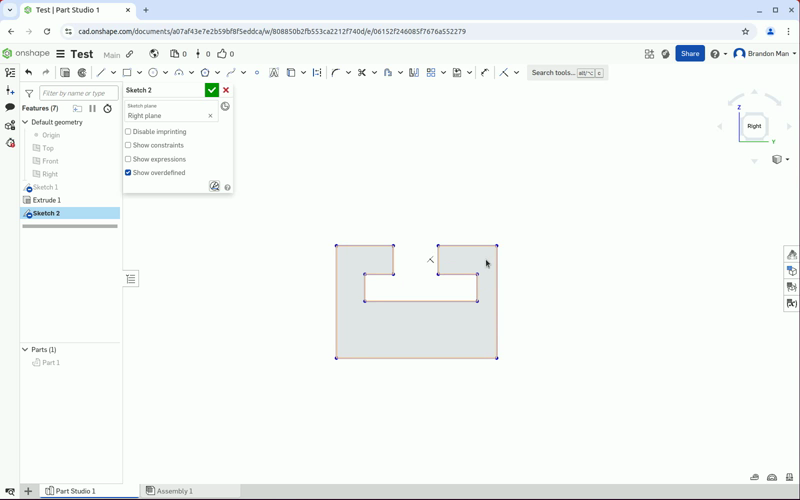
scroll(6)
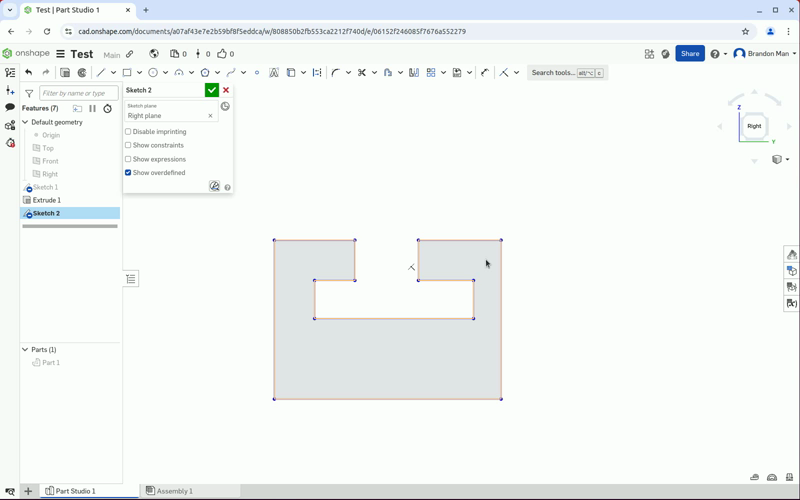
scroll(6)
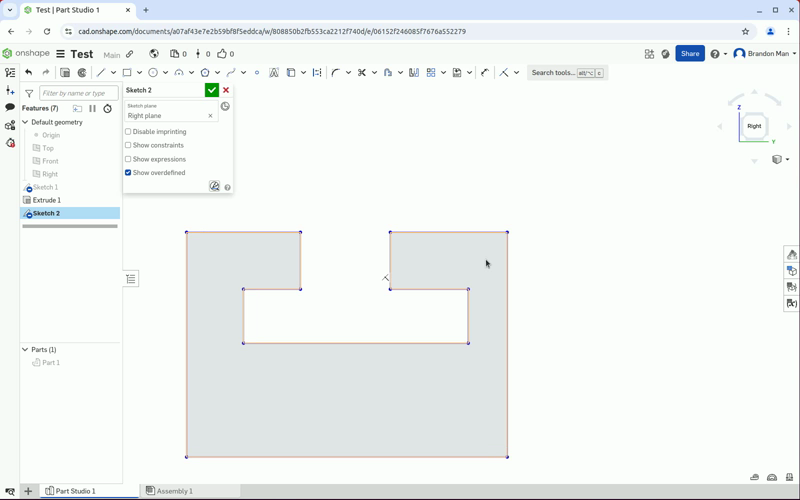
scroll(6)
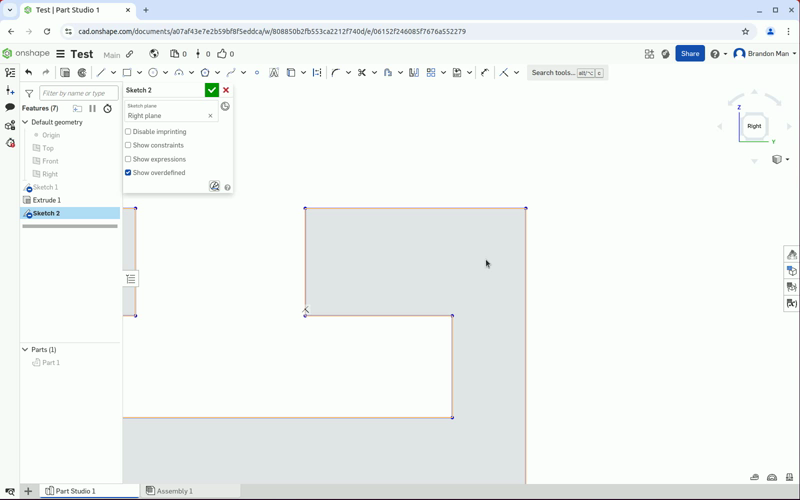
click(486, 259)
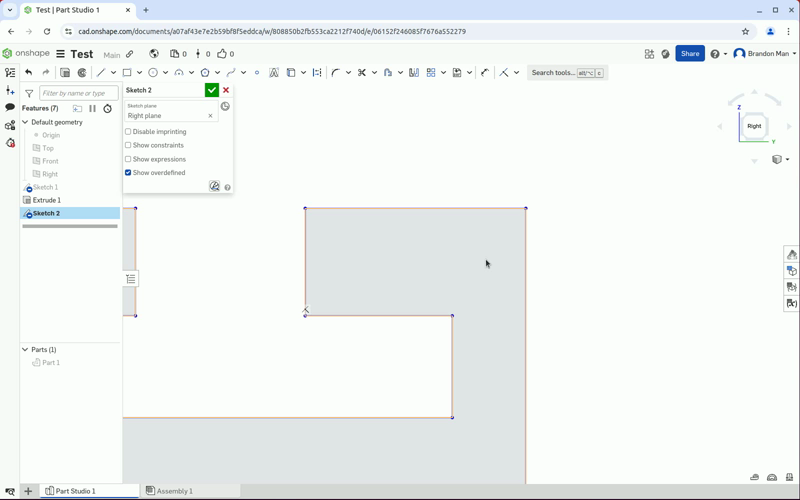
scroll(-6)
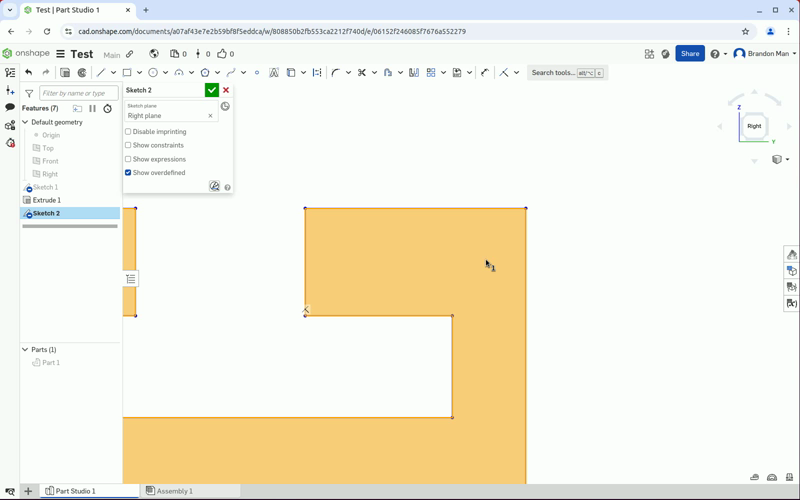
scroll(-6)
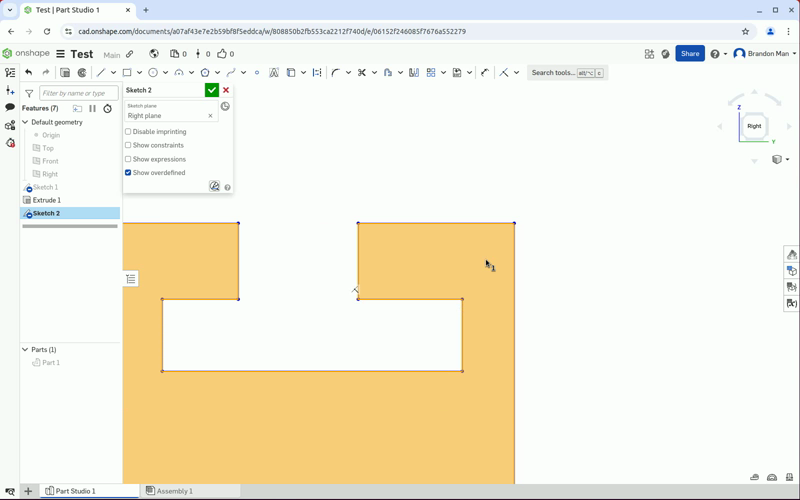
scroll(-6)
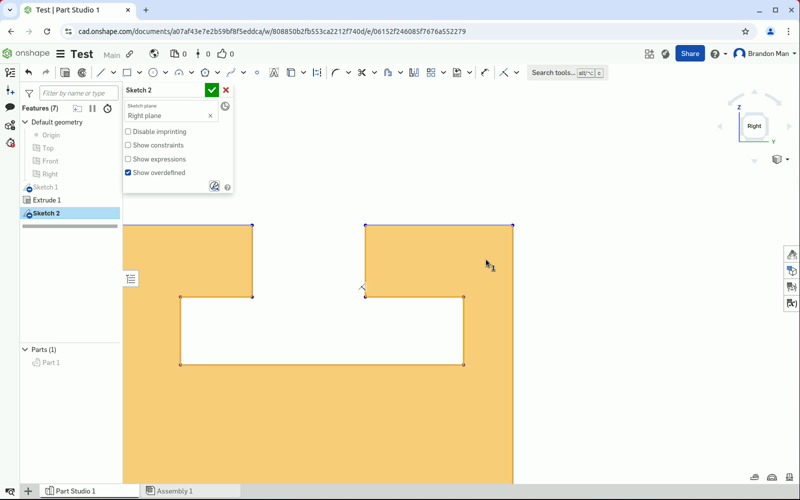
scroll(-6)
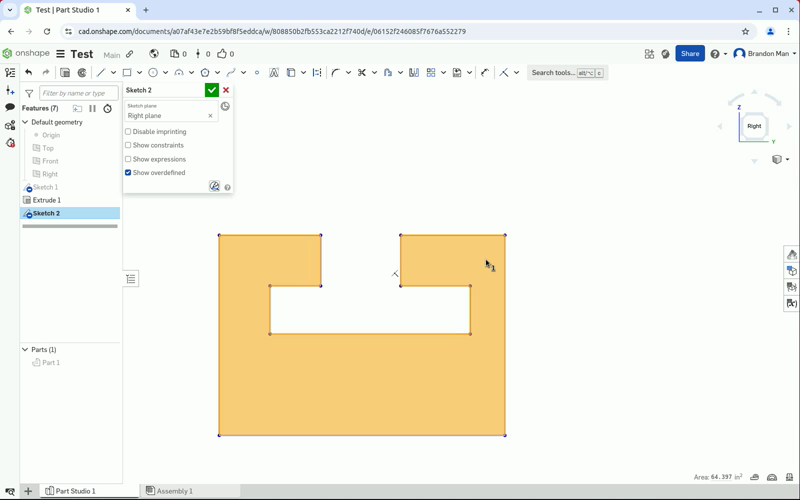
scroll(-6)
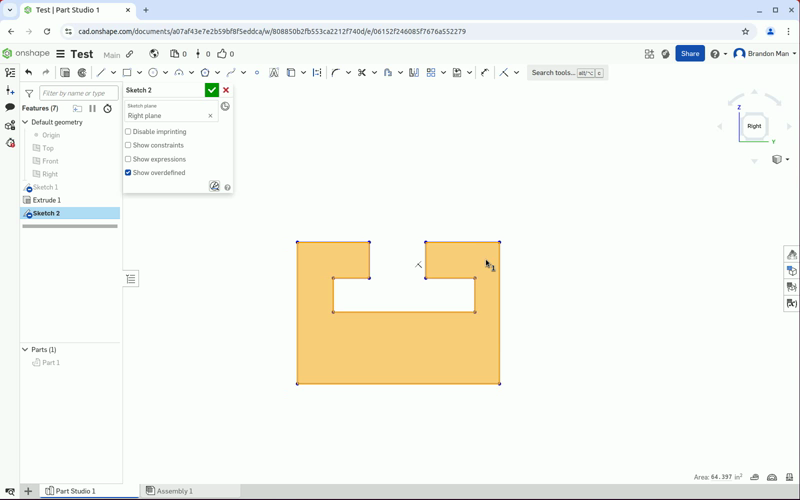
scroll(-6)
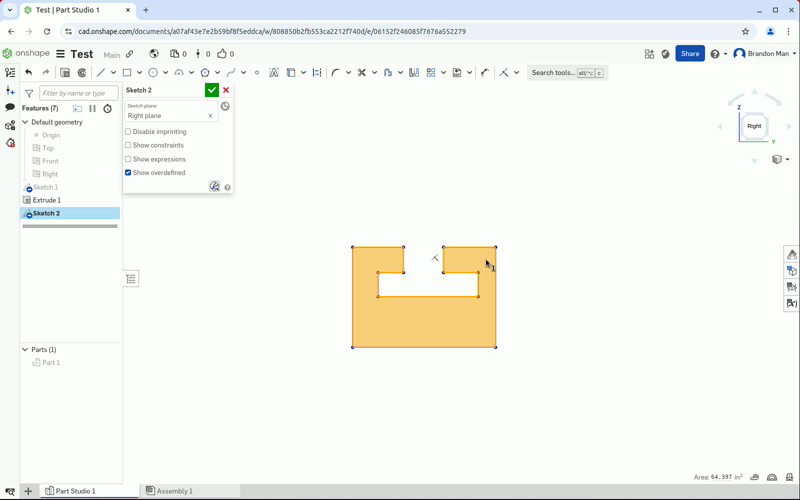
scroll(-6)
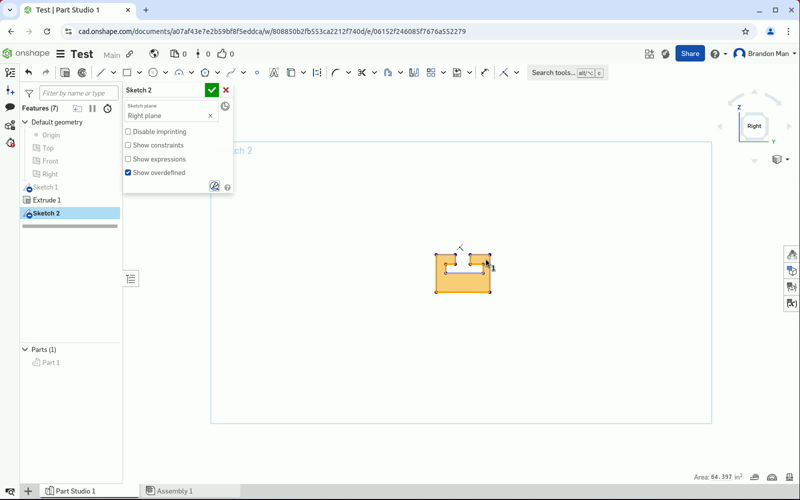
mouse_move(73, 352)
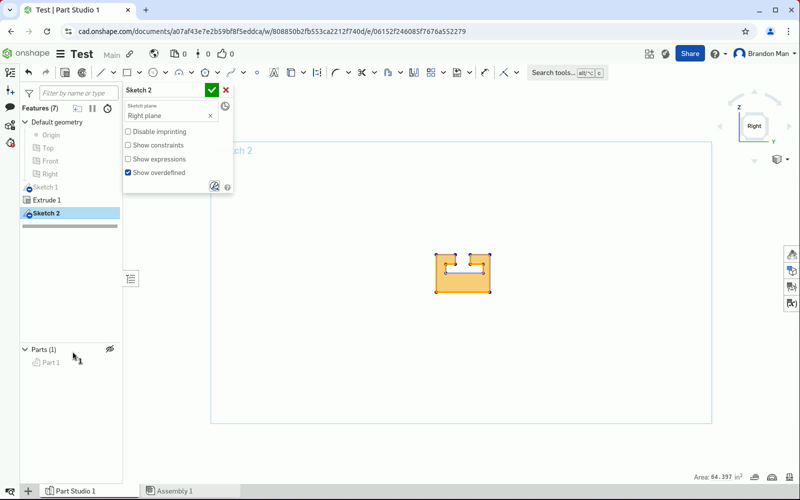
key(shift+y)
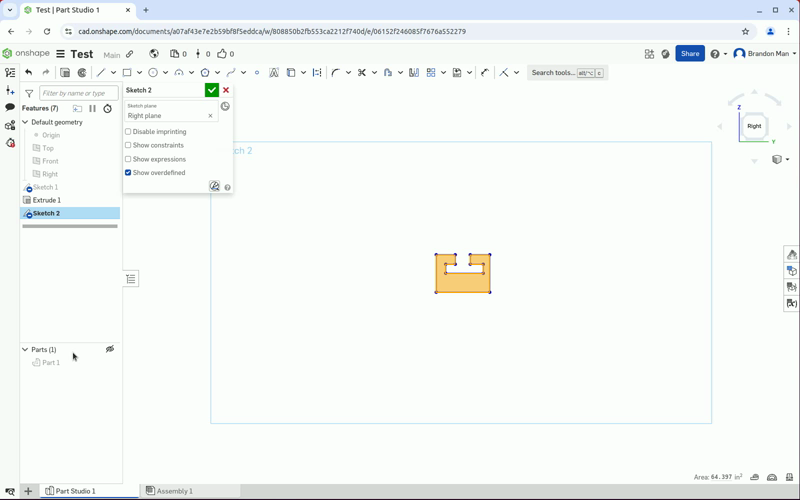
key(shift+e)
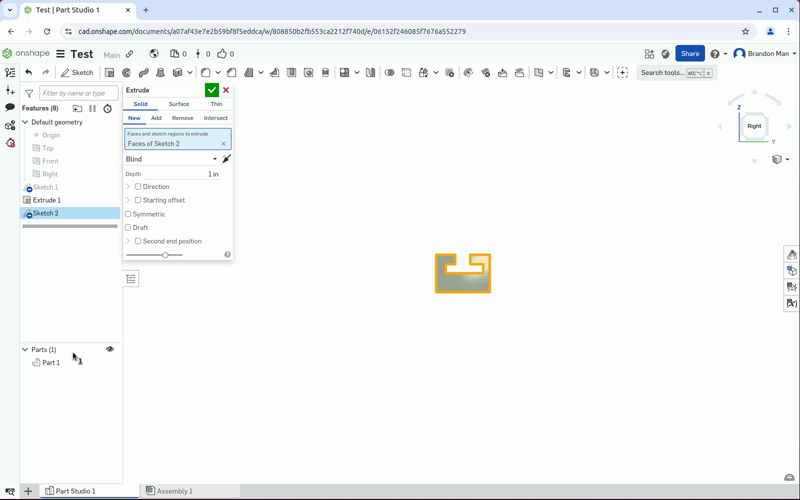
mouse_move(143, 106)
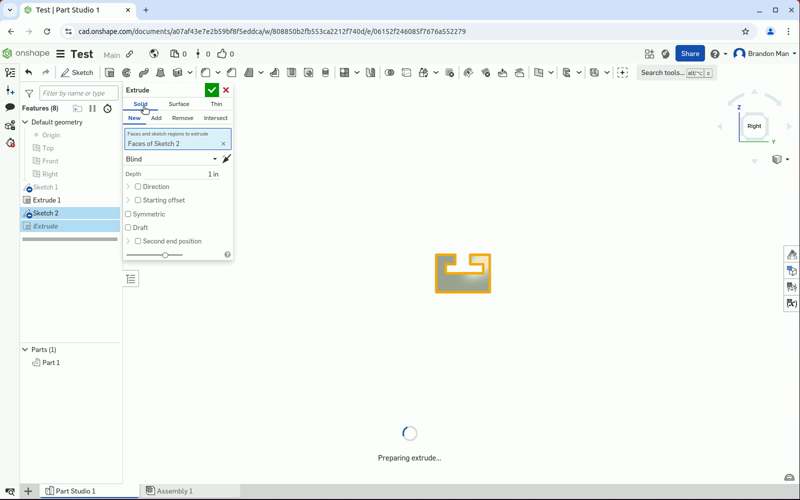
click(143, 106)
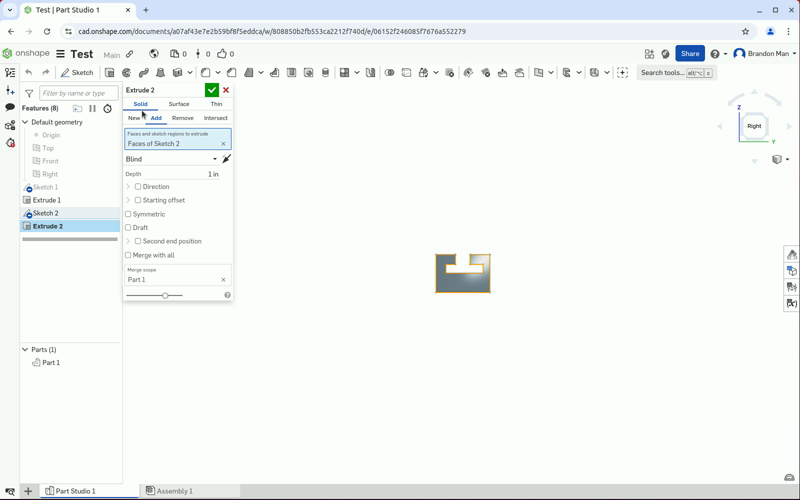
mouse_move(137, 120)
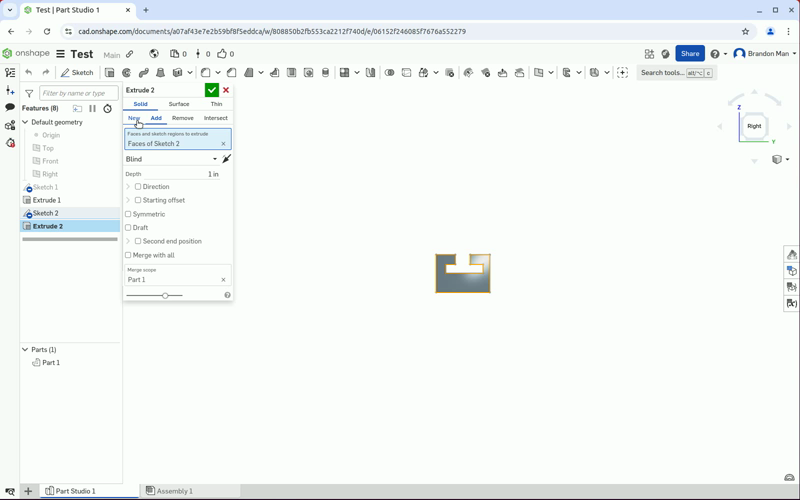
click(137, 120)
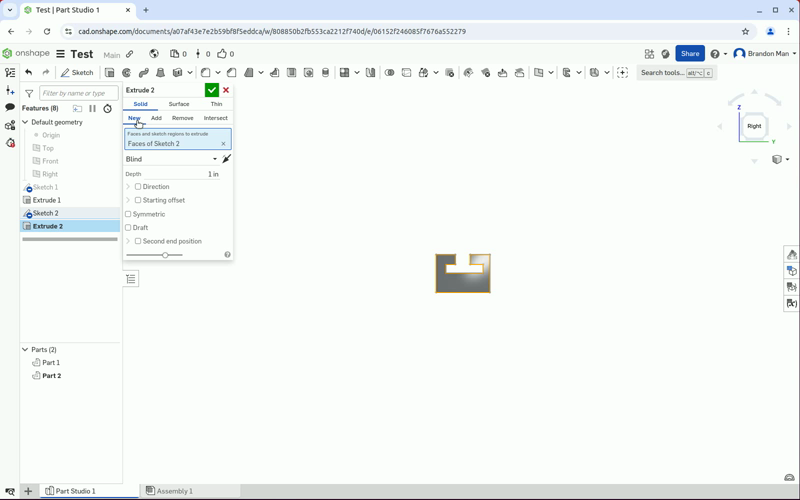
key(tab, 4)
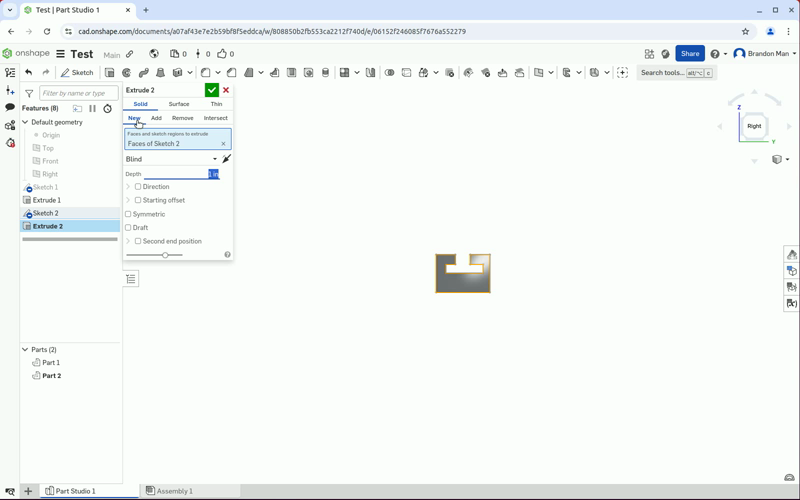
text(-23.108)
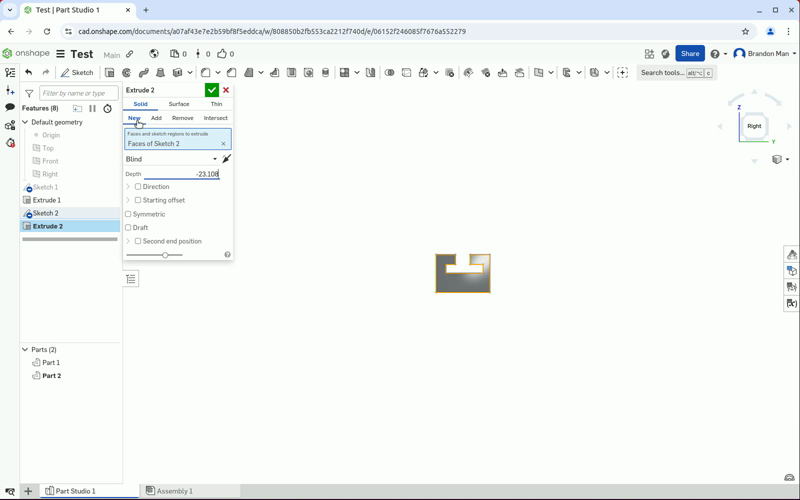
key(enter)
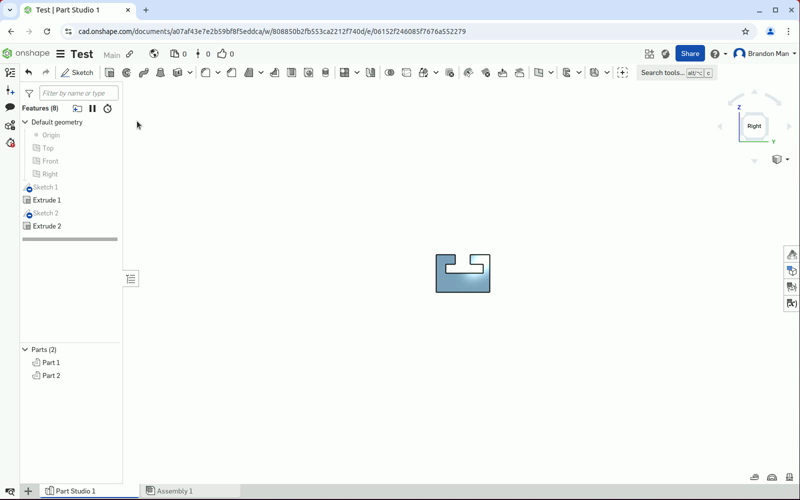
key(shift+h)
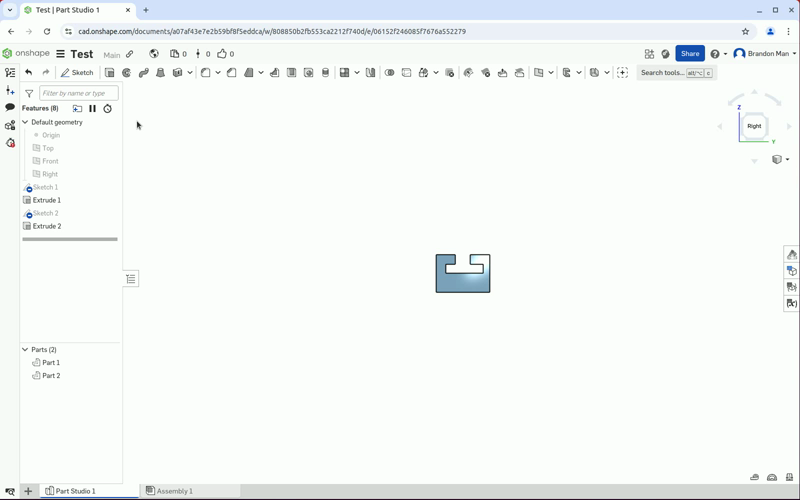
key(shift+h)
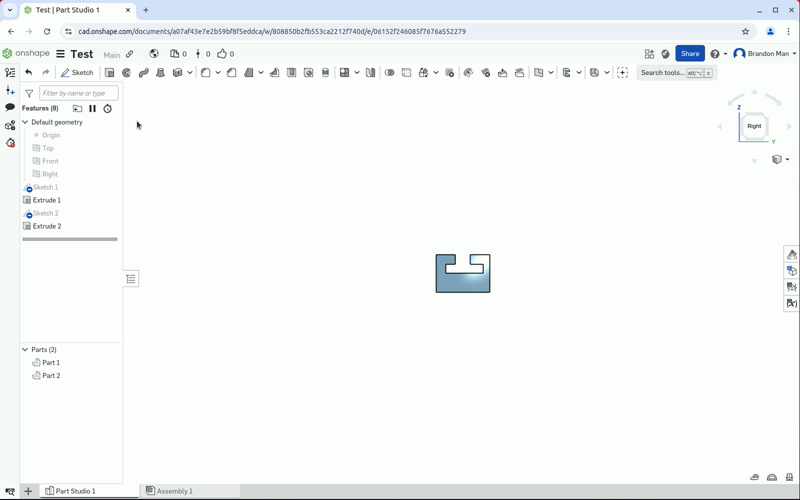
mouse_move(73, 189)
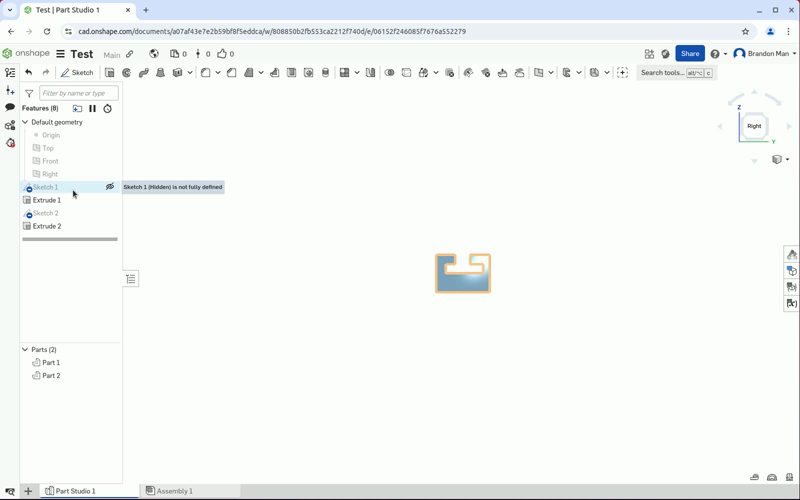
click(73, 189)
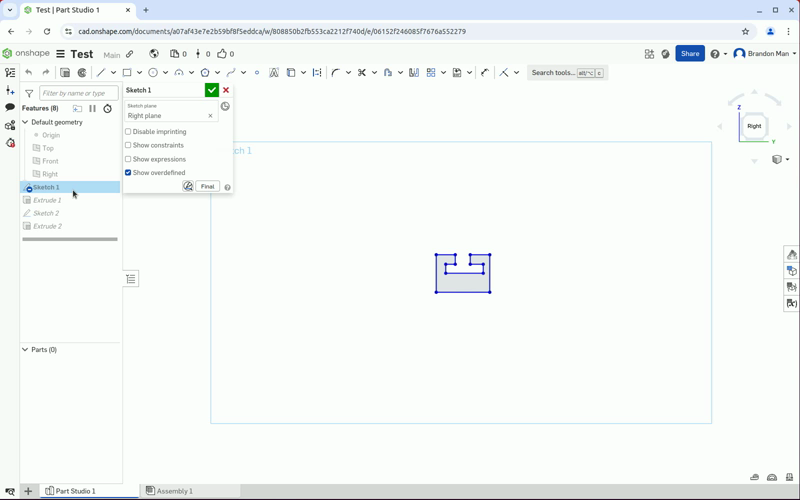
mouse_move(229, 92)
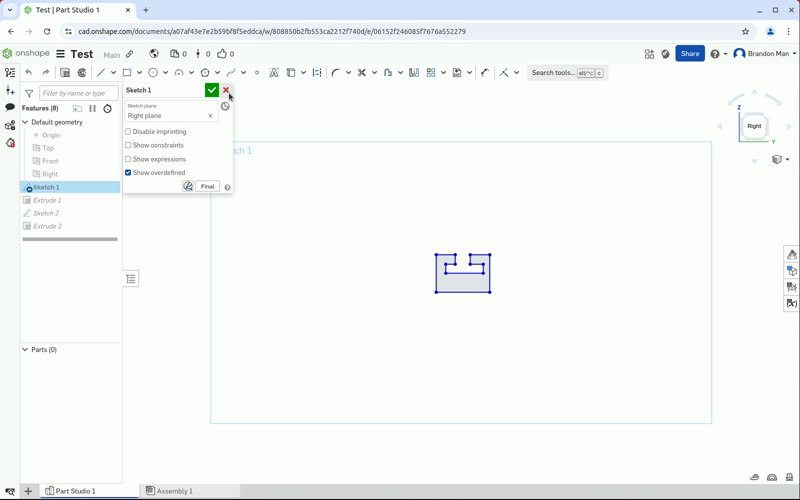
click(229, 92)
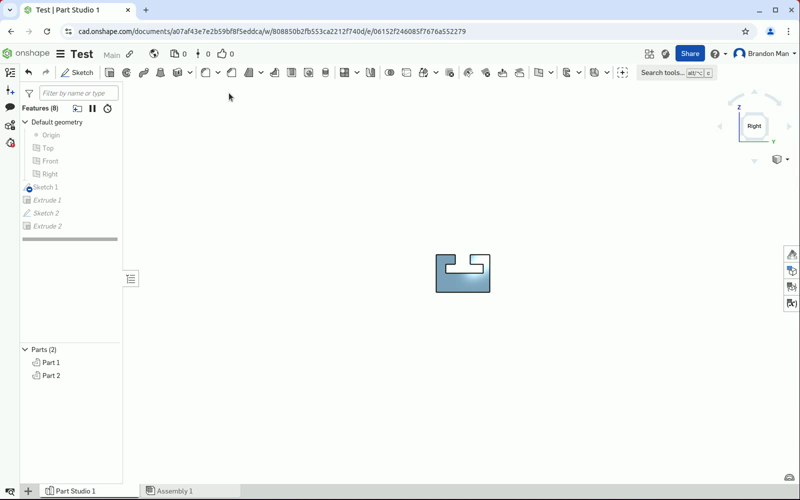
mouse_move(73, 352)
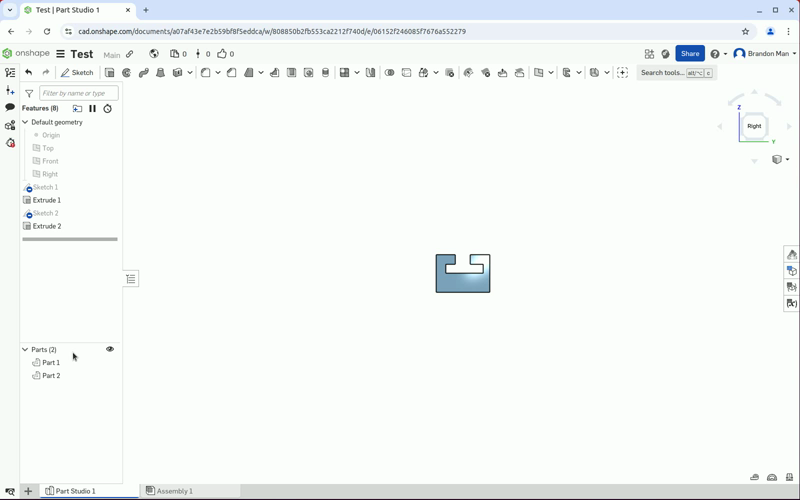
key(y)
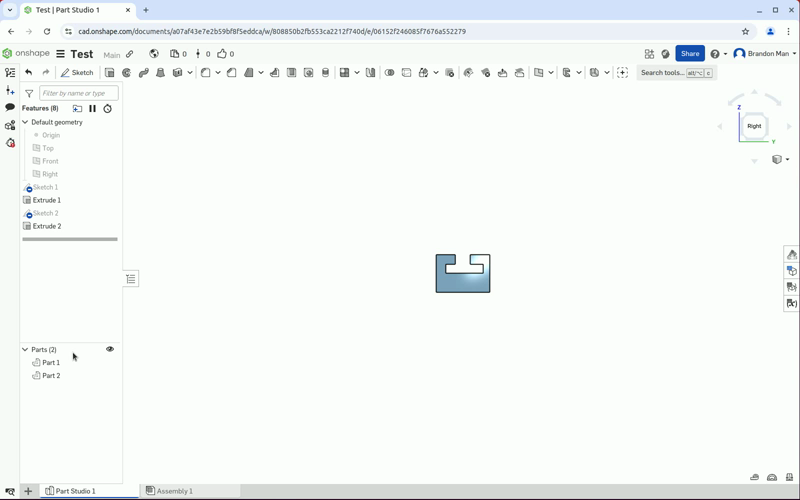
key(shift+p)
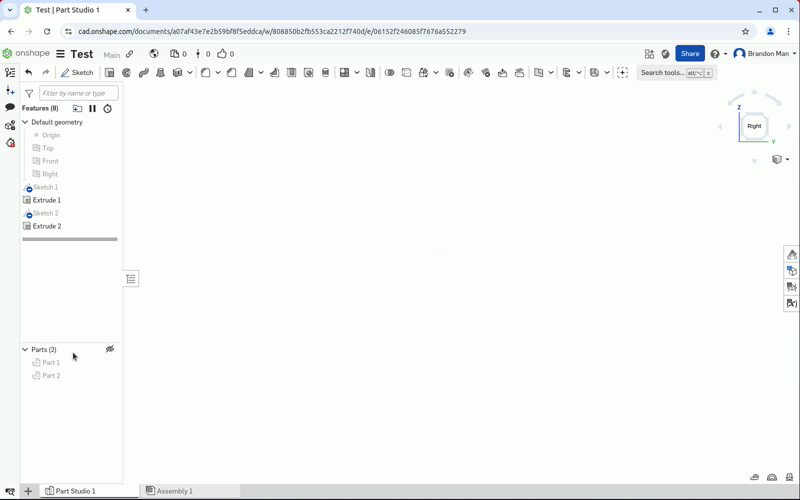
key(space)
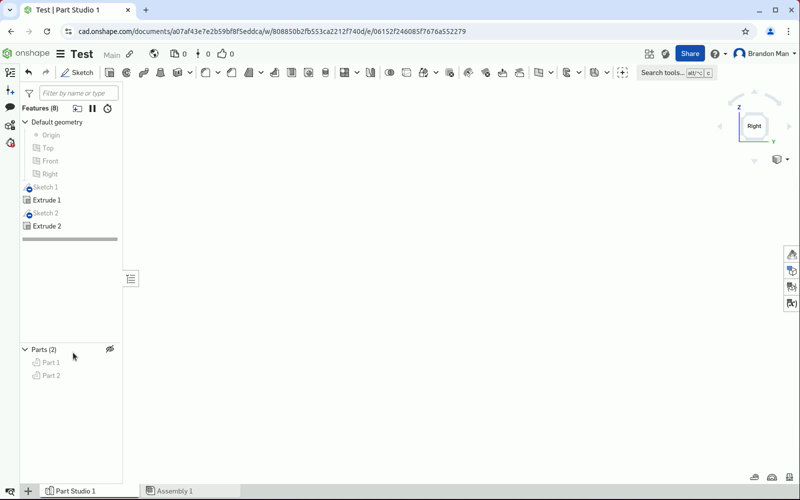
key_down(shift)
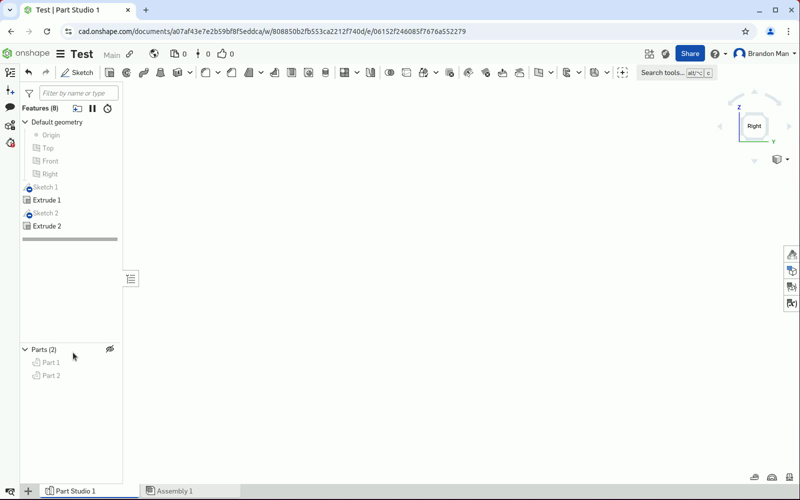
key(right)
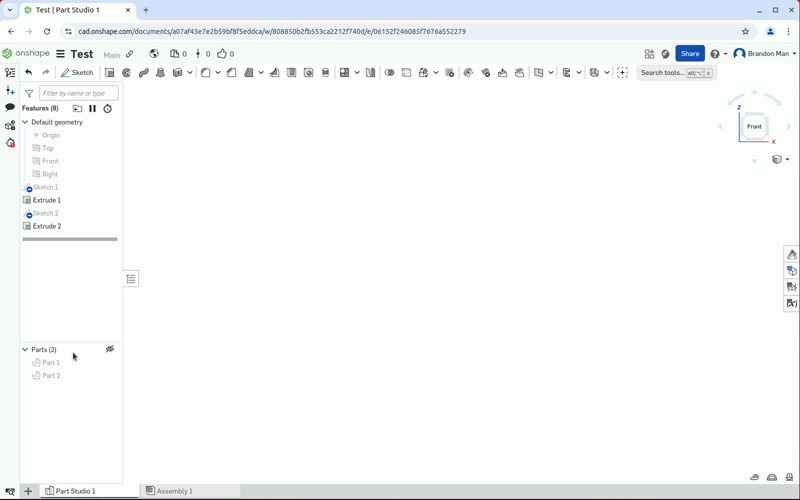
key_up(shift)
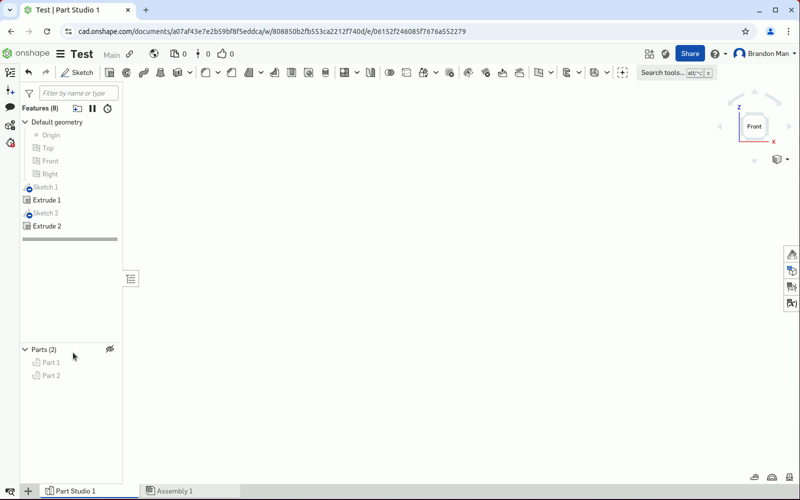
mouse_move(73, 352)
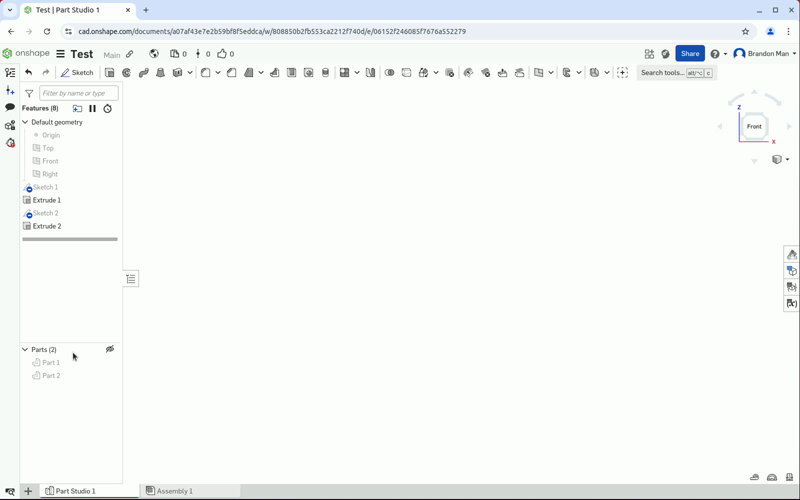
key(shift+y)
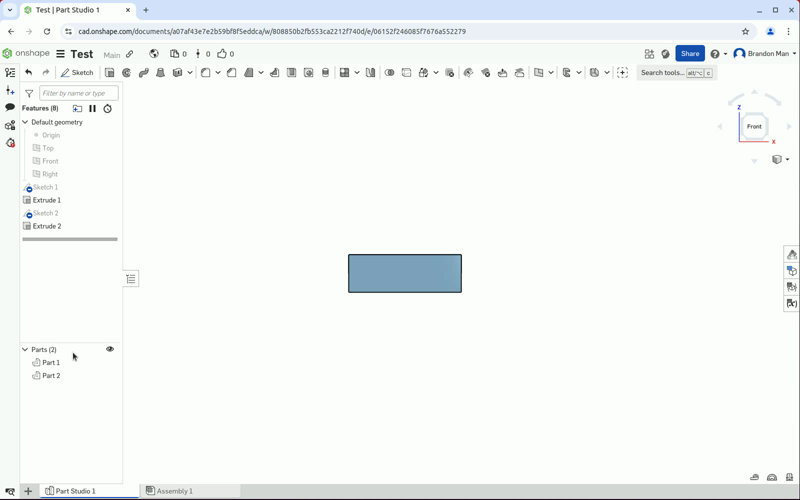
mouse_move(541, 75)
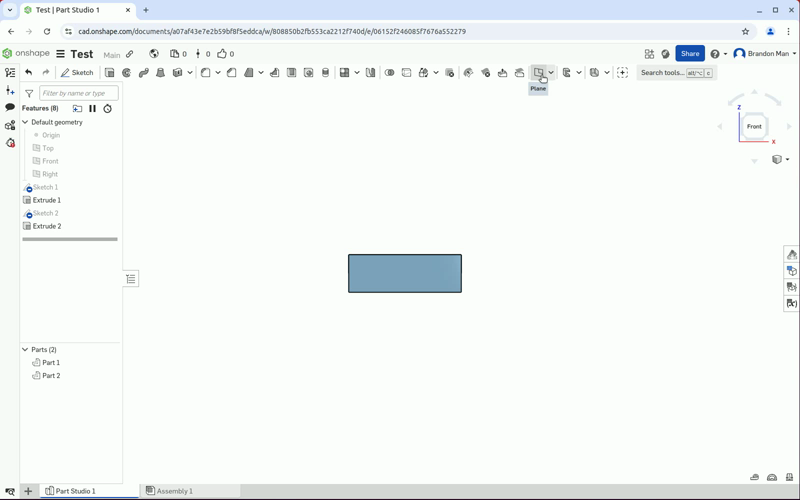
click(541, 75)
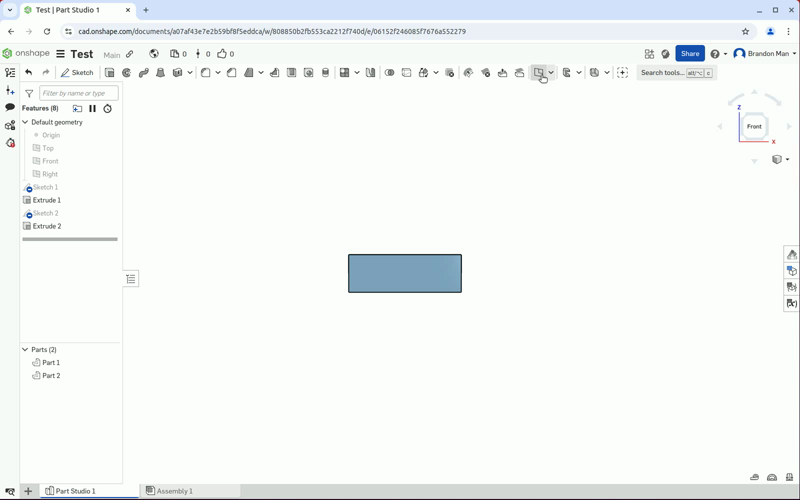
mouse_move(73, 163)
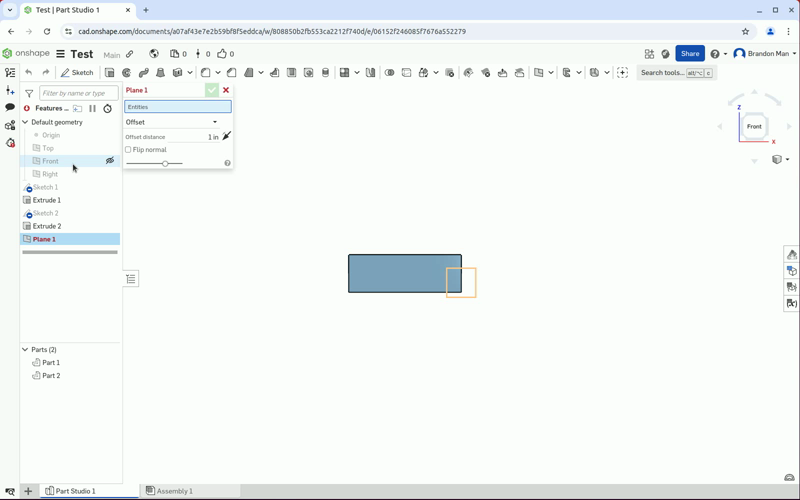
click(73, 163)
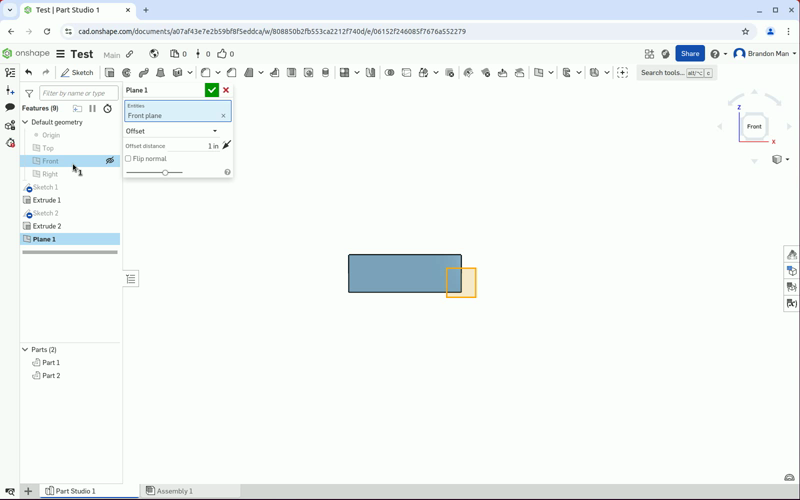
key(tab, 2)
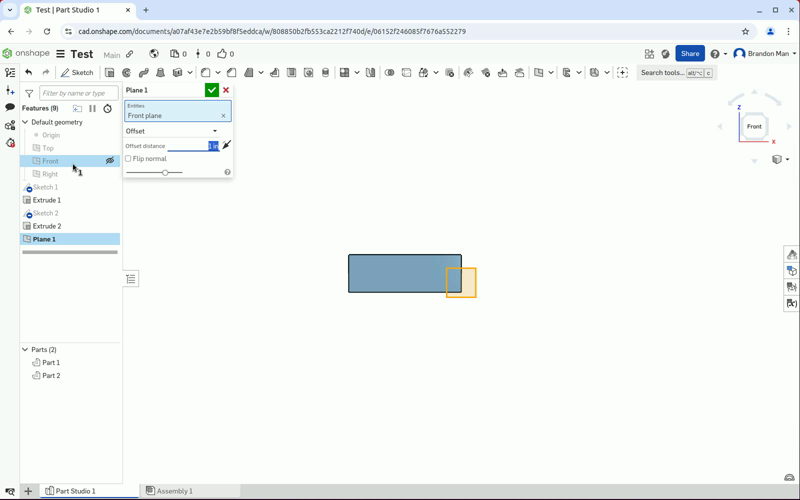
text(5.053)
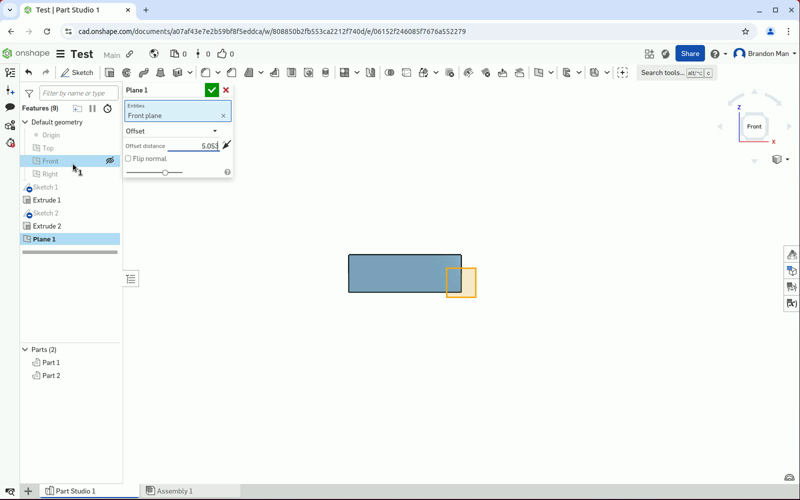
key(enter, 2)
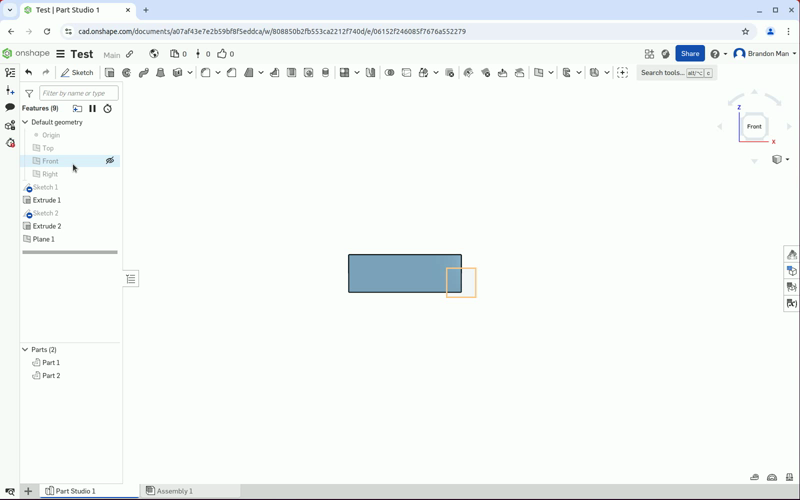
key(shift+s)
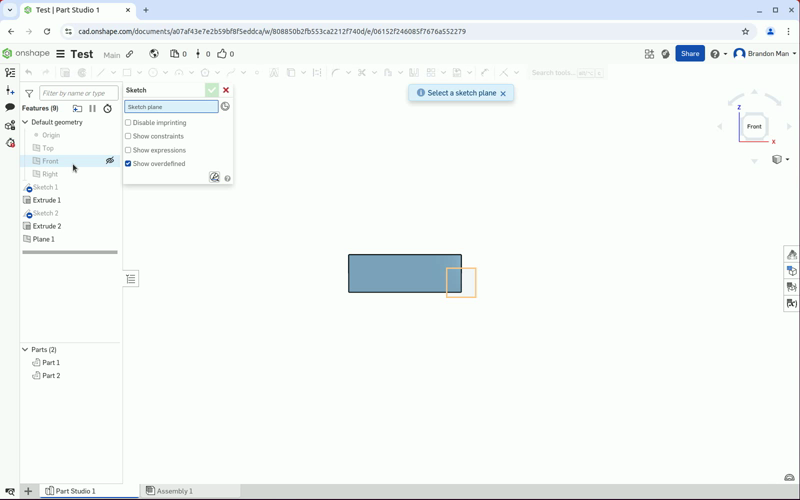
mouse_move(73, 241)
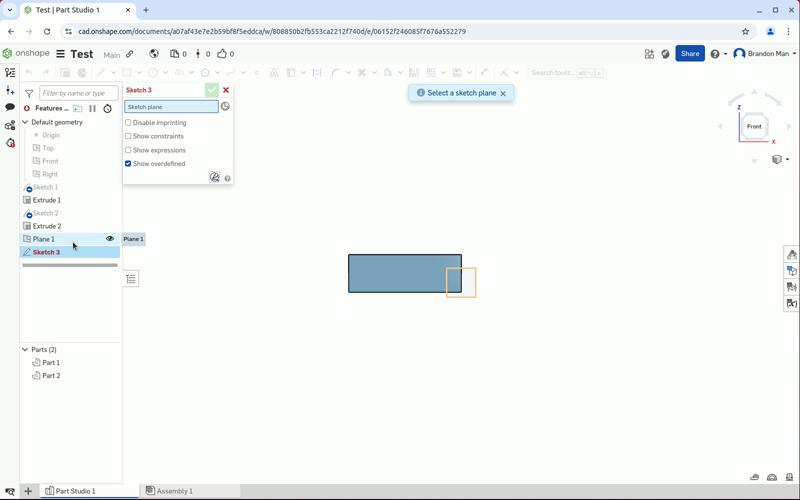
click(73, 241)
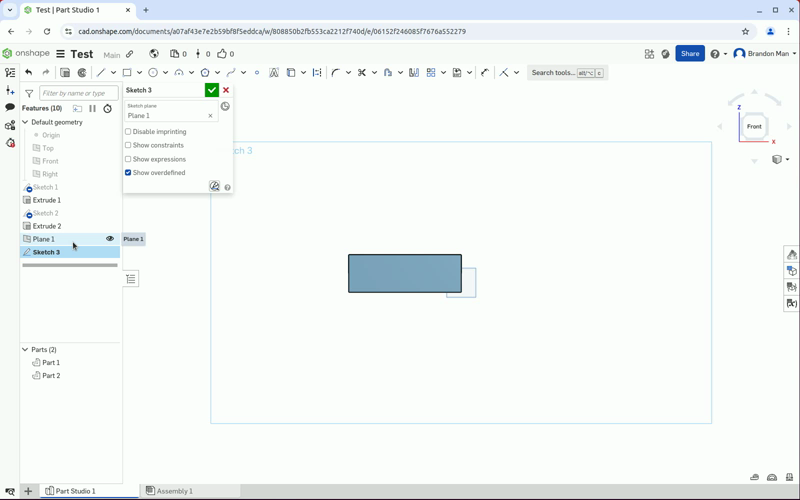
mouse_move(73, 352)
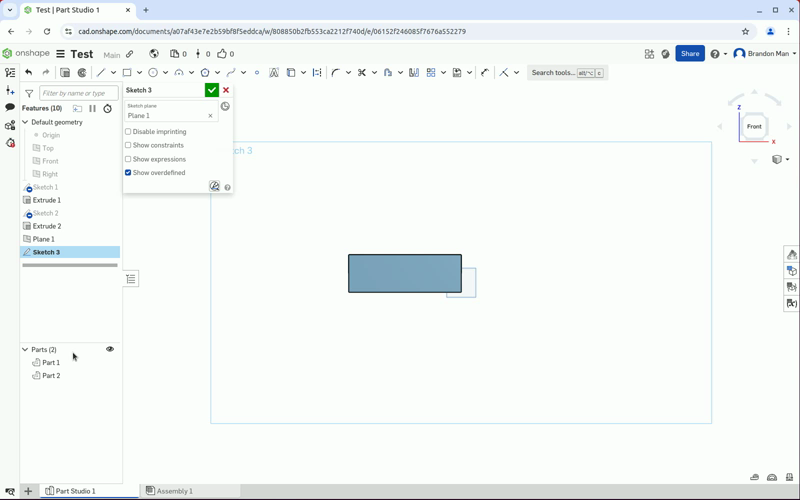
key(y)
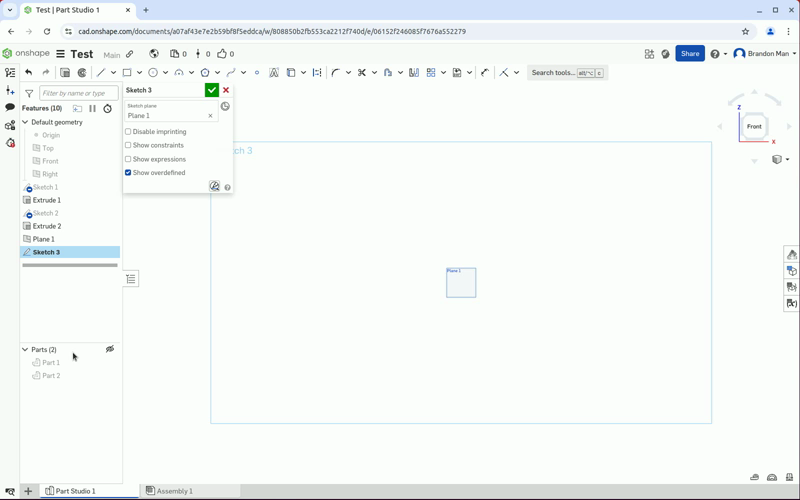
key(l)
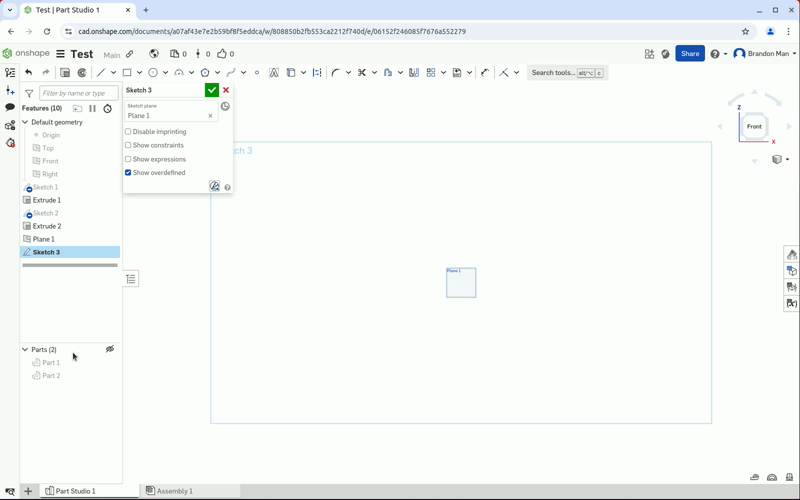
key_down(shift)
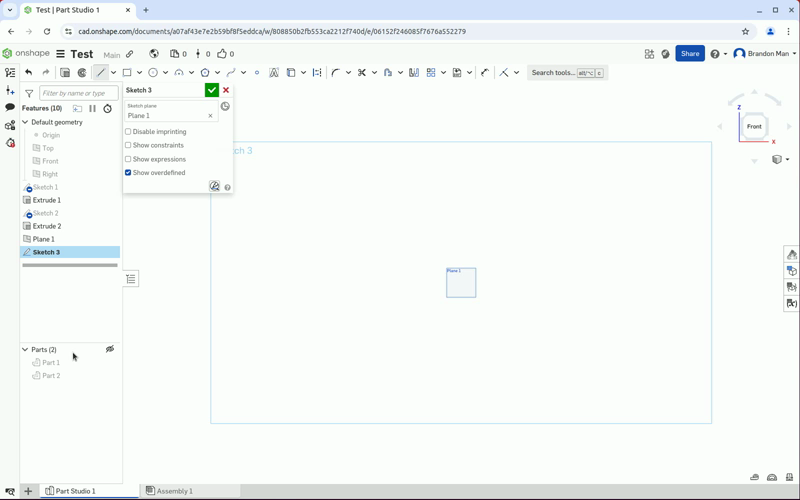
mouse_move(368, 282)
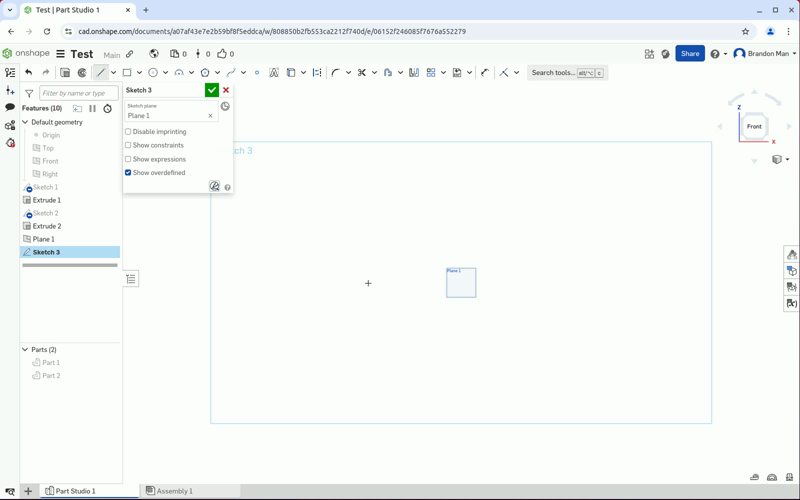
click(368, 282)
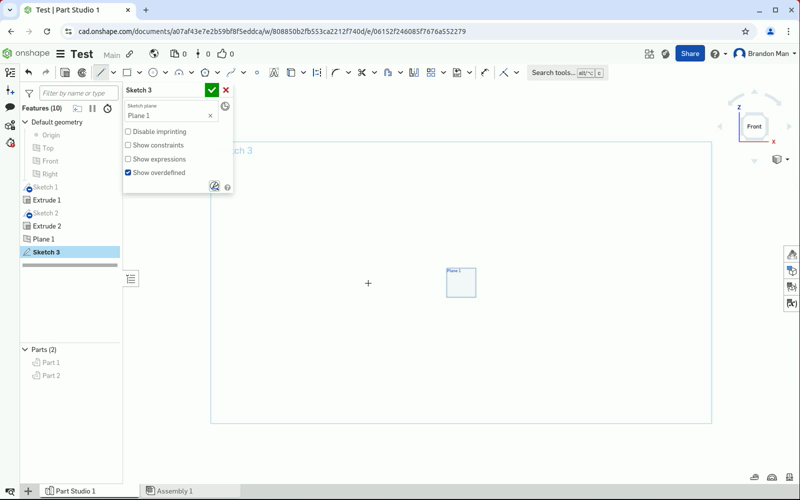
key_up(shift)
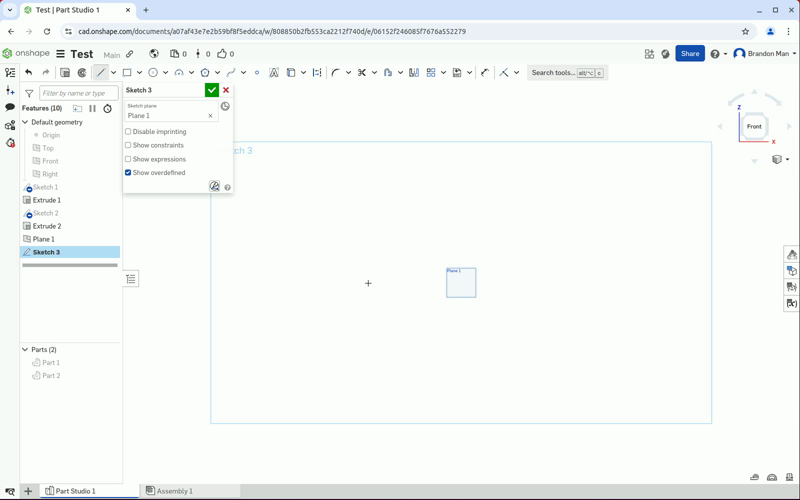
key_down(shift)
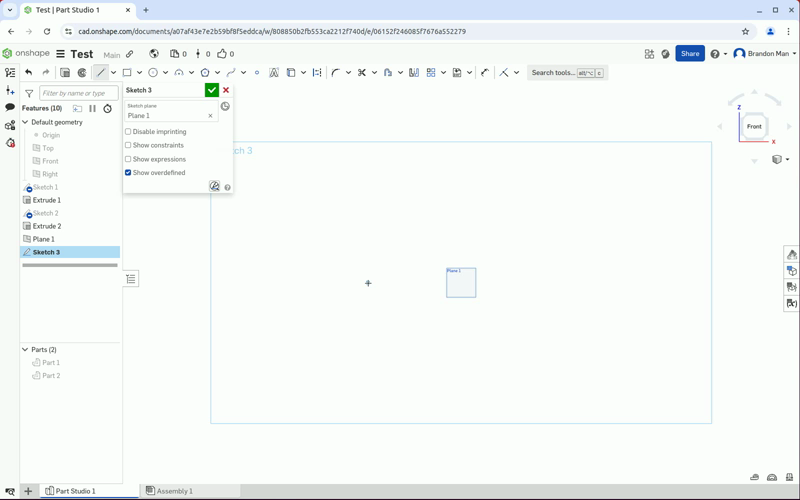
mouse_move(398, 282)
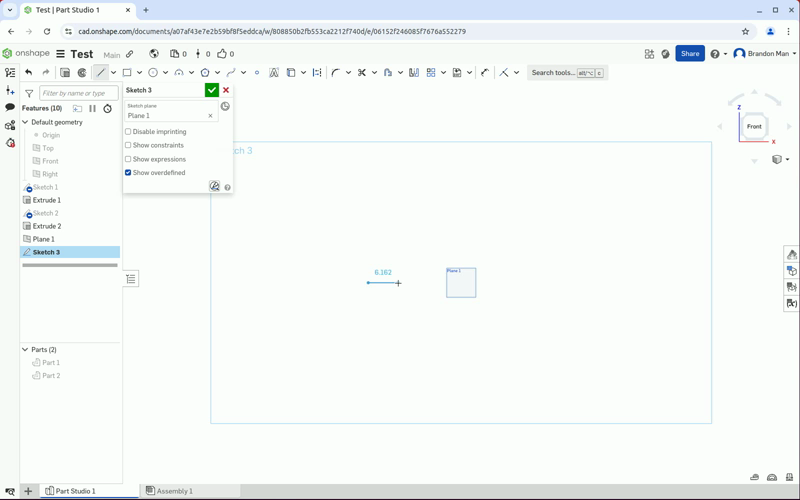
mouse_move(377, 291)
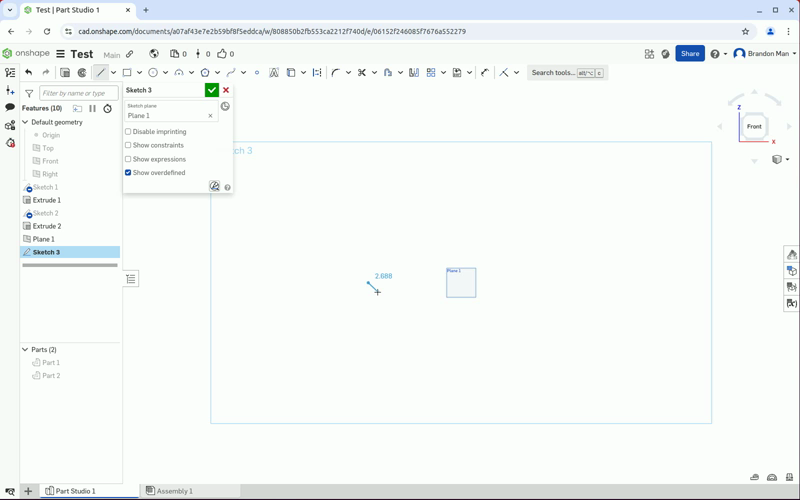
click(377, 291)
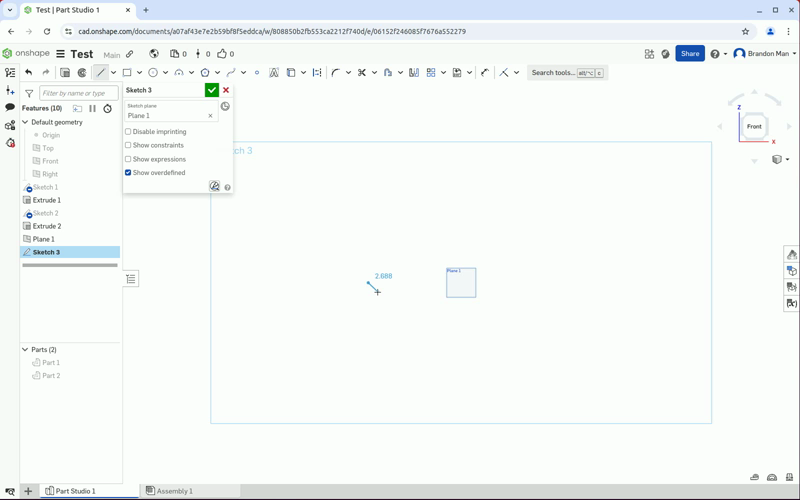
key_up(shift)
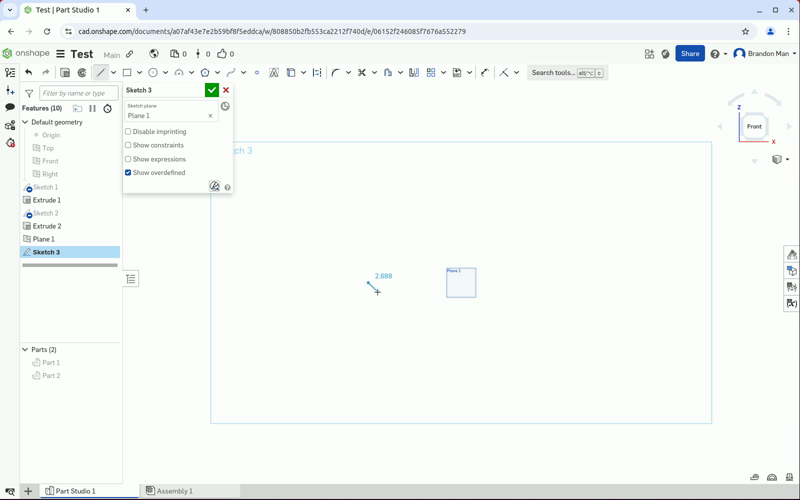
key_down(shift)
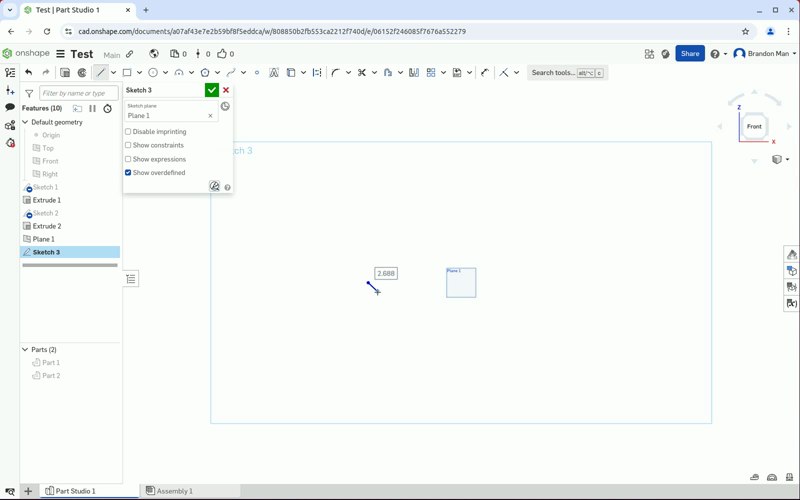
mouse_move(407, 291)
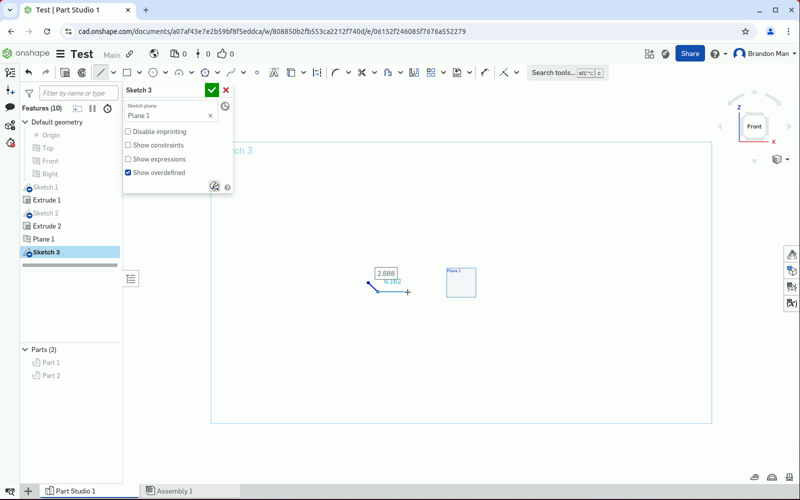
mouse_move(434, 291)
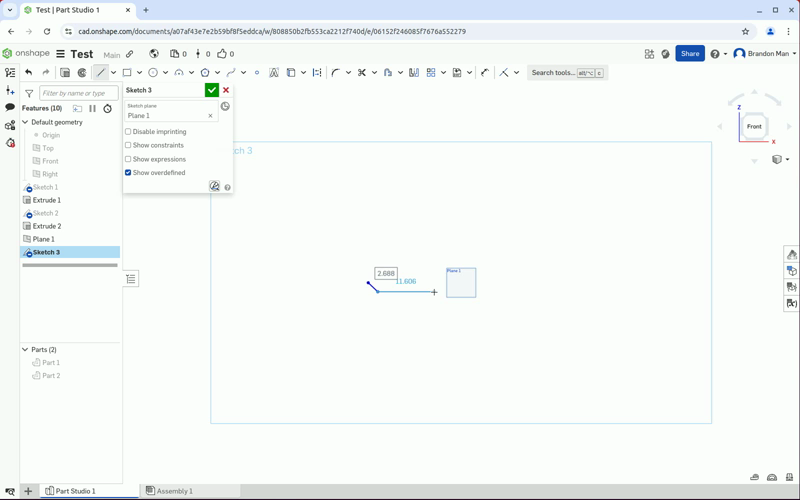
click(434, 291)
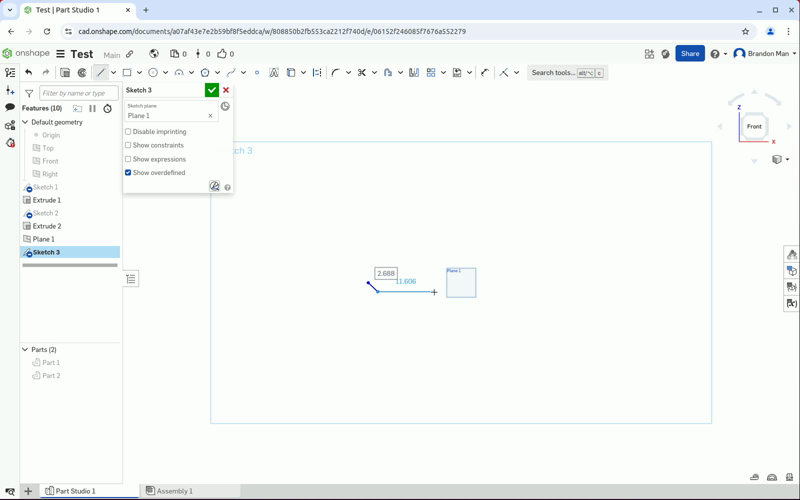
key_up(shift)
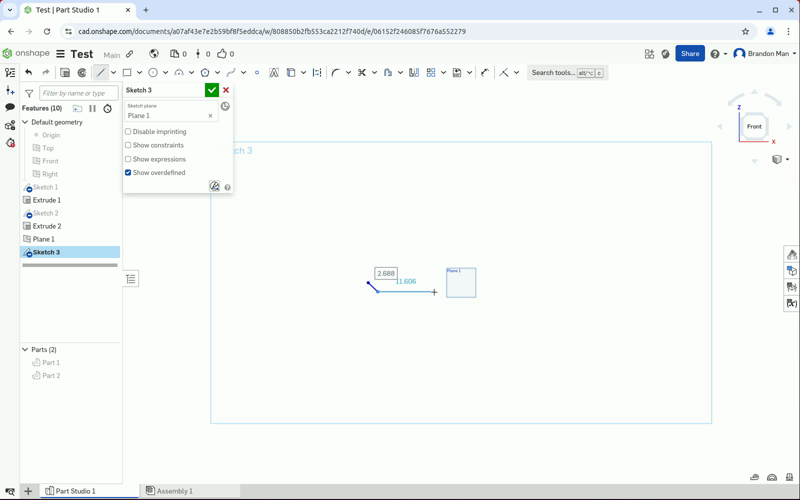
key_down(shift)
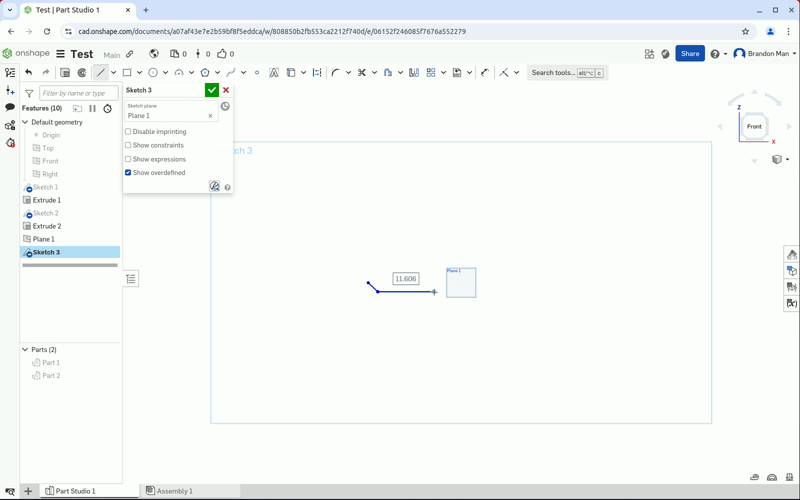
mouse_move(464, 291)
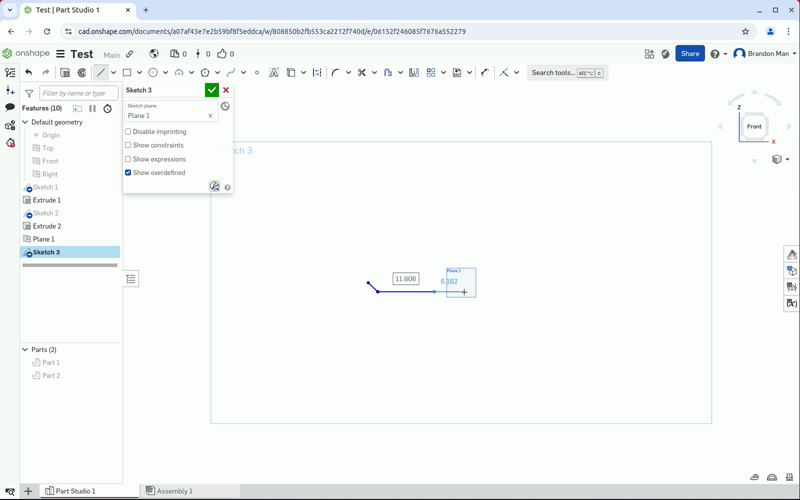
mouse_move(443, 282)
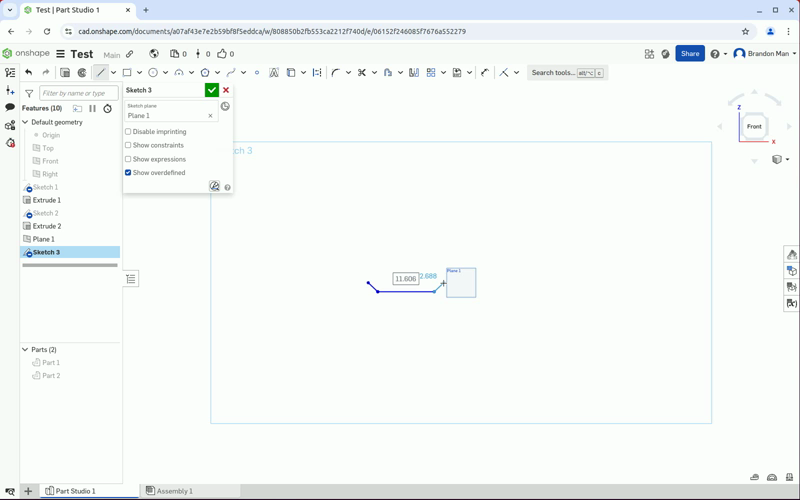
click(443, 282)
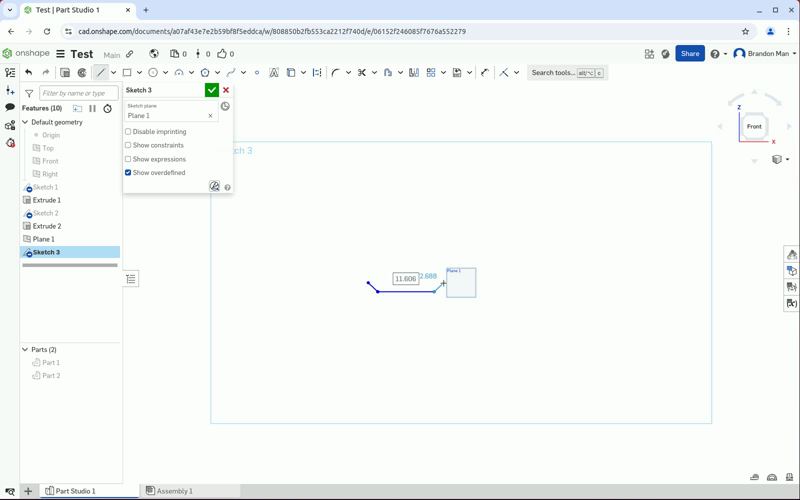
key_up(shift)
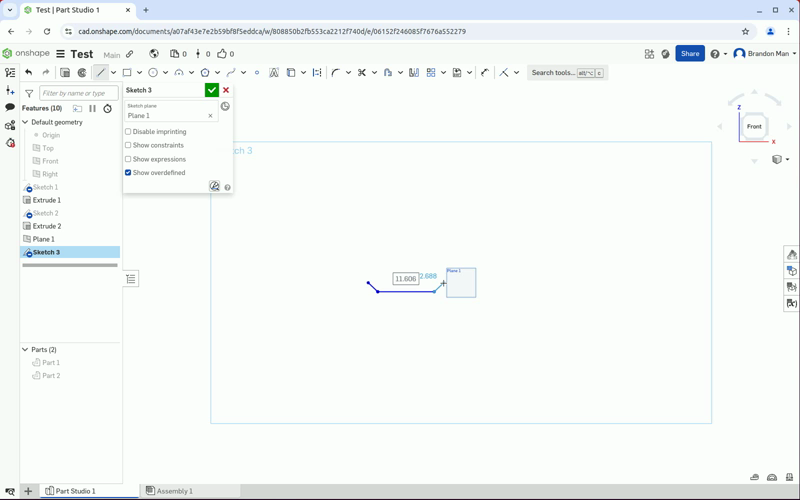
key_down(shift)
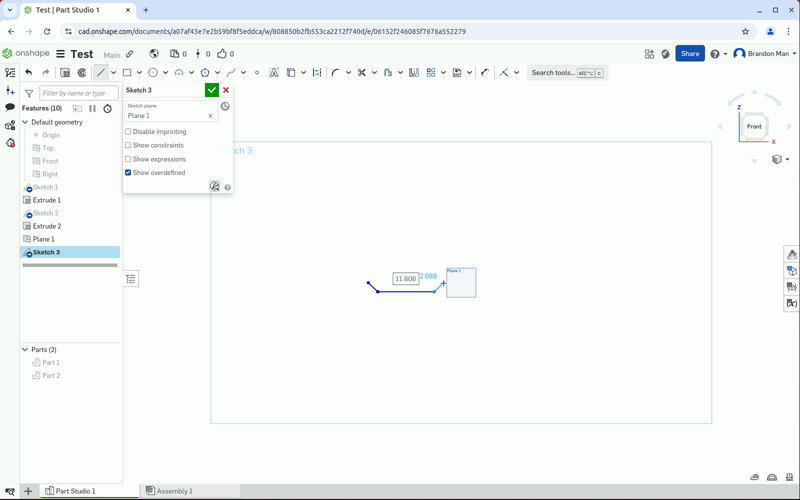
mouse_move(368, 282)
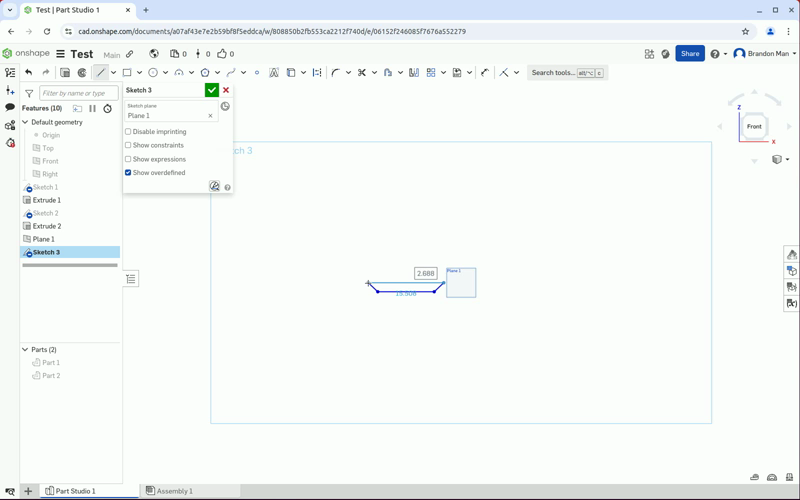
key_up(shift)
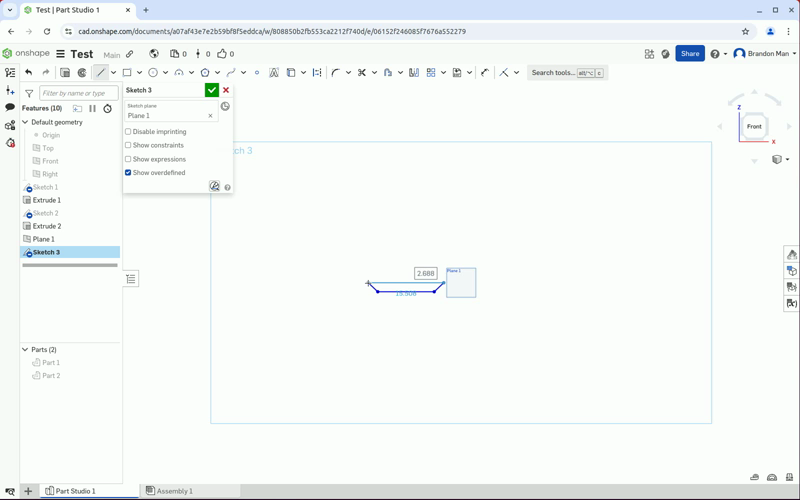
click(368, 282)
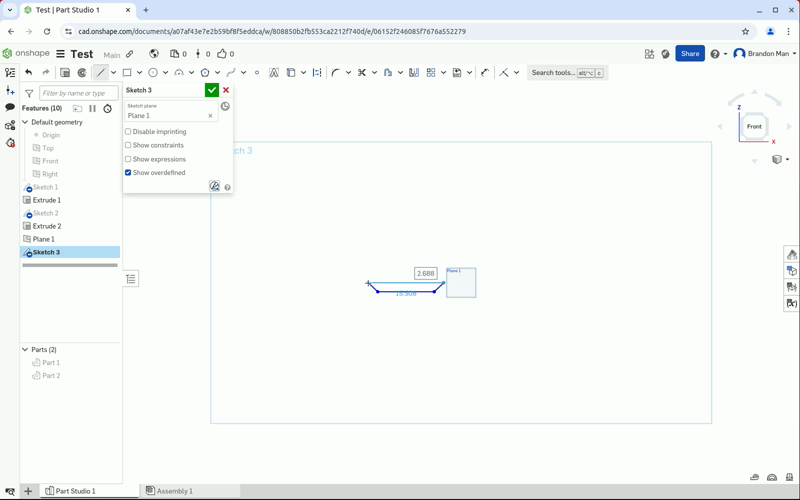
key(esc)
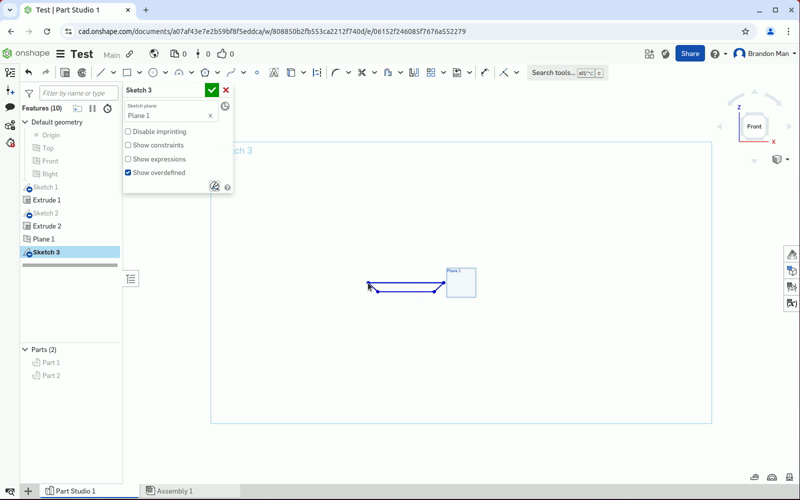
mouse_move(420, 285)
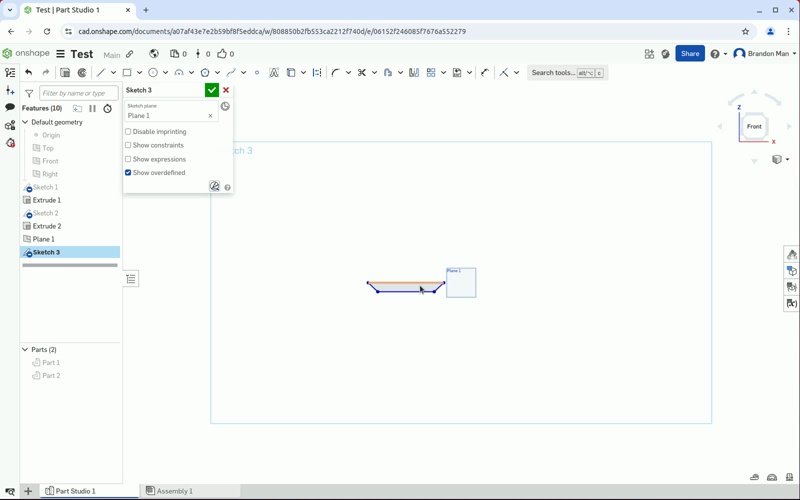
scroll(6)
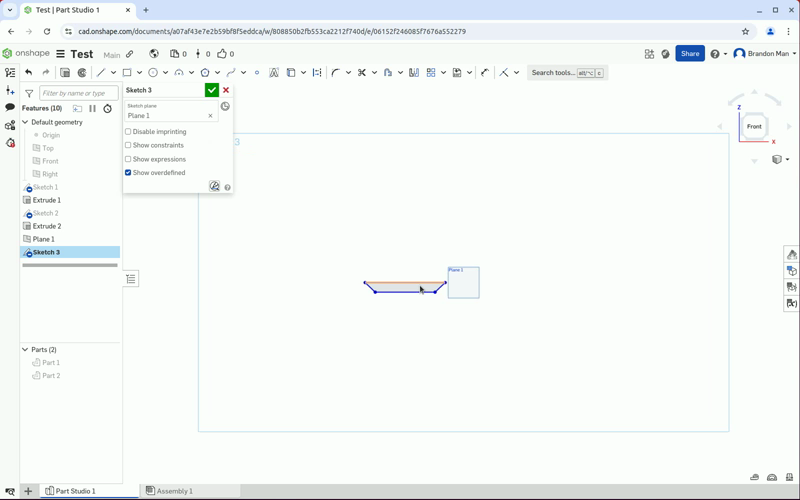
scroll(6)
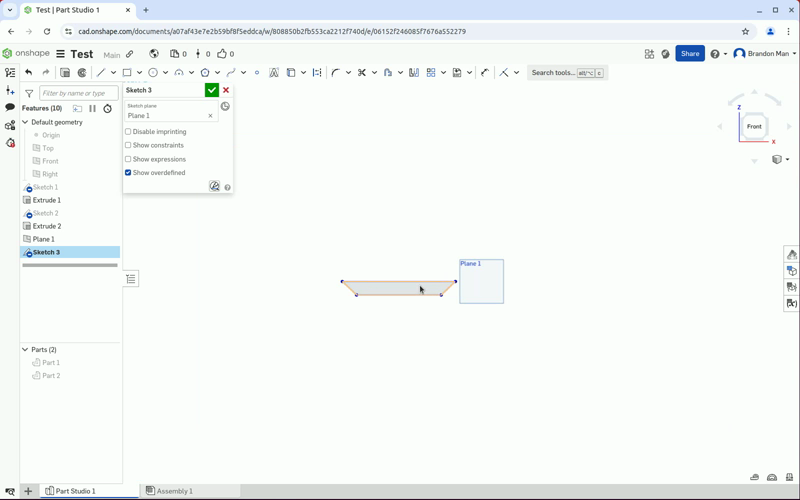
scroll(6)
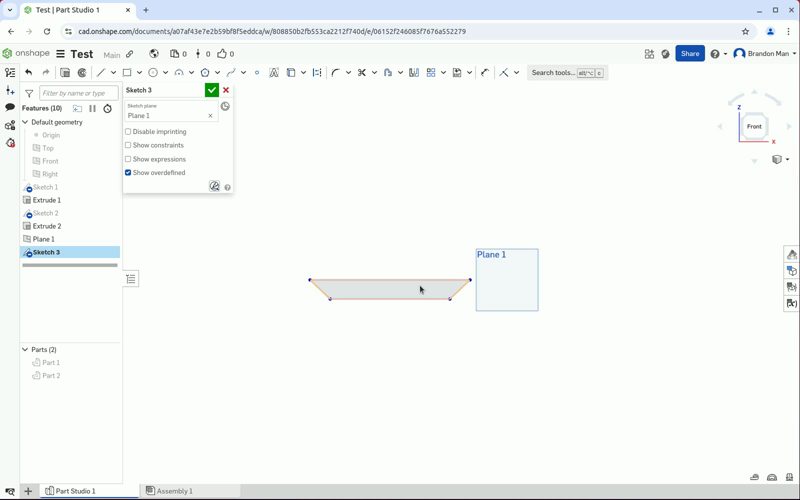
scroll(6)
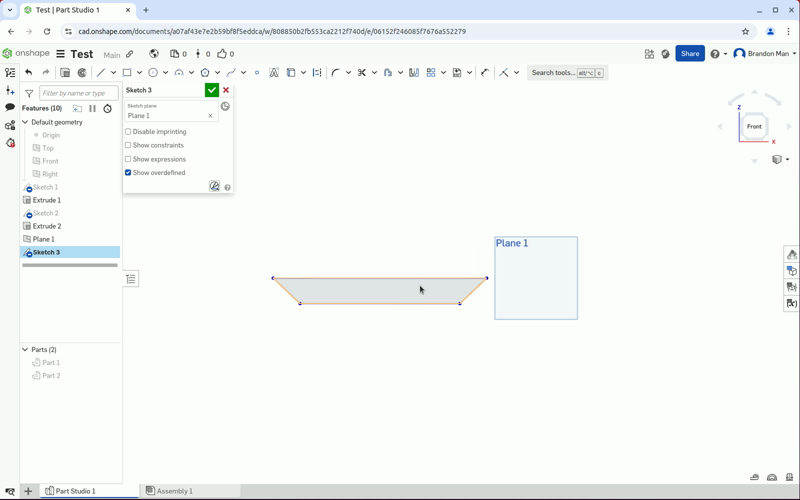
scroll(6)
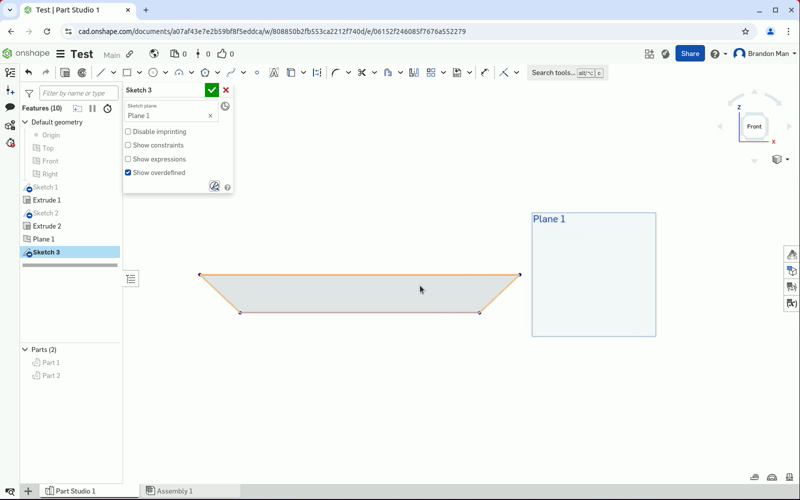
scroll(6)
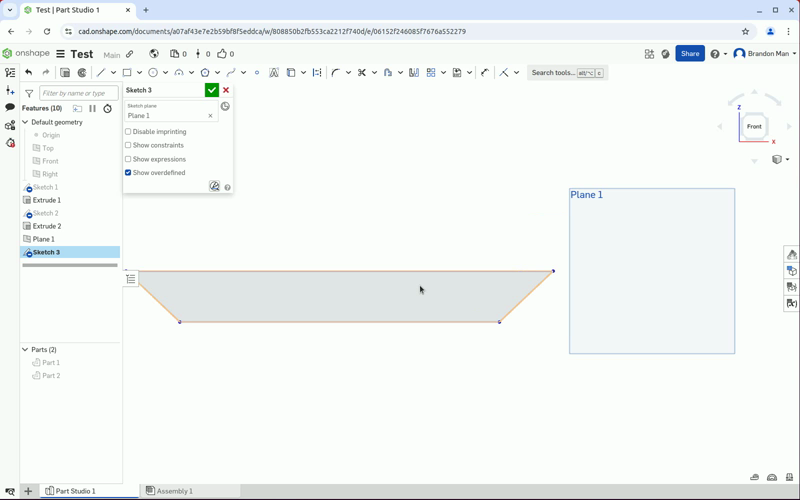
scroll(6)
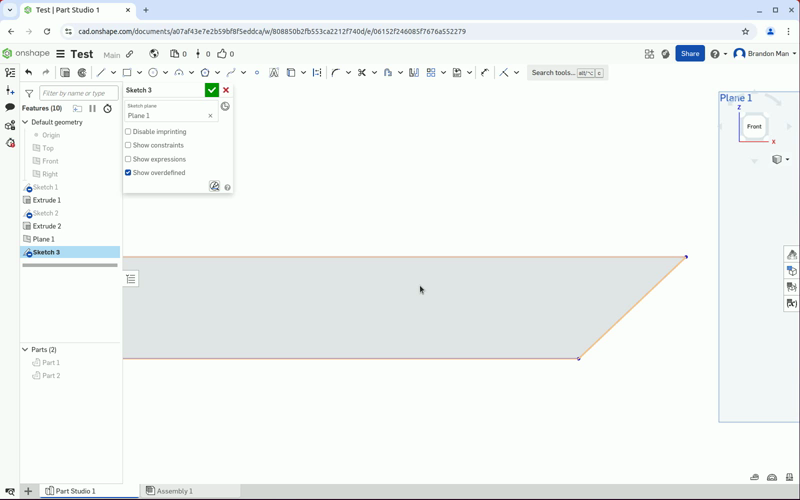
click(420, 285)
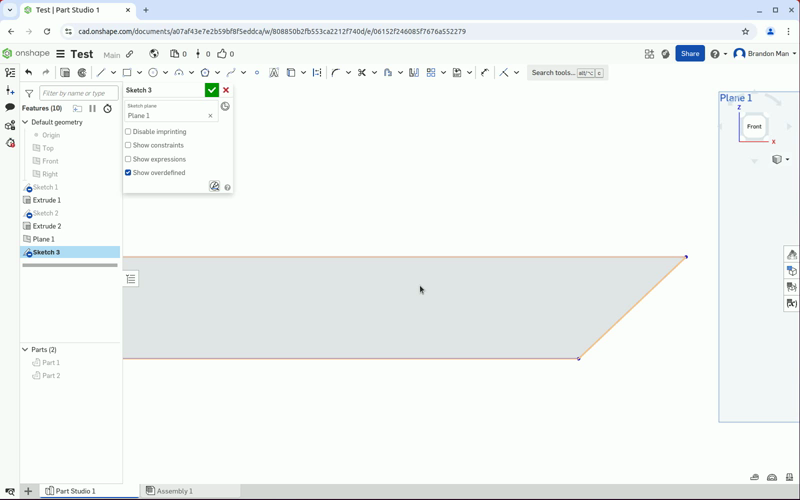
scroll(-6)
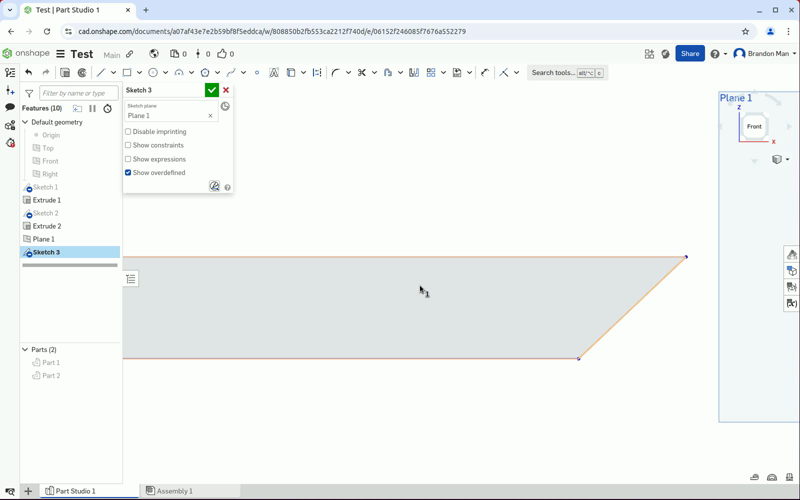
scroll(-6)
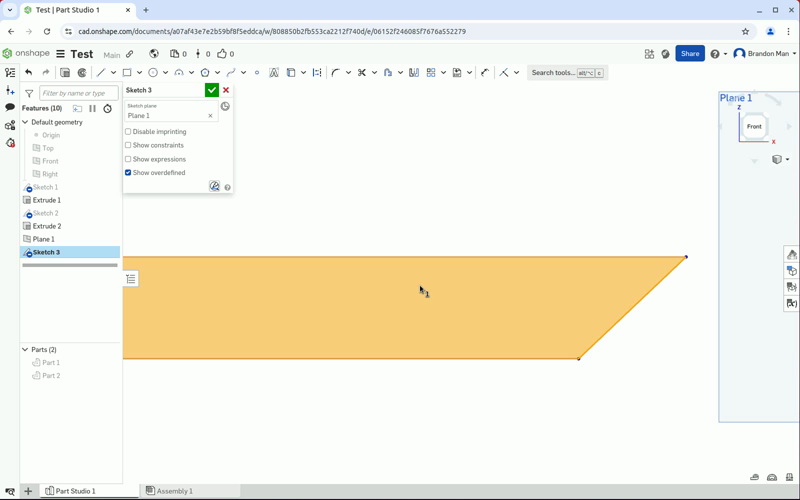
scroll(-6)
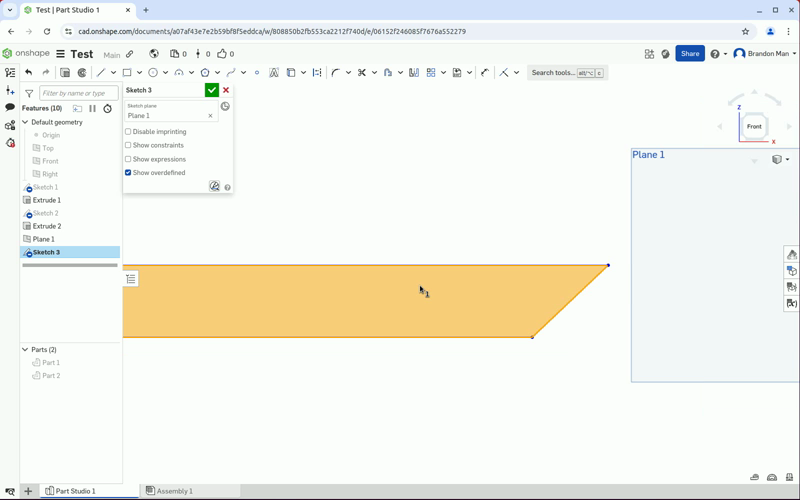
scroll(-6)
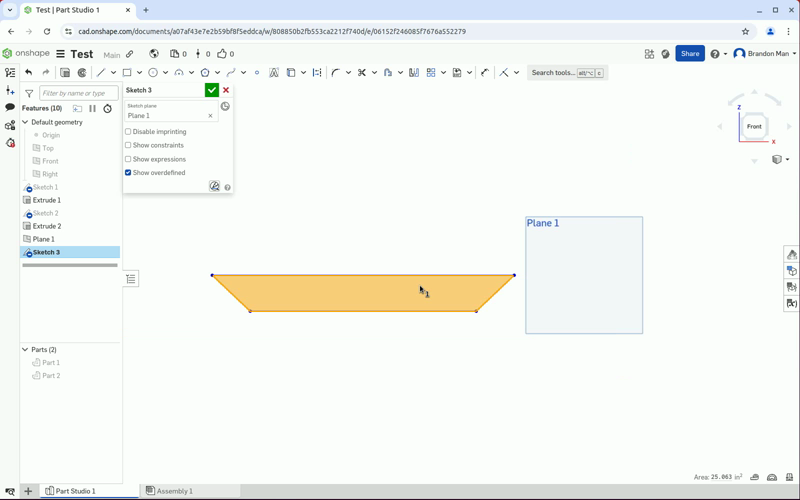
scroll(-6)
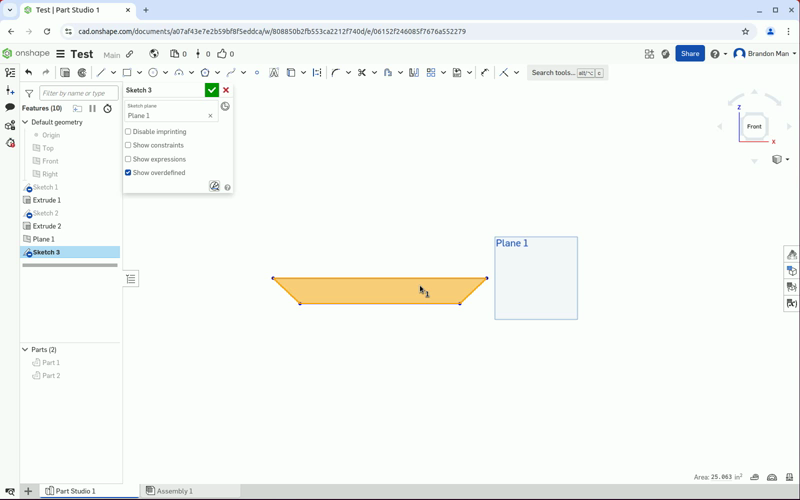
scroll(-6)
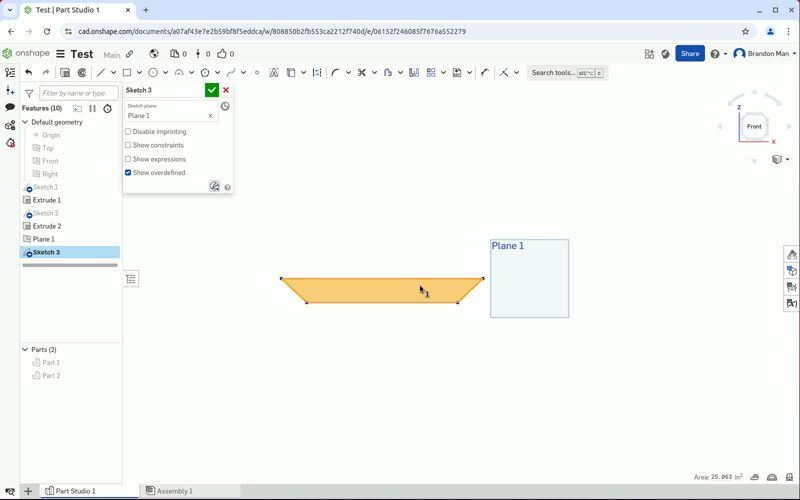
scroll(-6)
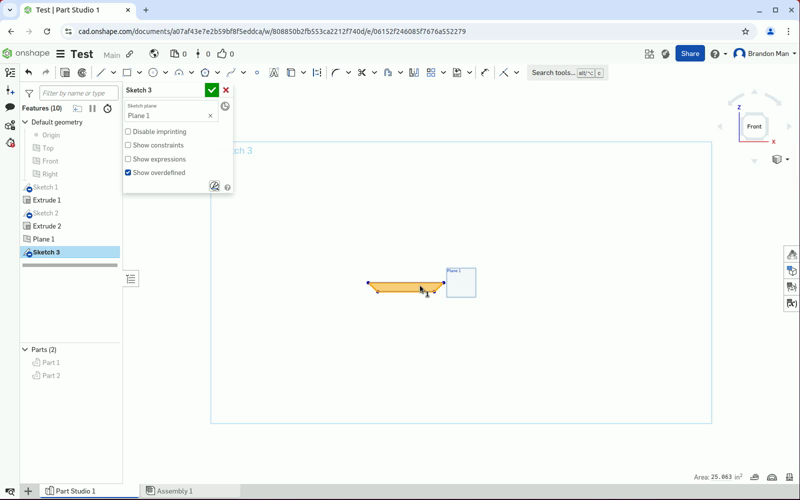
mouse_move(73, 352)
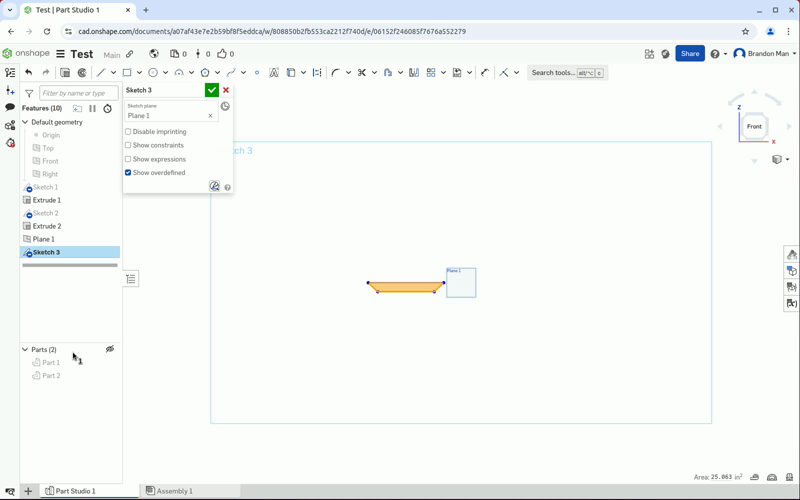
key(shift+y)
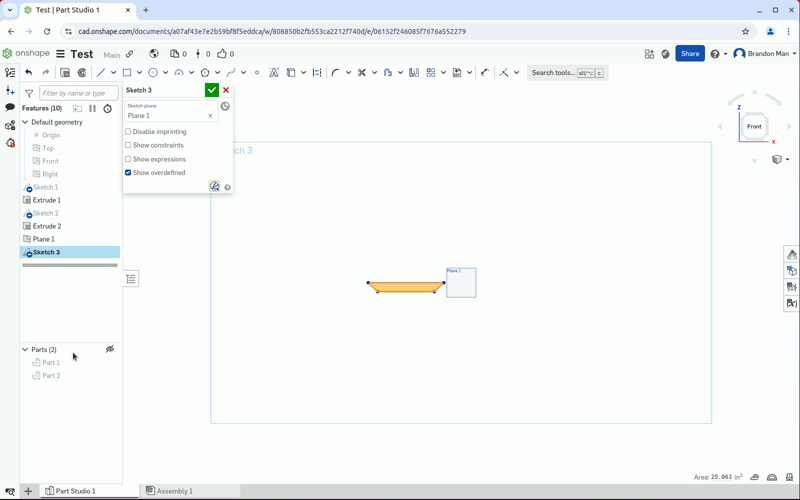
key(shift+e)
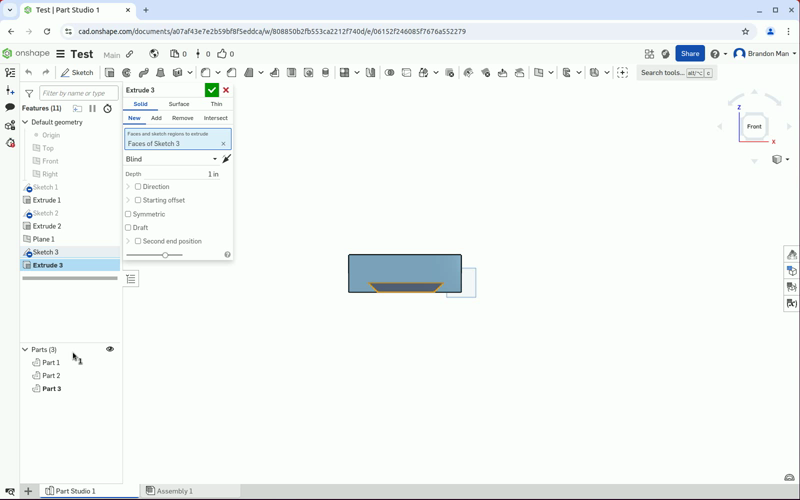
mouse_move(143, 106)
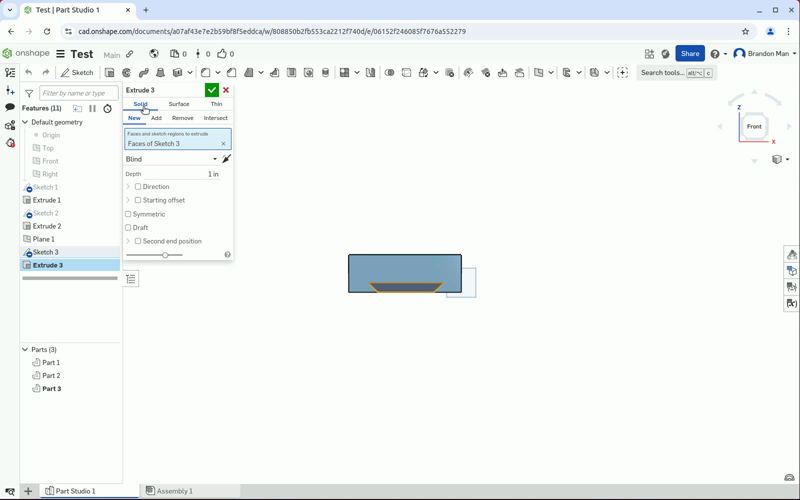
click(143, 106)
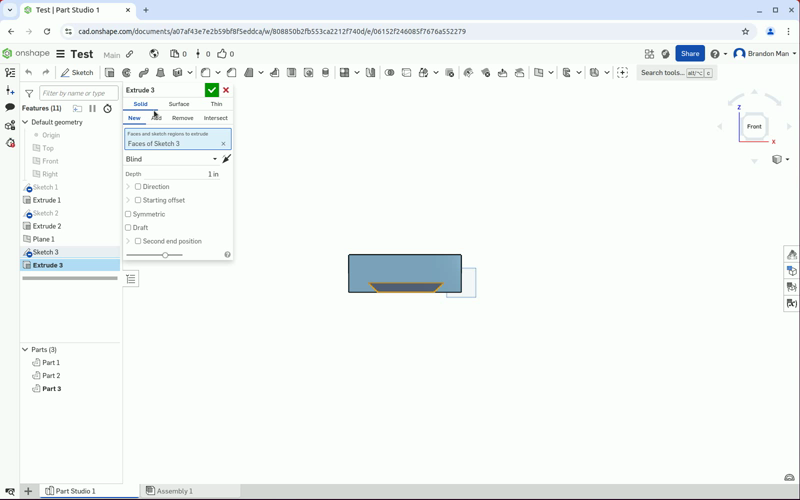
mouse_move(186, 120)
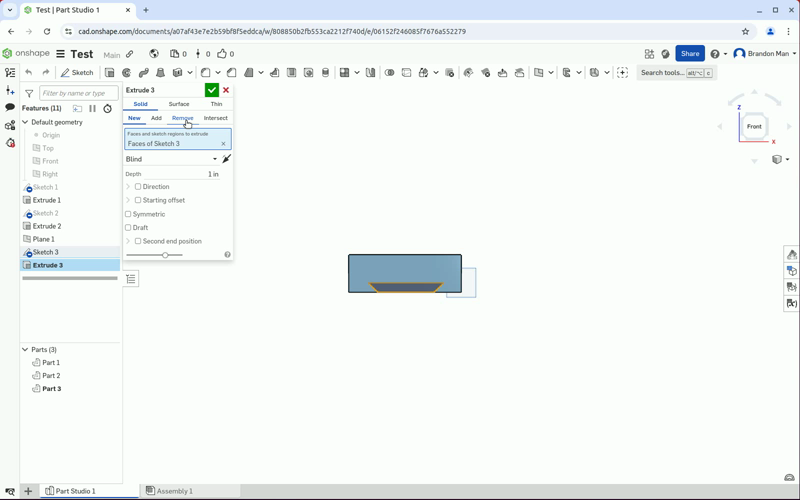
click(186, 120)
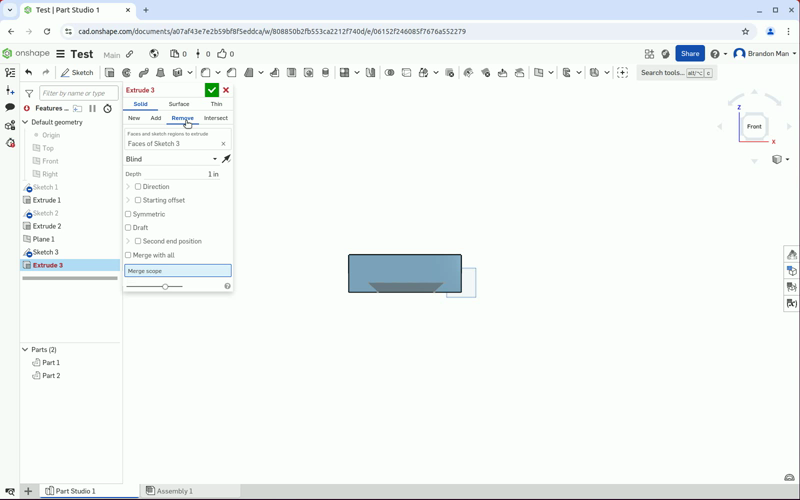
key(tab, 4)
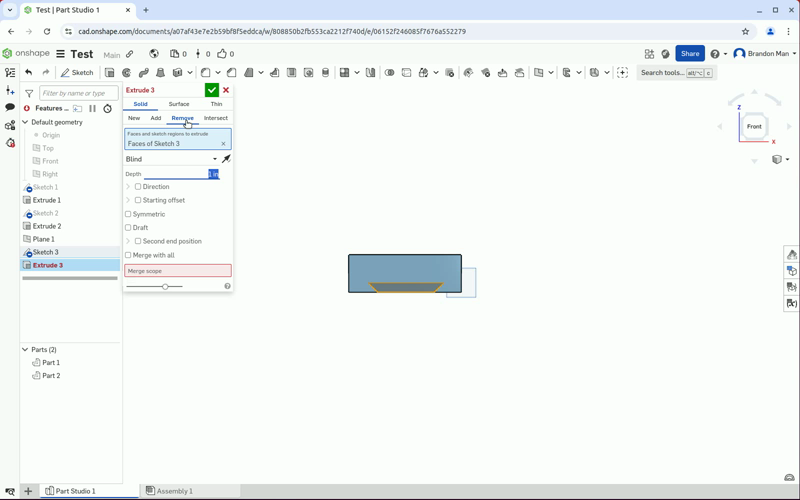
text(11.554)
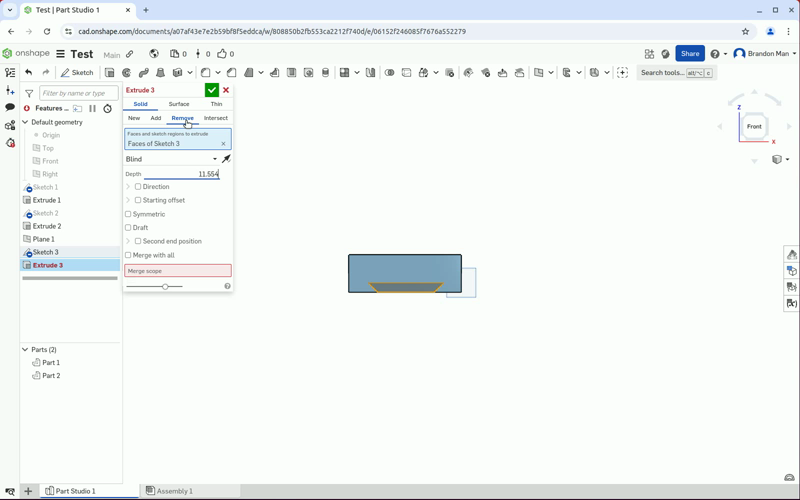
key(tab, 6)
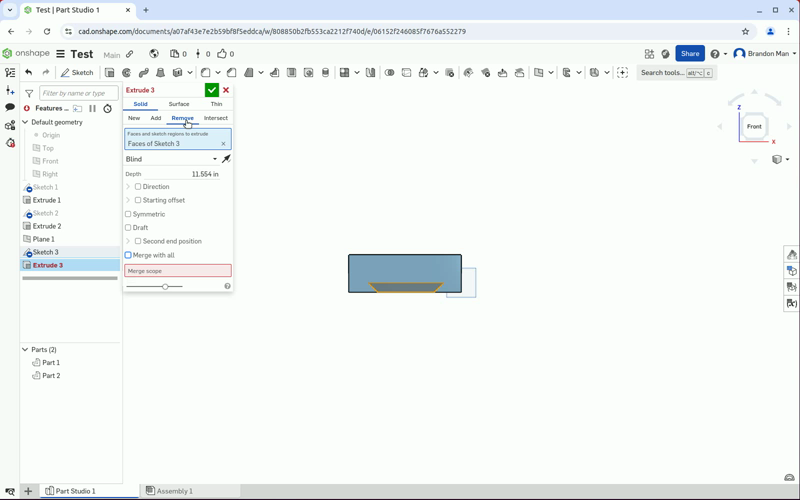
key(space)
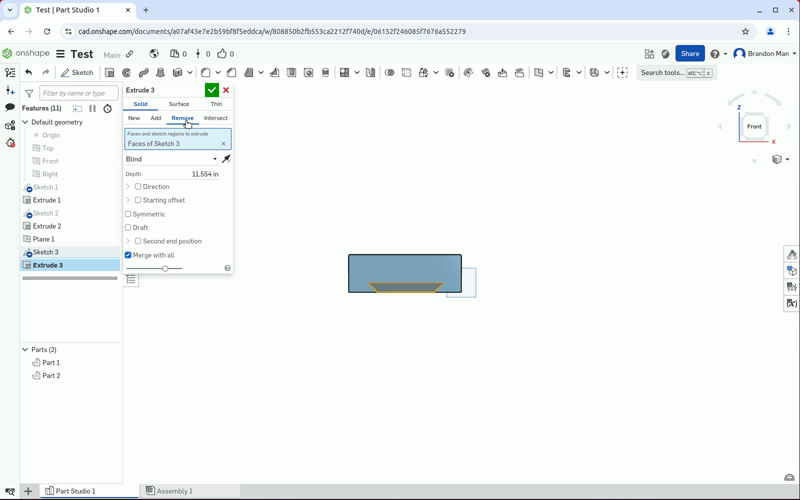
key(enter)
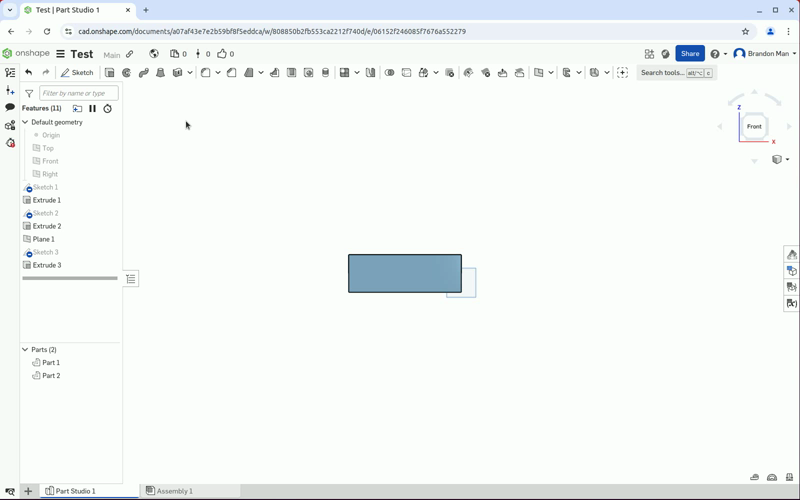
key(shift+h)
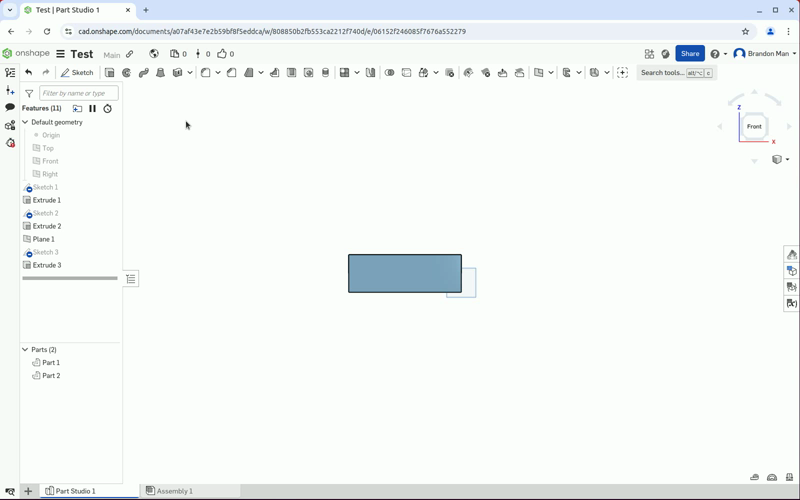
key(shift+h)
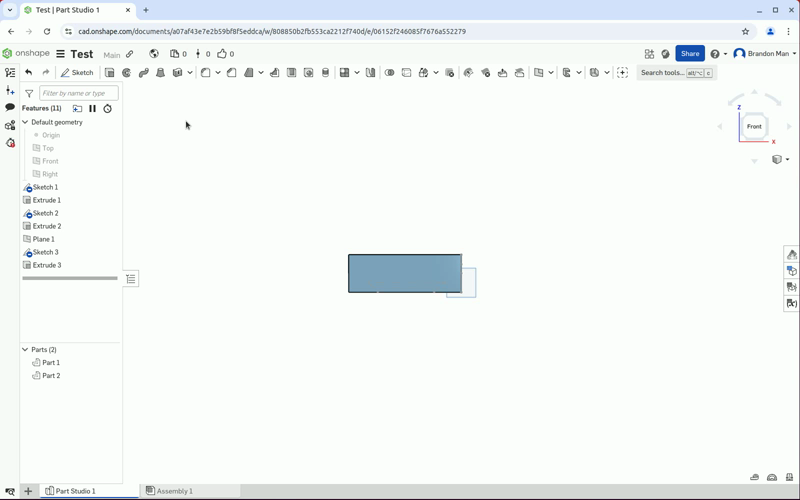
key(shift+7)
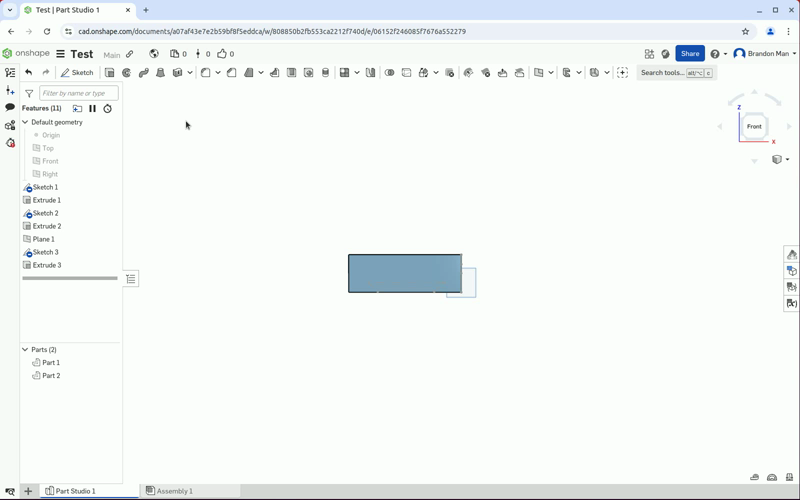
key(left, 2)
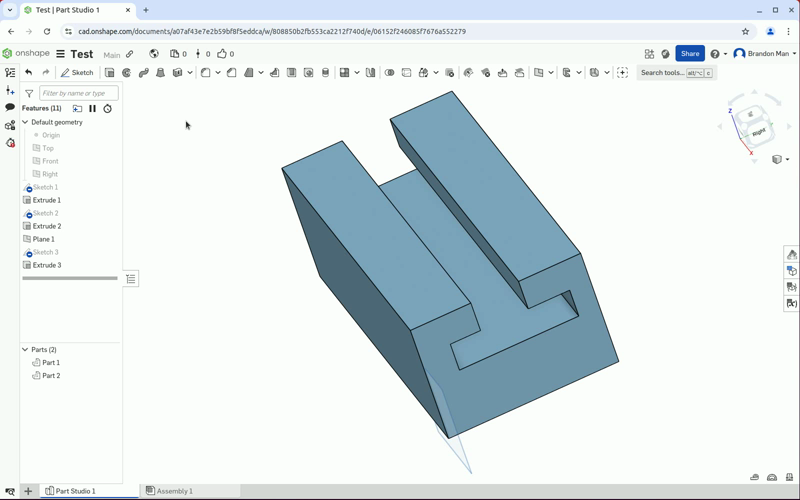
key(down, 2)
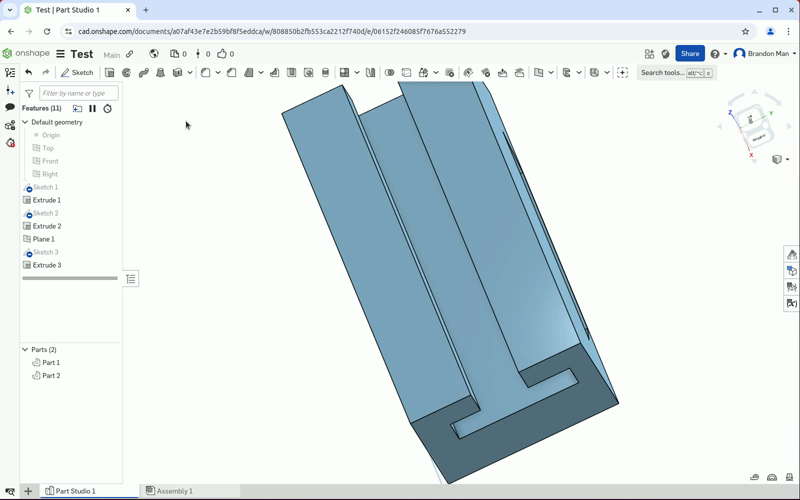
key(up, 2)
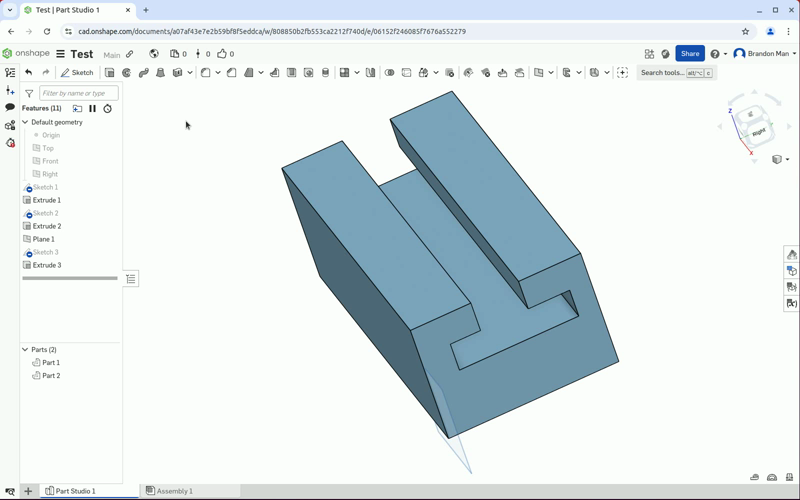
key(right, 2)
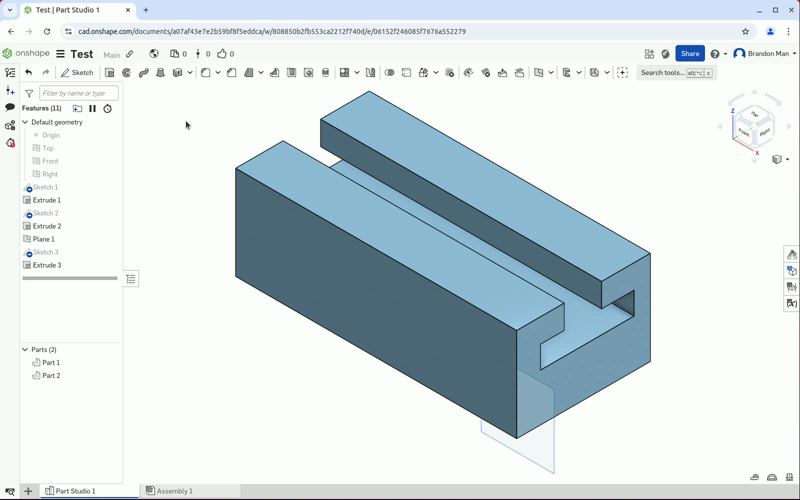
mouse_move(73, 189)
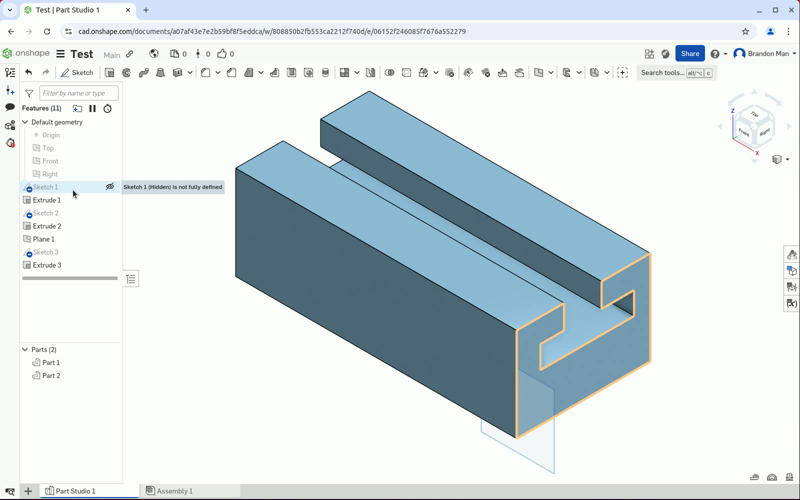
click(73, 189)